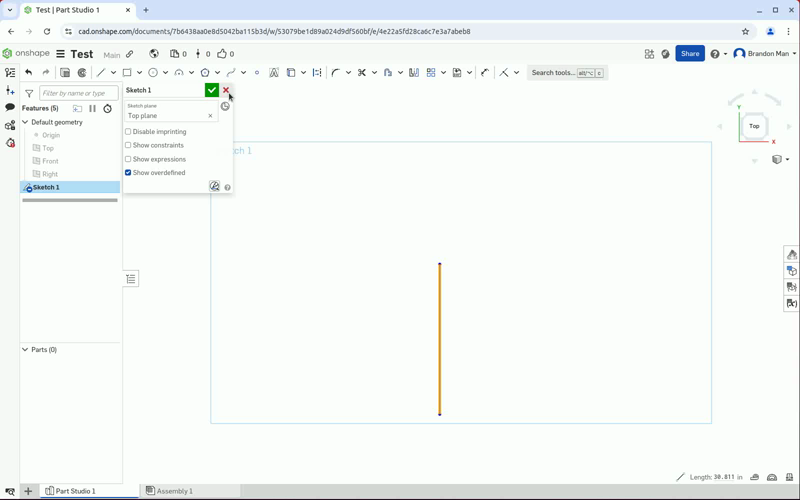
key(shift+h)
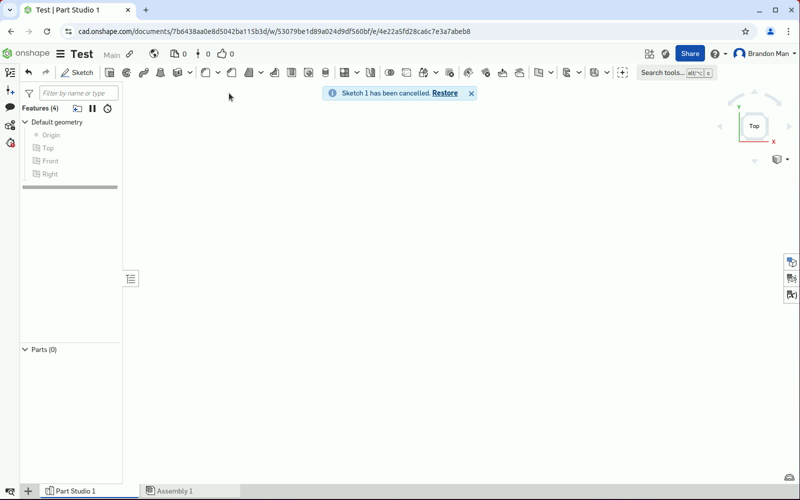
mouse_move(73, 352)
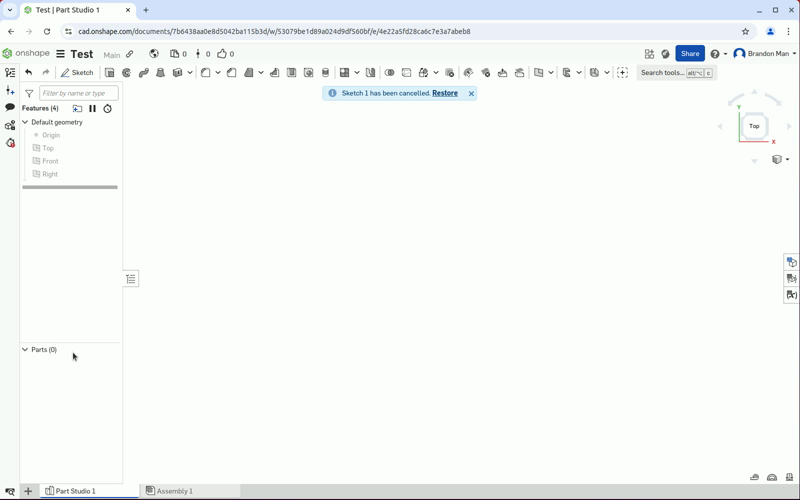
key(y)
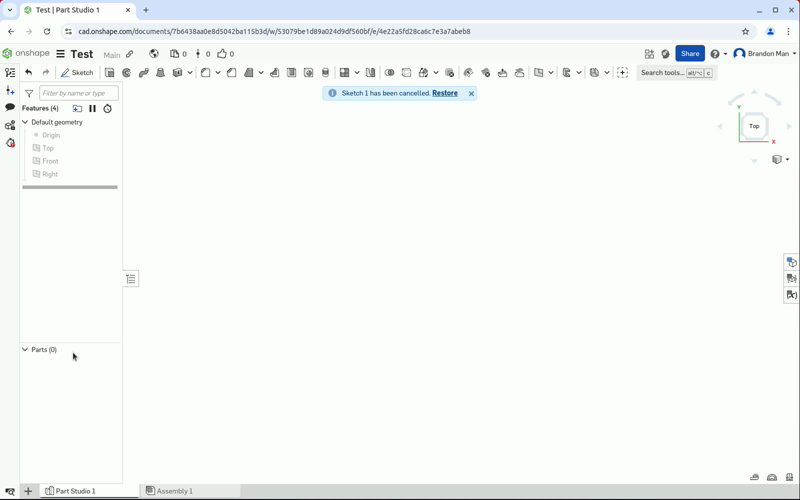
key(shift+p)
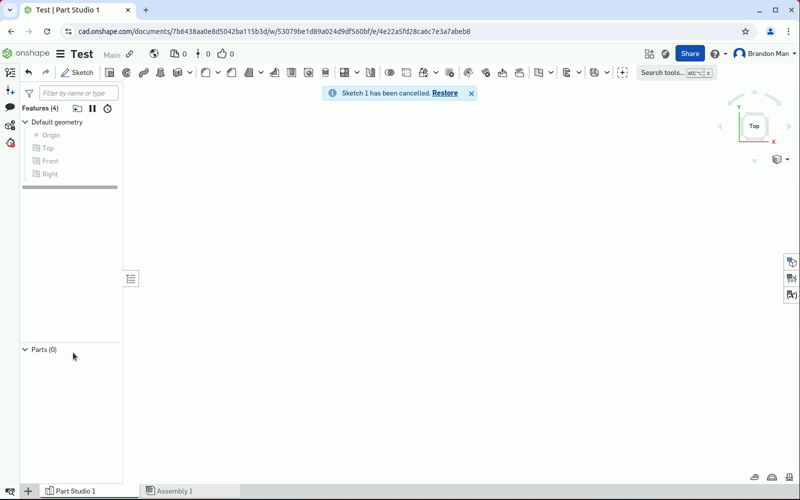
key(space)
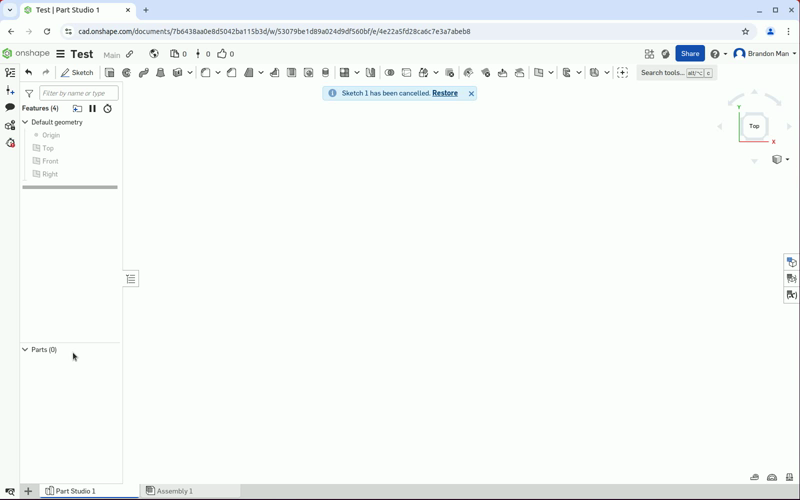
key_down(shift)
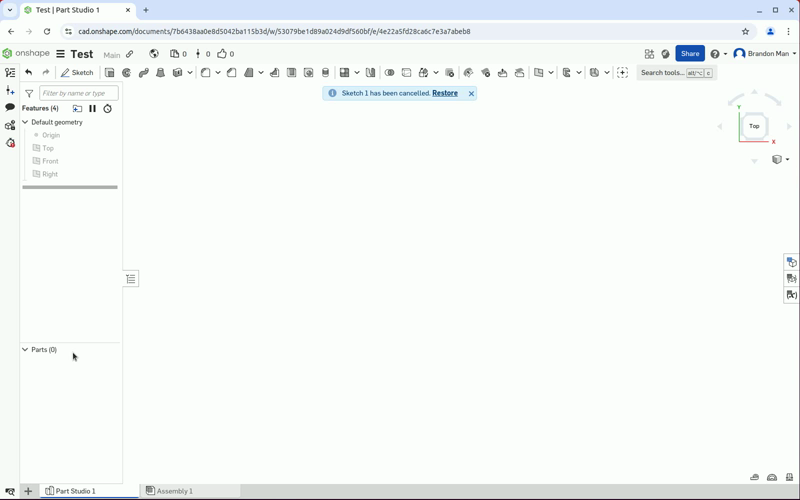
key(up)
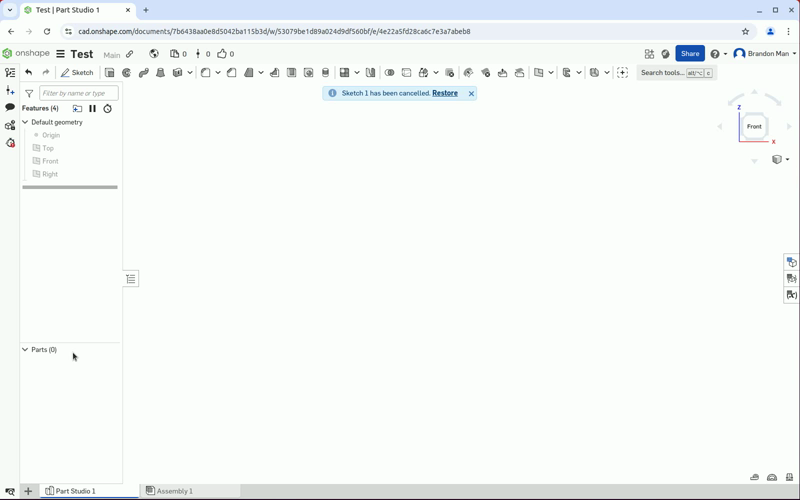
key_up(shift)
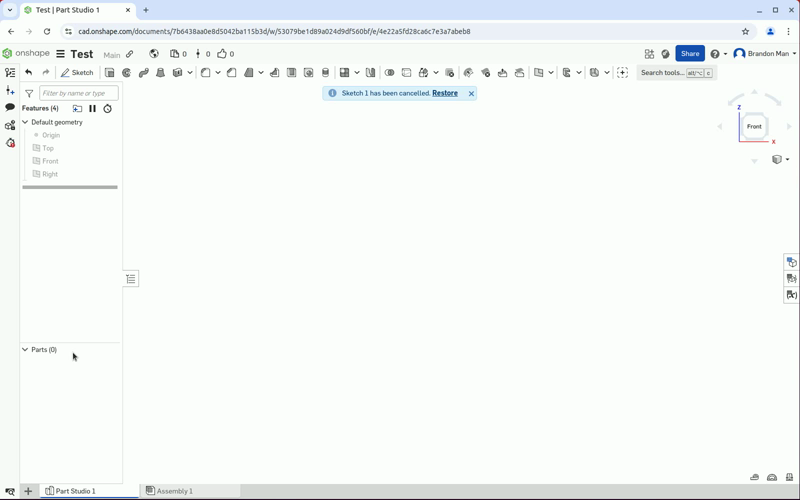
mouse_move(73, 352)
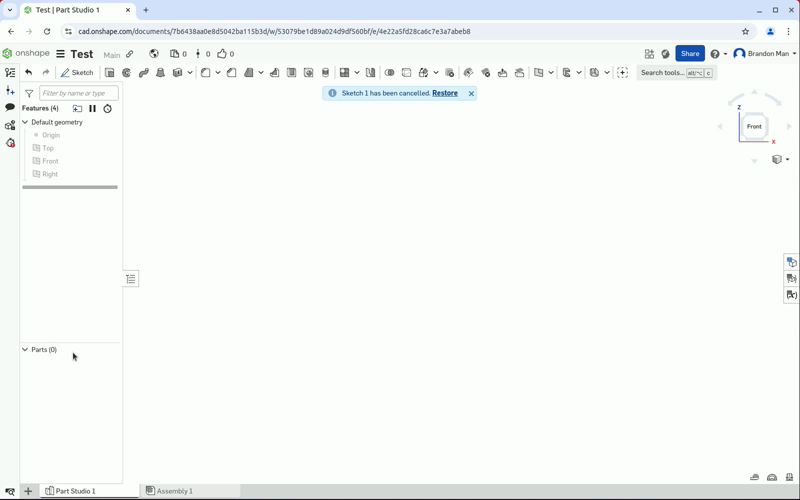
key(shift+y)
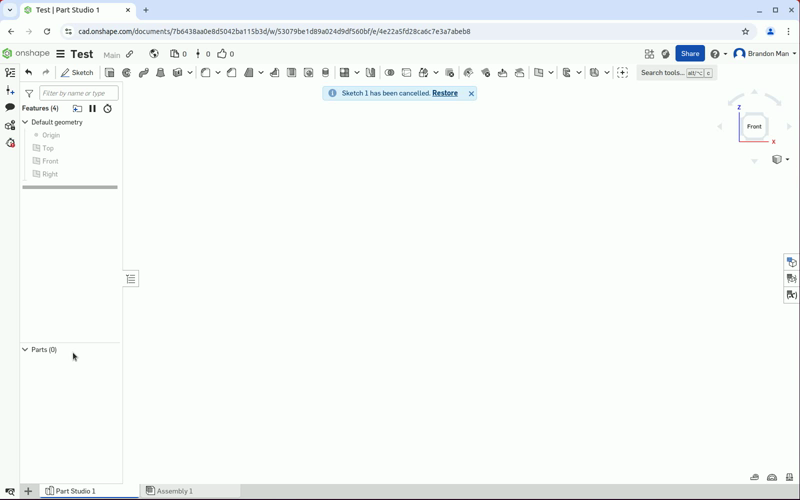
key(shift+s)
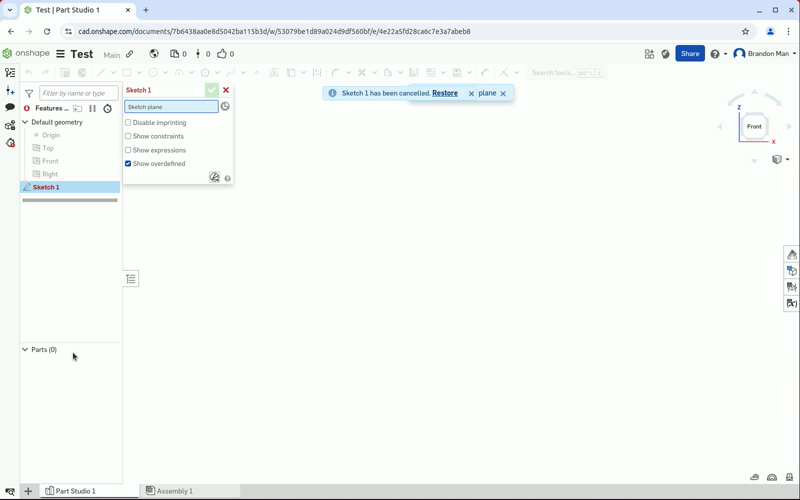
mouse_move(73, 163)
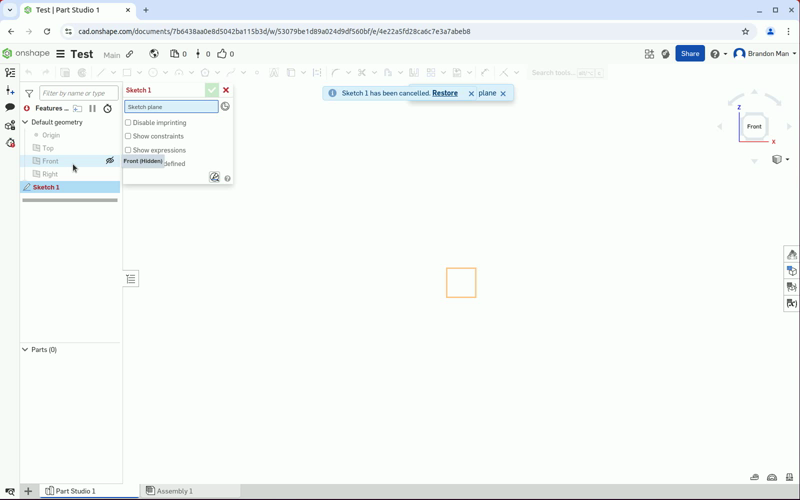
click(73, 163)
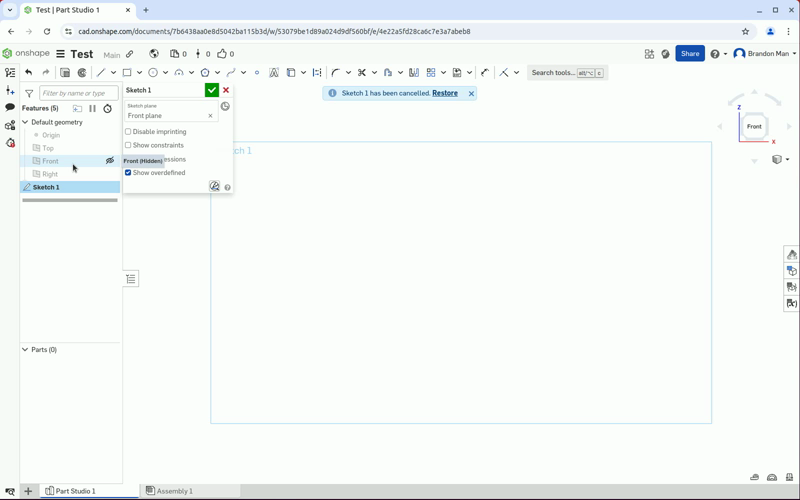
mouse_move(73, 352)
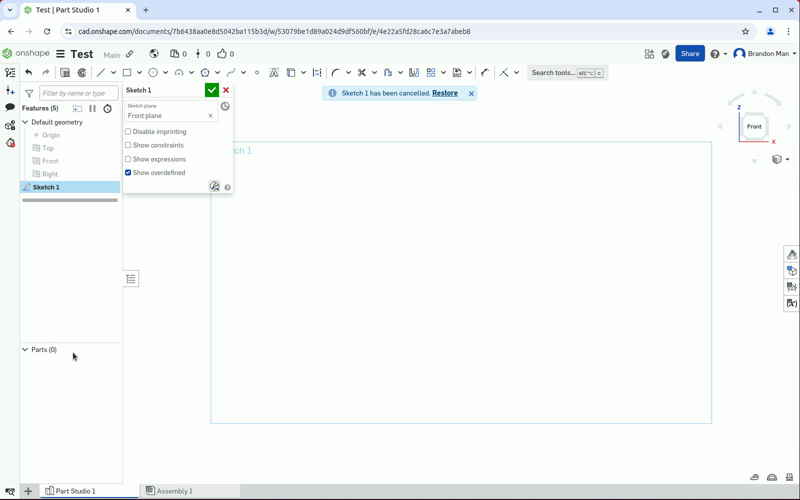
key(y)
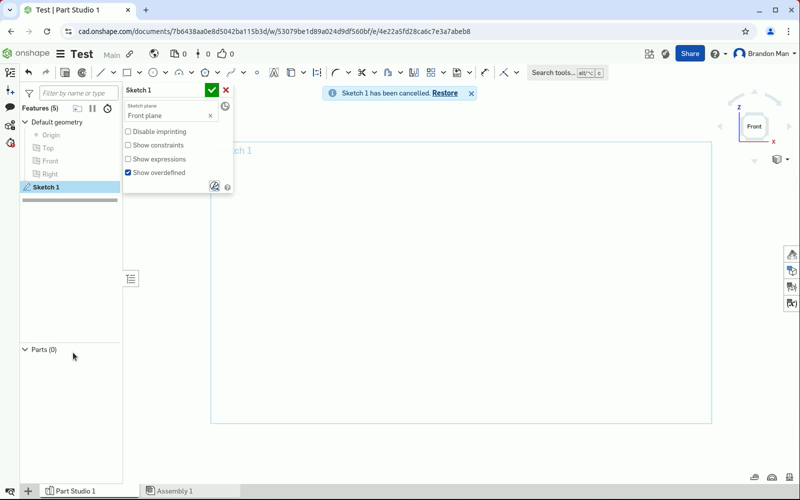
key(l)
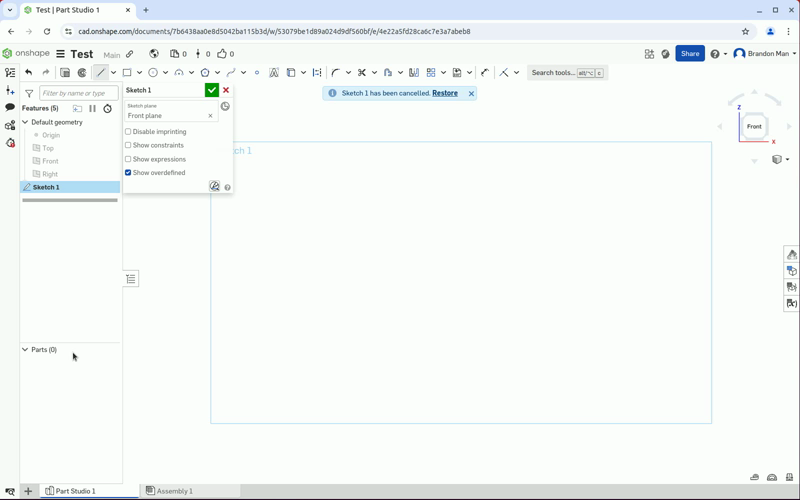
key_down(shift)
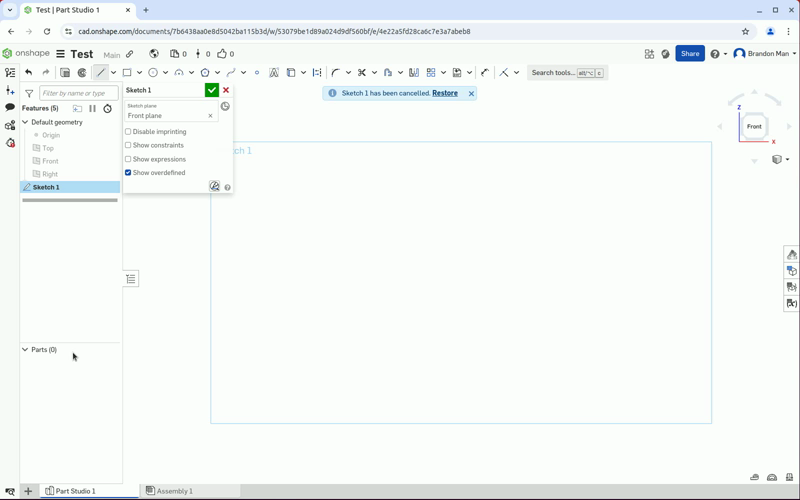
mouse_move(460, 193)
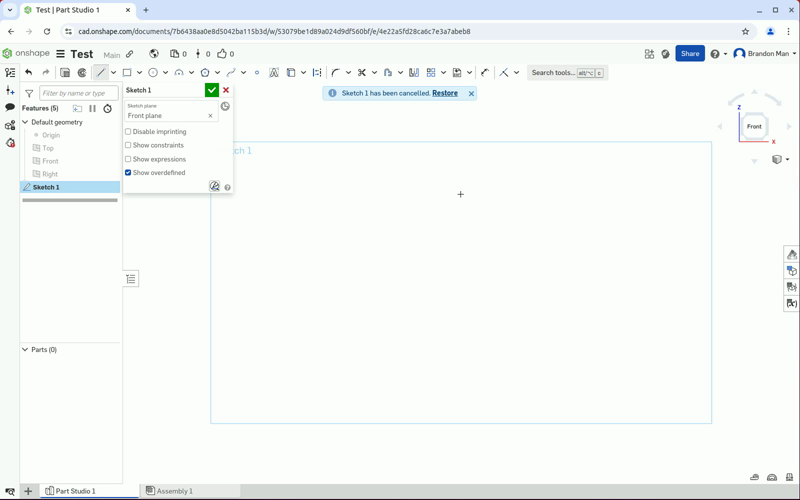
click(460, 193)
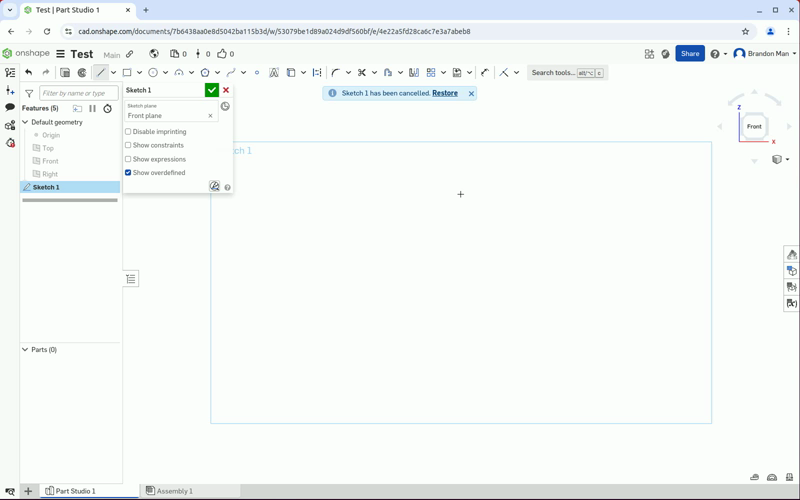
key_up(shift)
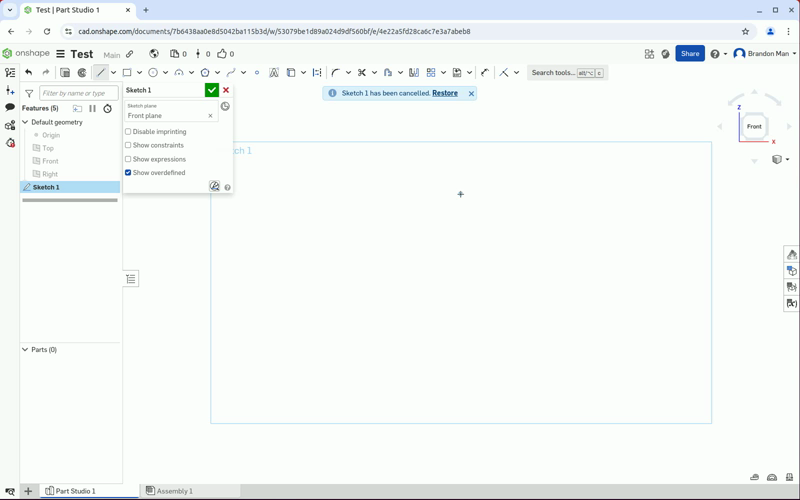
key_down(shift)
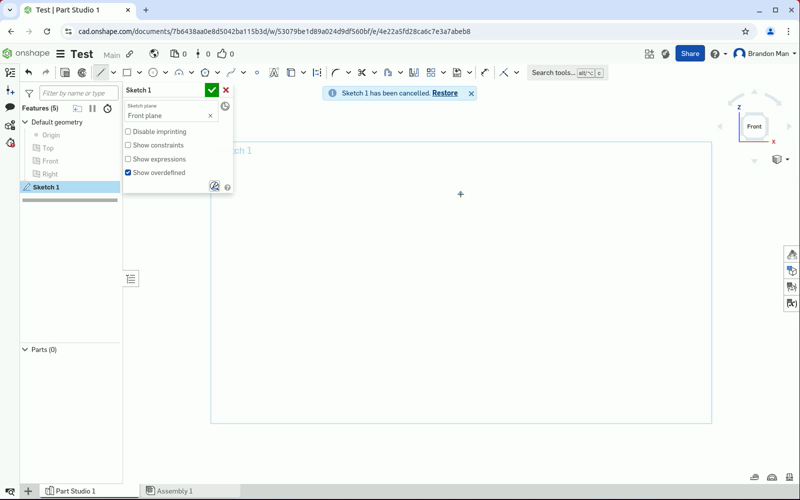
mouse_move(490, 193)
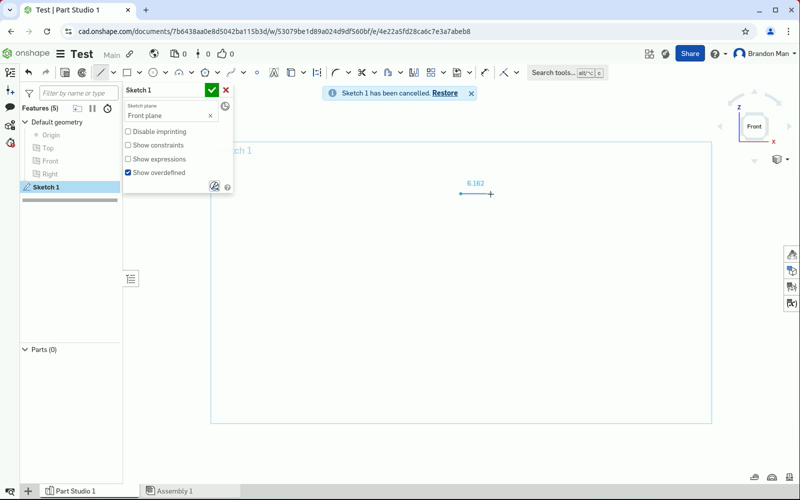
mouse_move(462, 193)
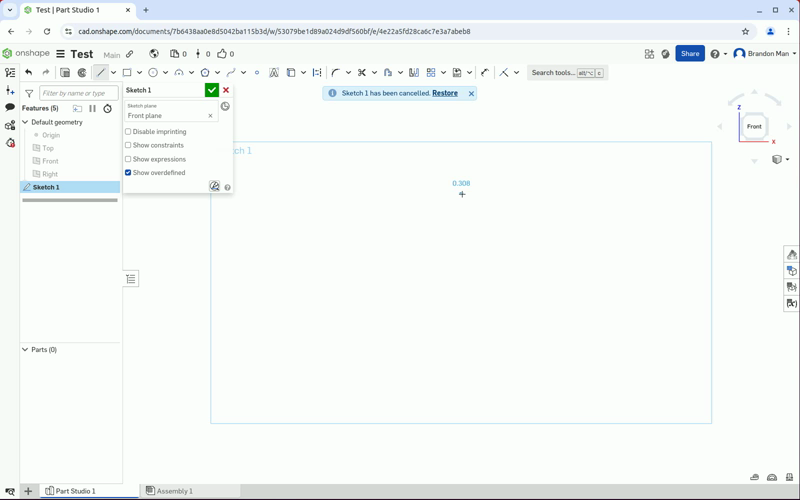
scroll(6)
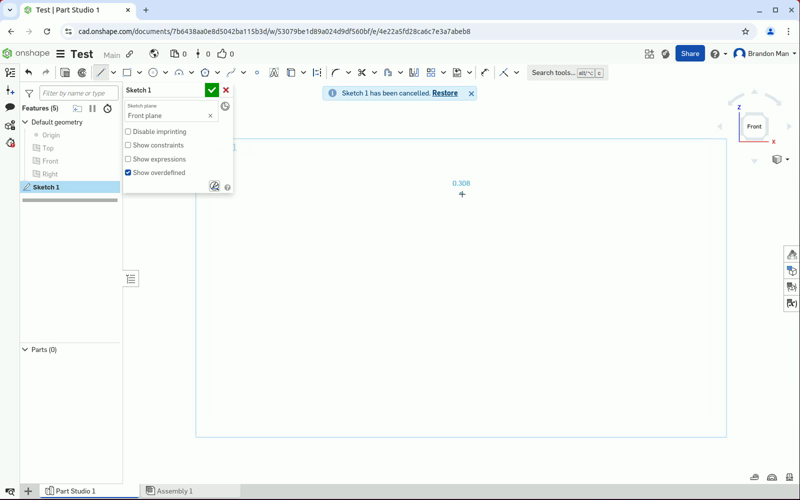
scroll(6)
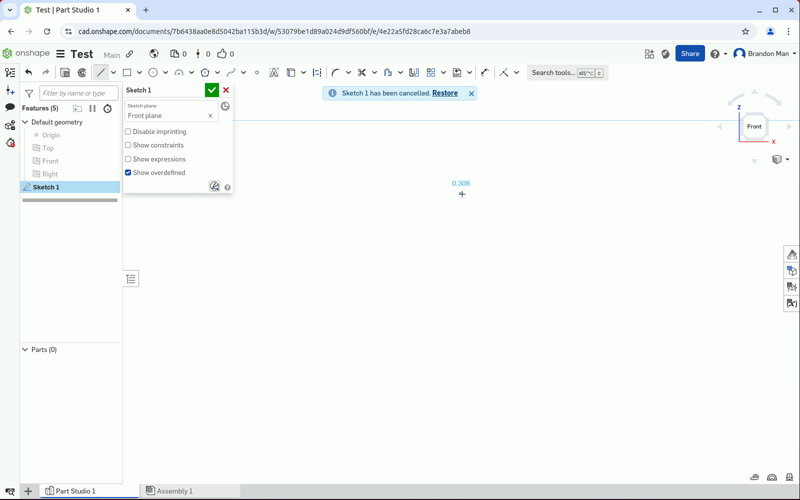
scroll(6)
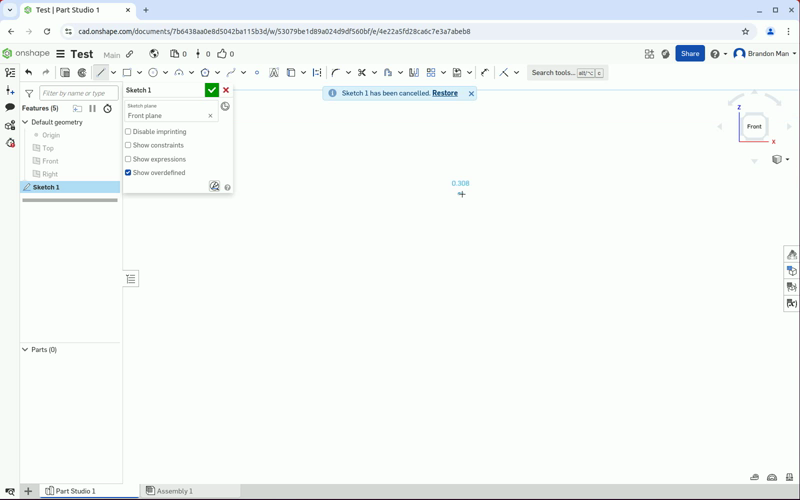
scroll(6)
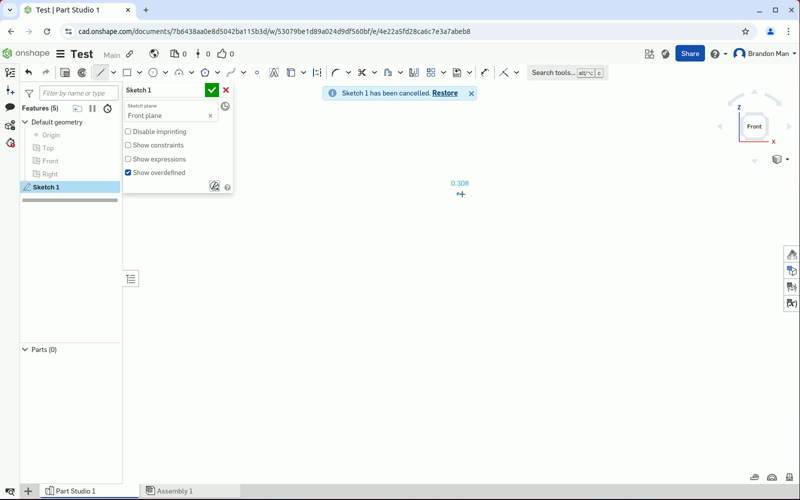
scroll(6)
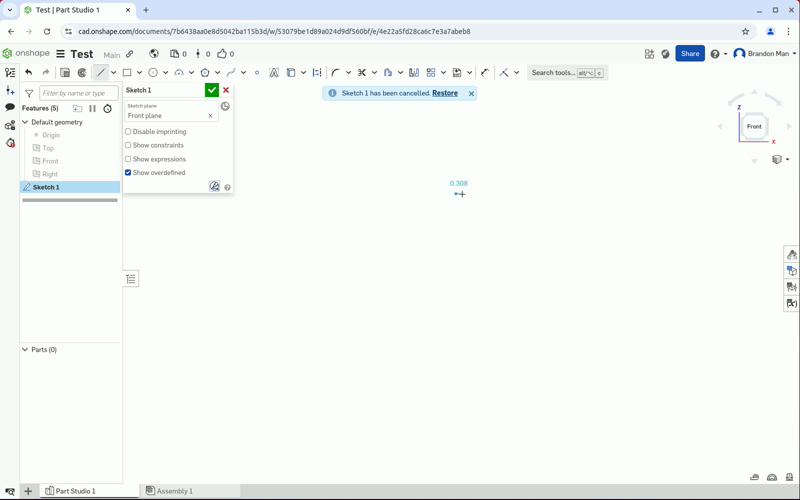
scroll(6)
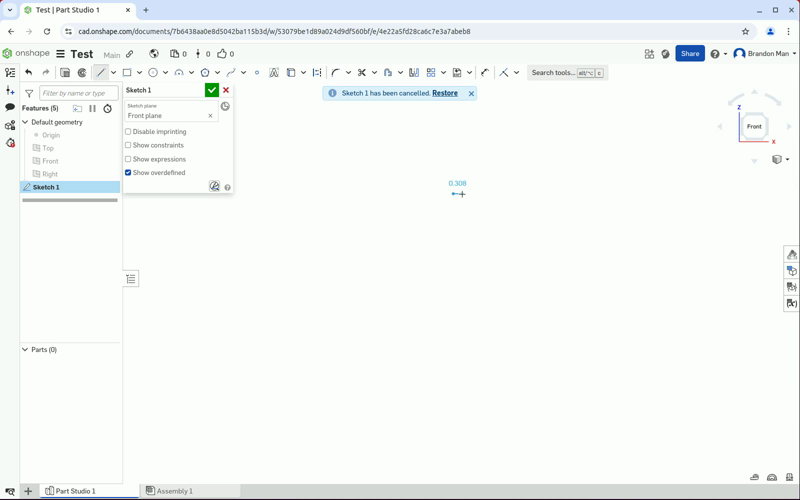
scroll(6)
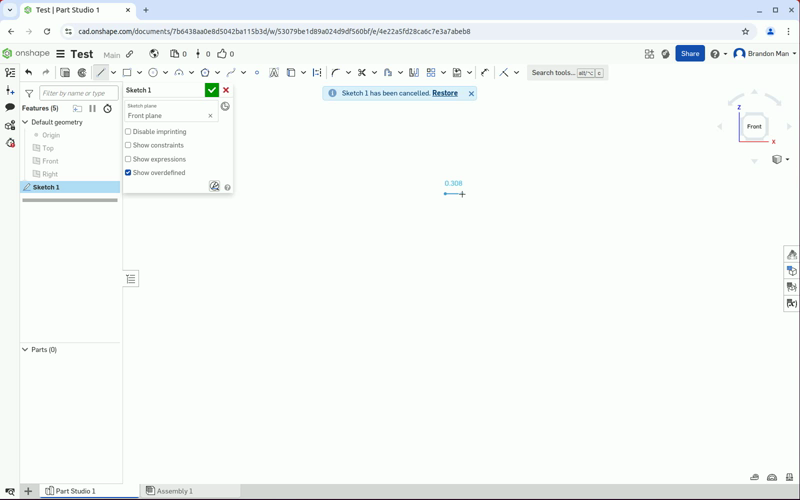
click(462, 193)
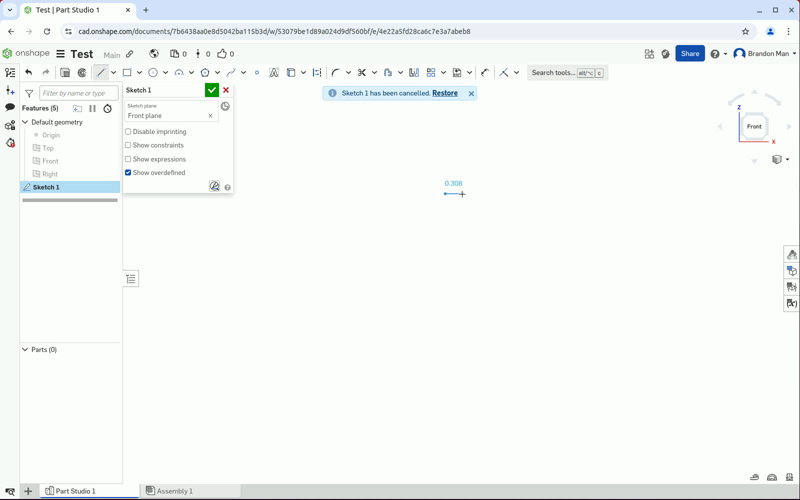
scroll(-6)
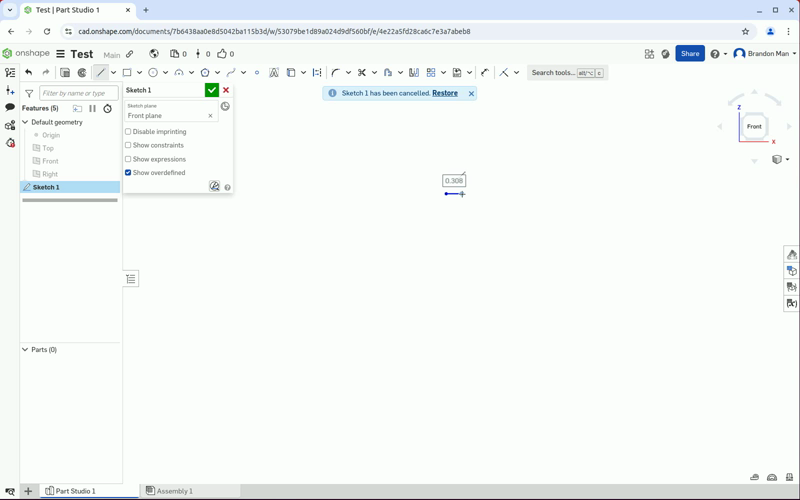
scroll(-6)
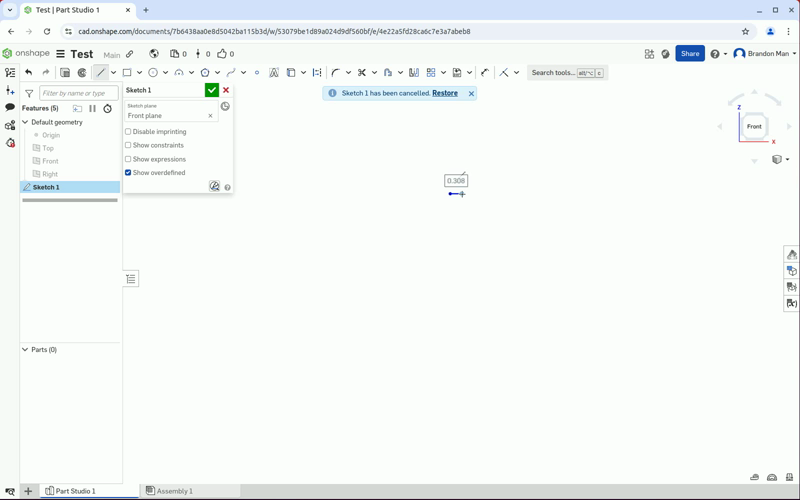
scroll(-6)
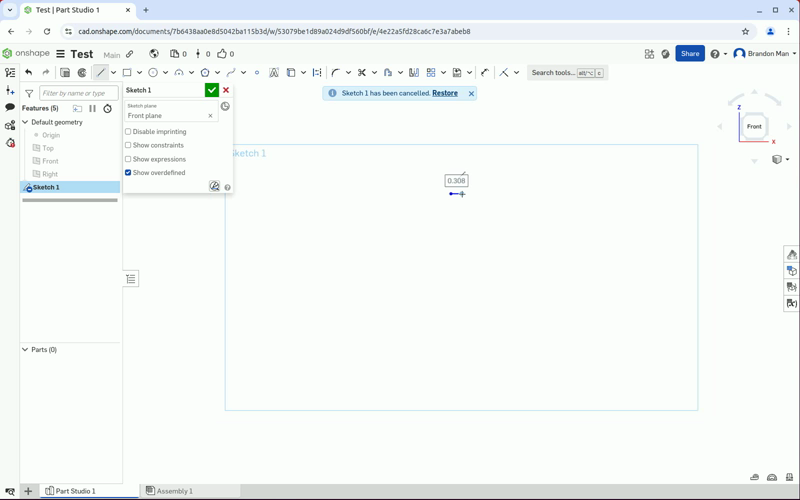
scroll(-6)
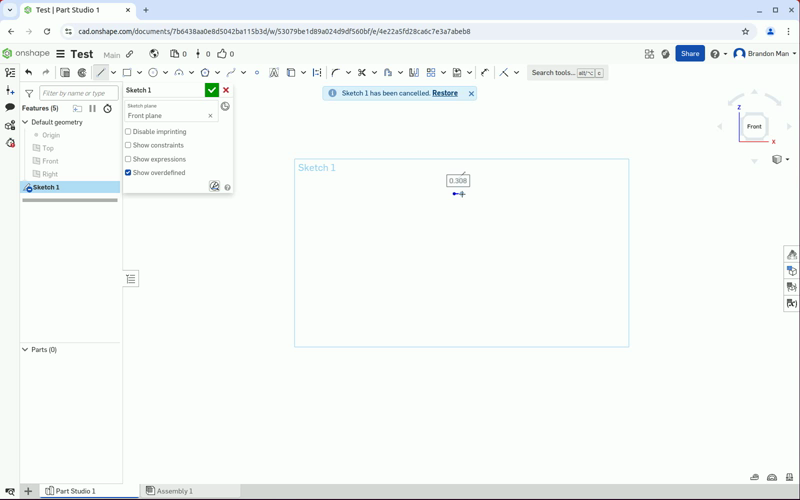
scroll(-6)
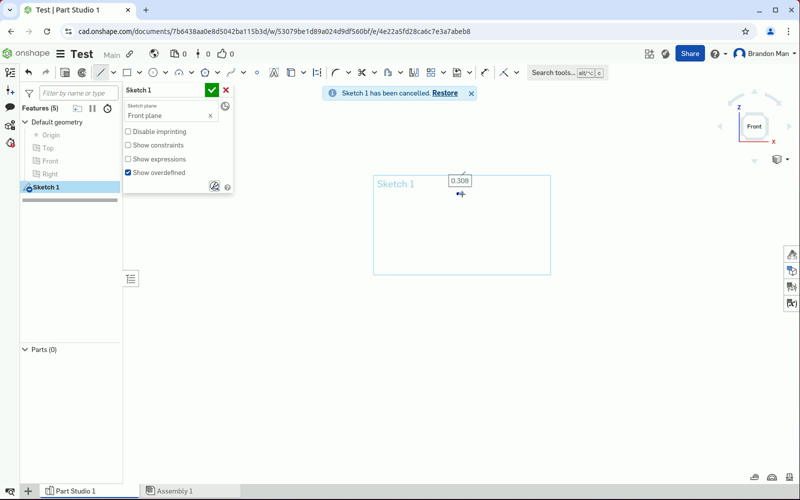
scroll(-6)
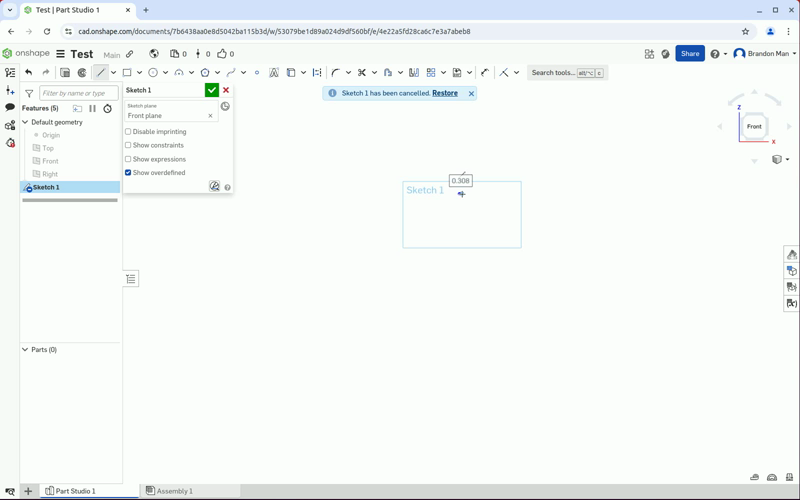
scroll(-6)
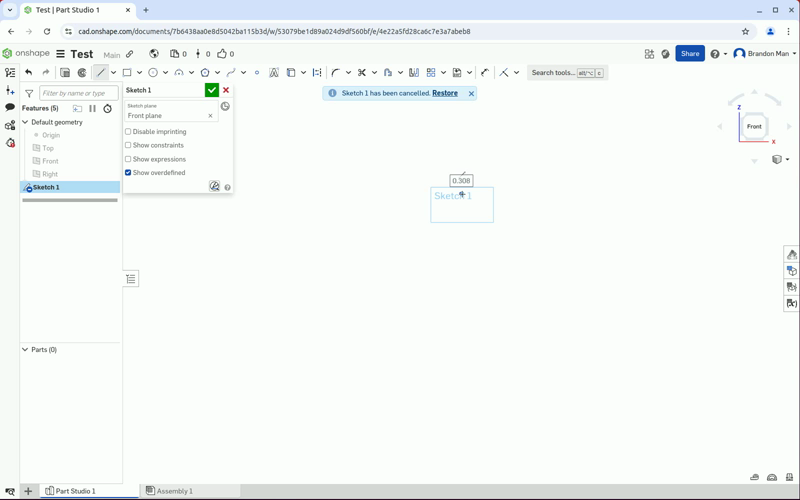
key_up(shift)
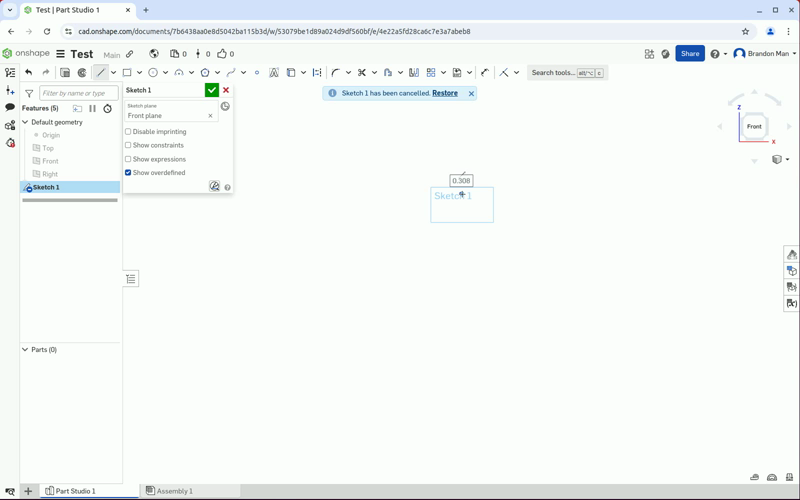
key_down(shift)
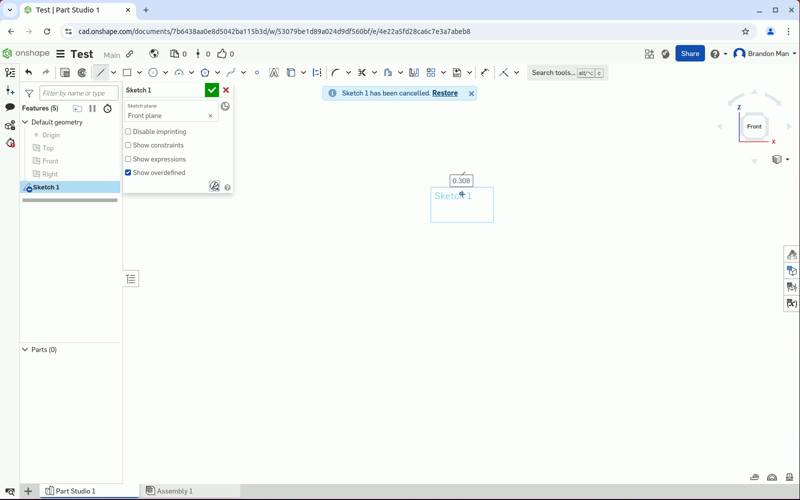
mouse_move(492, 193)
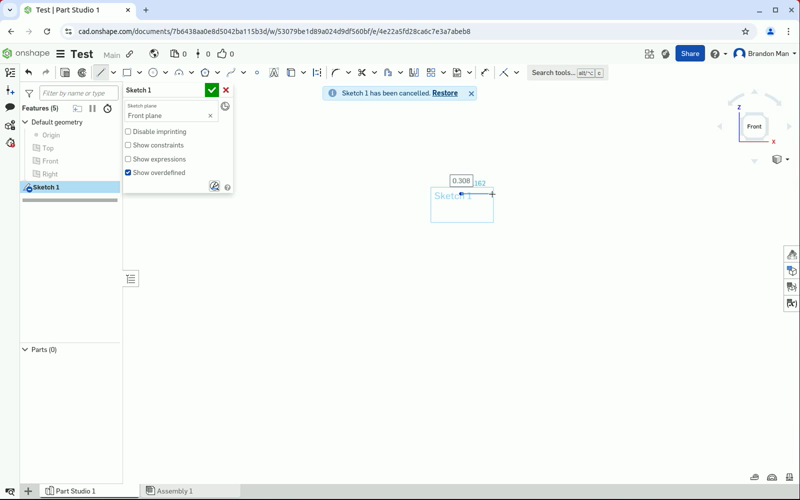
mouse_move(462, 176)
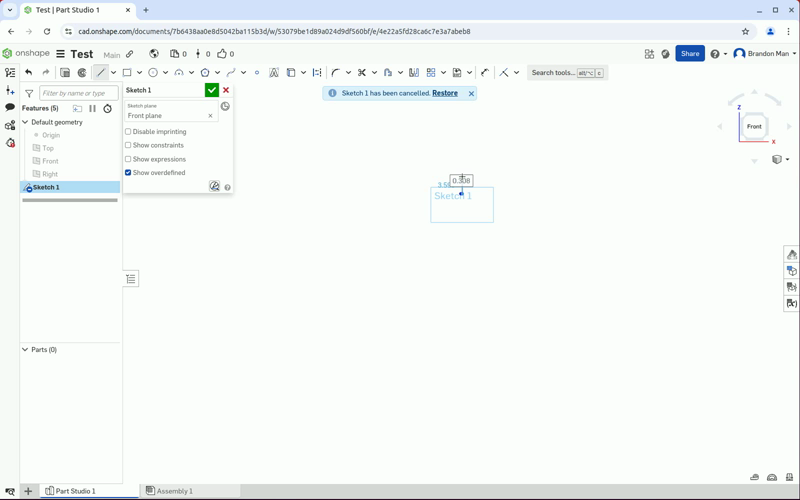
click(462, 176)
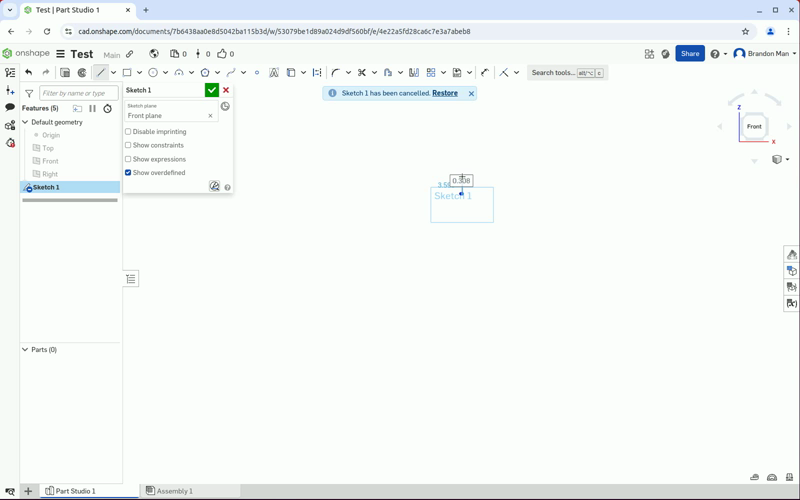
key_up(shift)
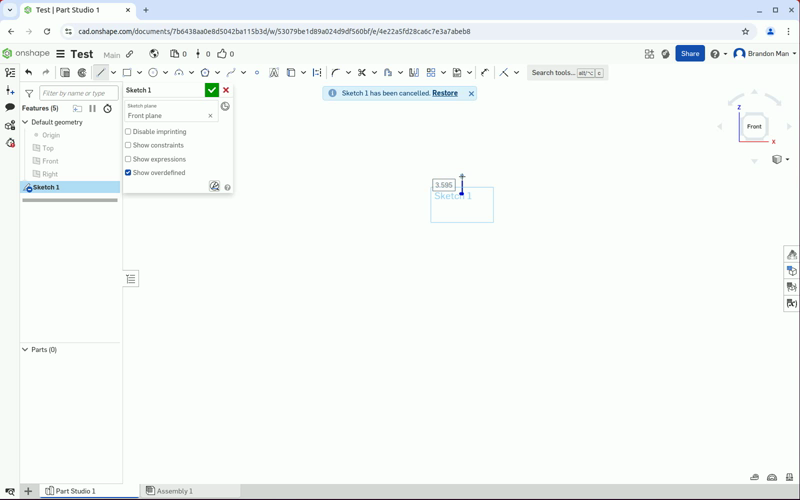
mouse_move(492, 176)
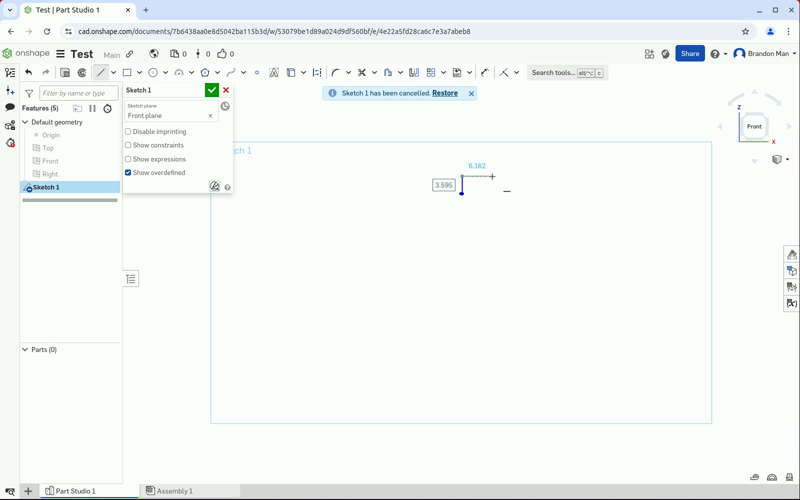
key_down(shift)
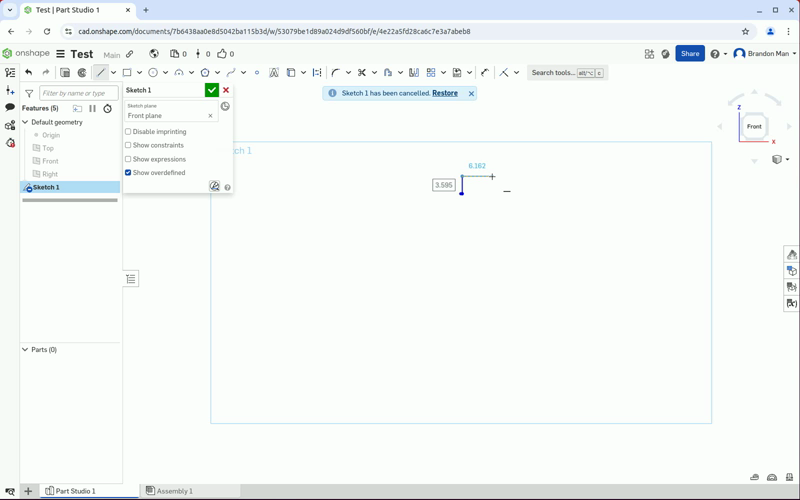
mouse_move(460, 193)
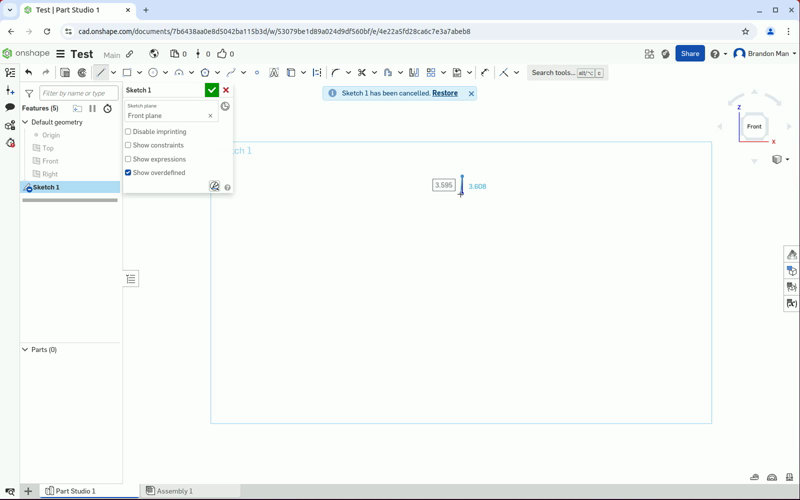
scroll(6)
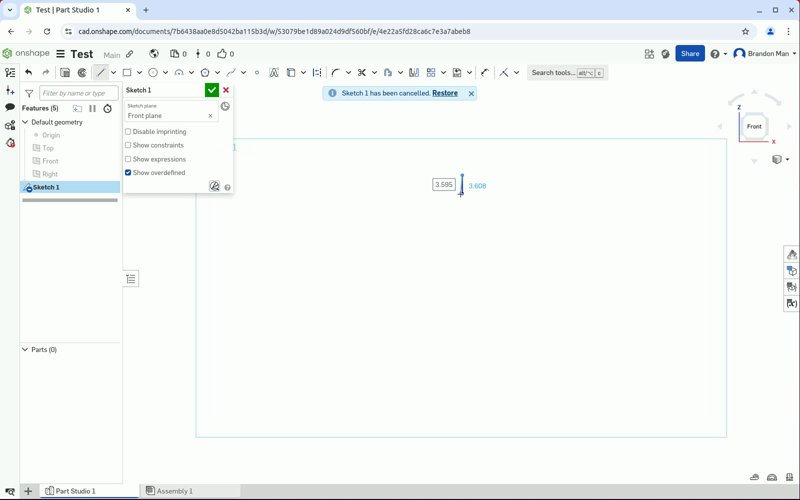
scroll(6)
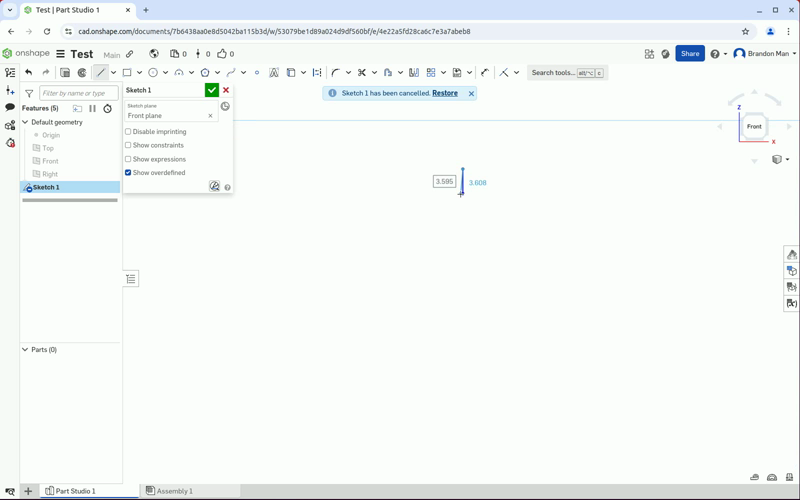
scroll(6)
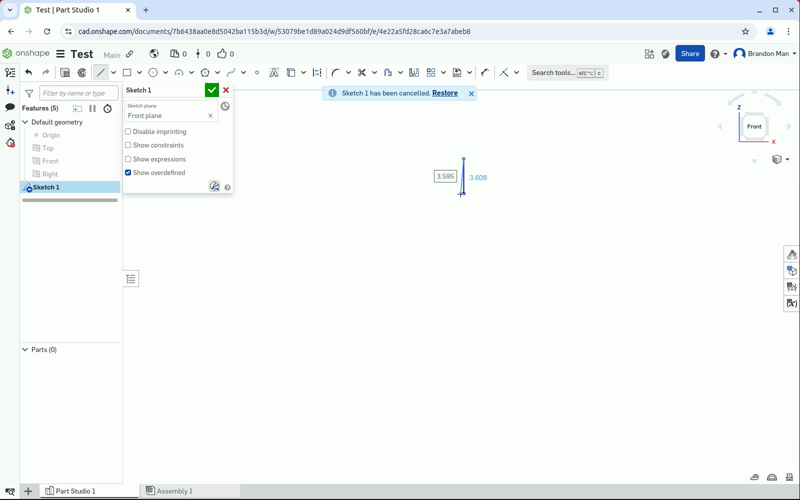
scroll(6)
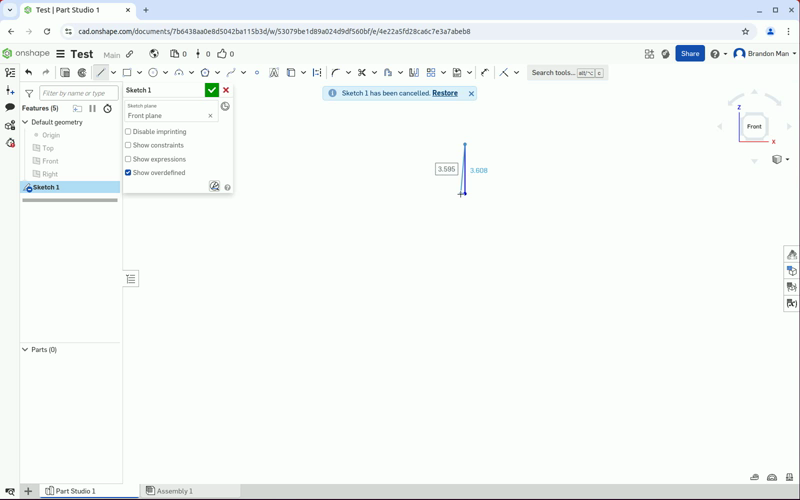
scroll(6)
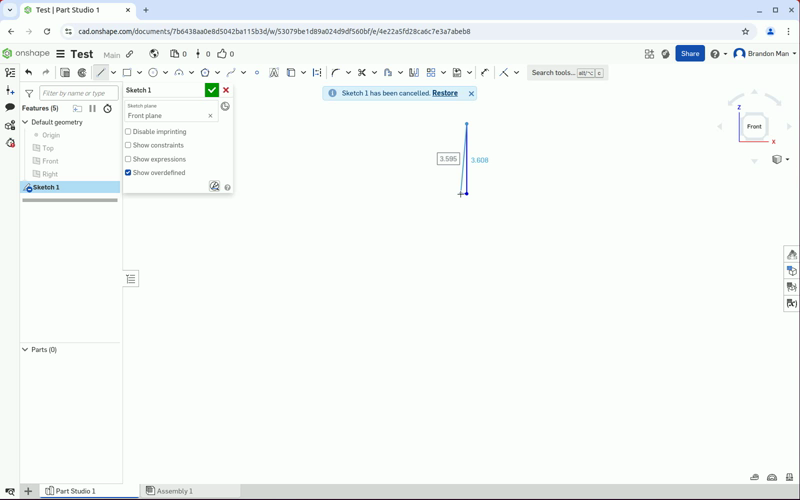
scroll(6)
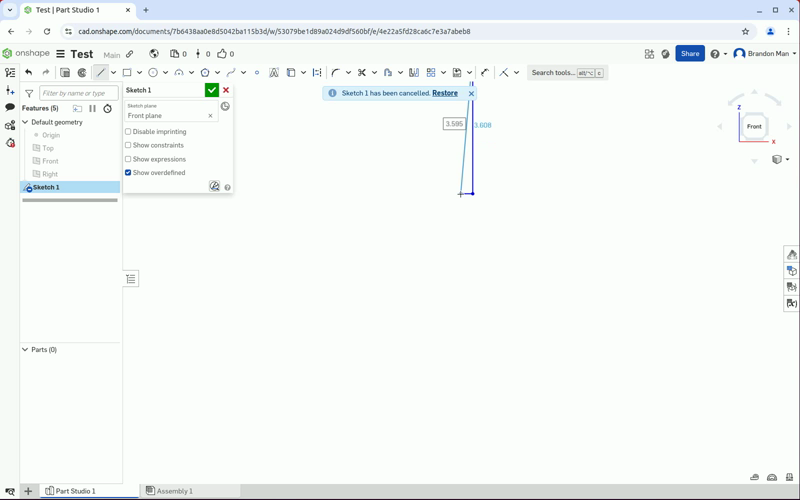
scroll(6)
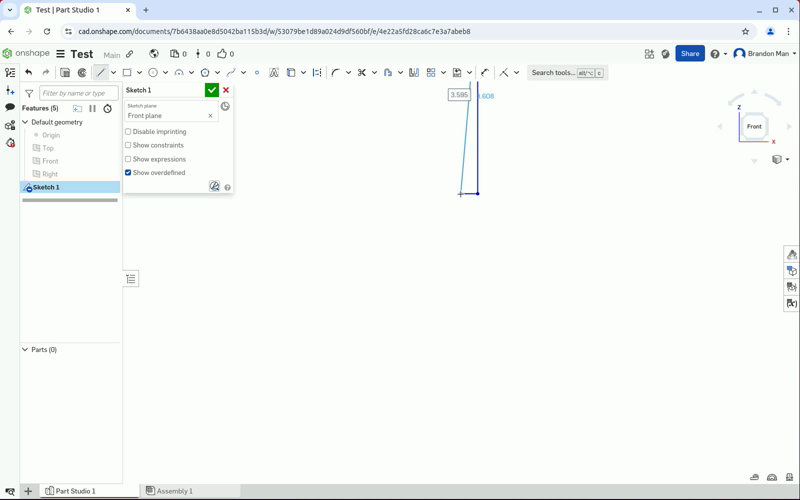
key_up(shift)
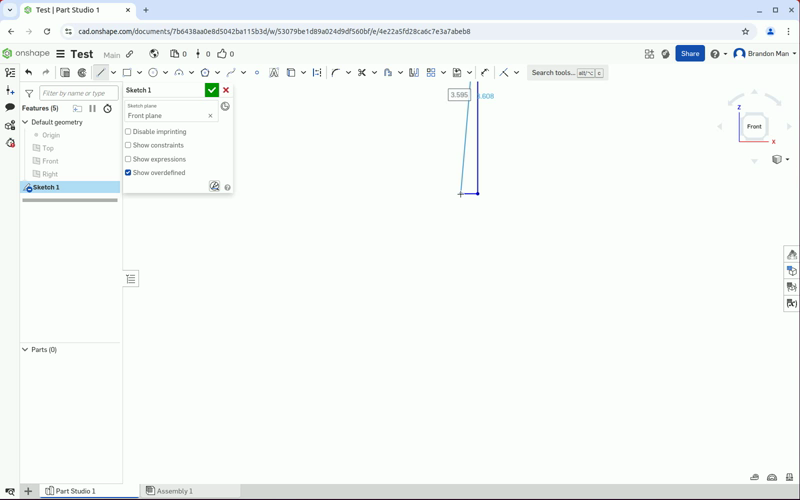
click(460, 193)
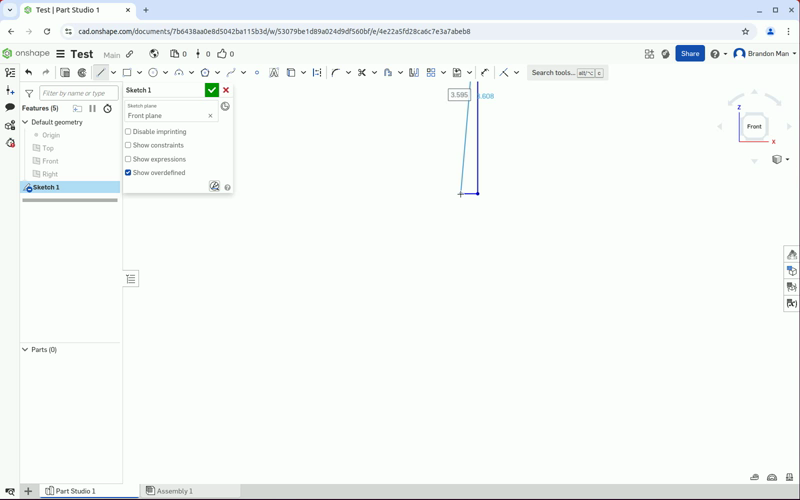
scroll(-6)
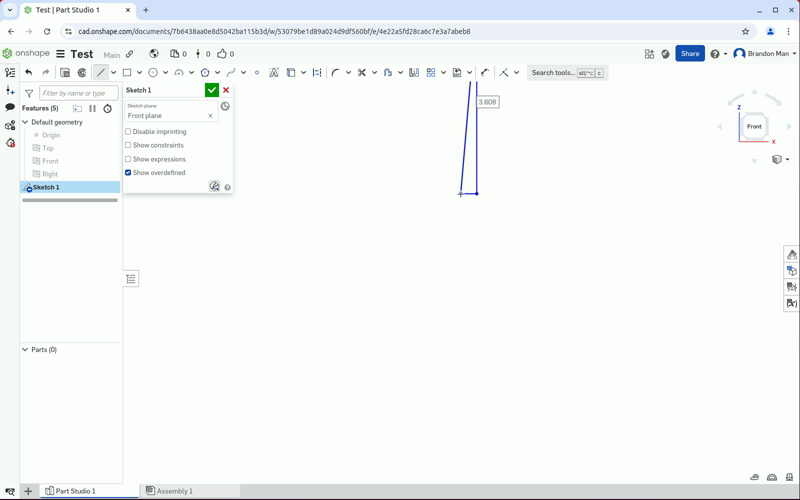
scroll(-6)
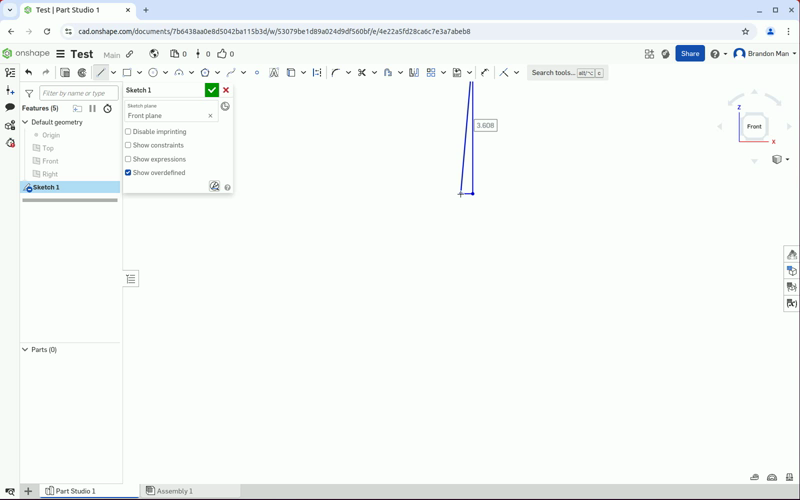
scroll(-6)
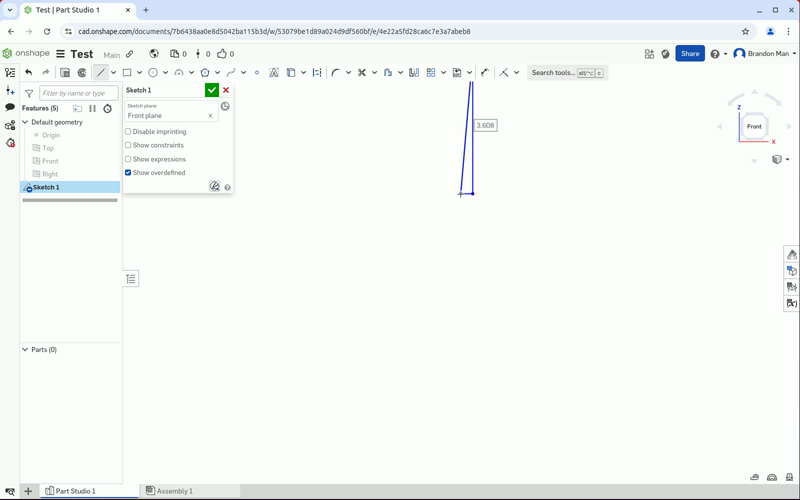
scroll(-6)
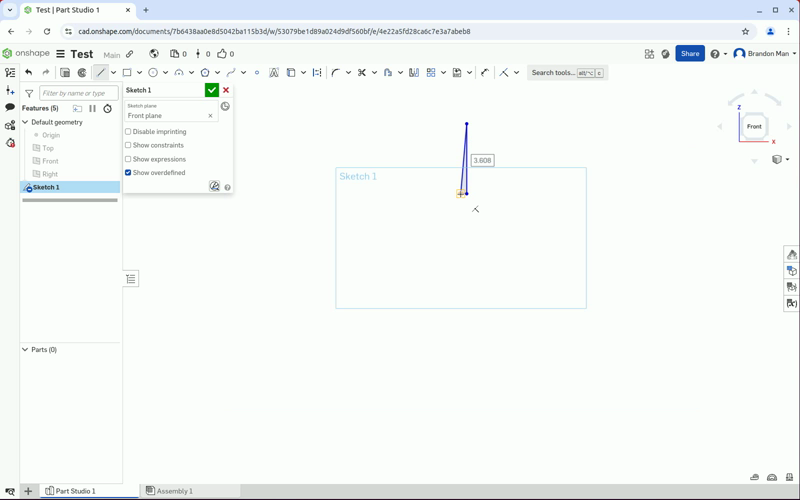
scroll(-6)
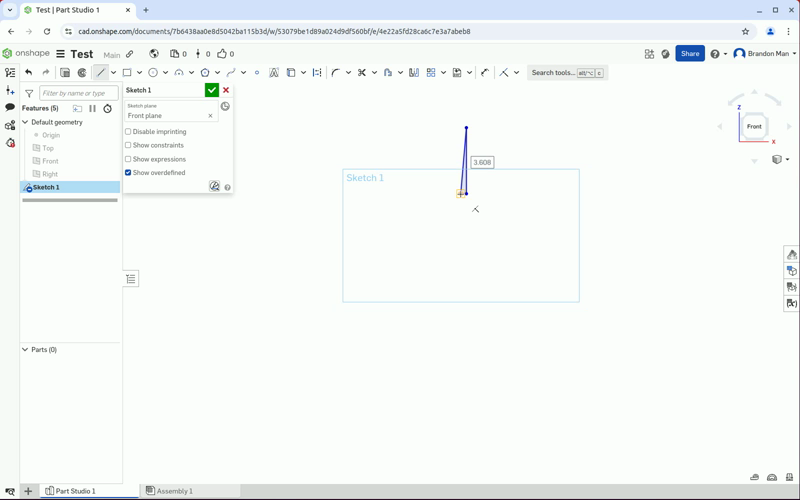
scroll(-6)
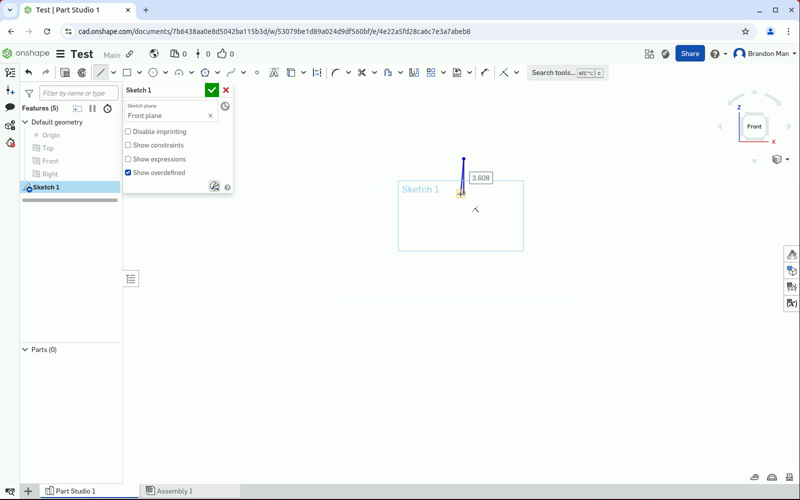
scroll(-6)
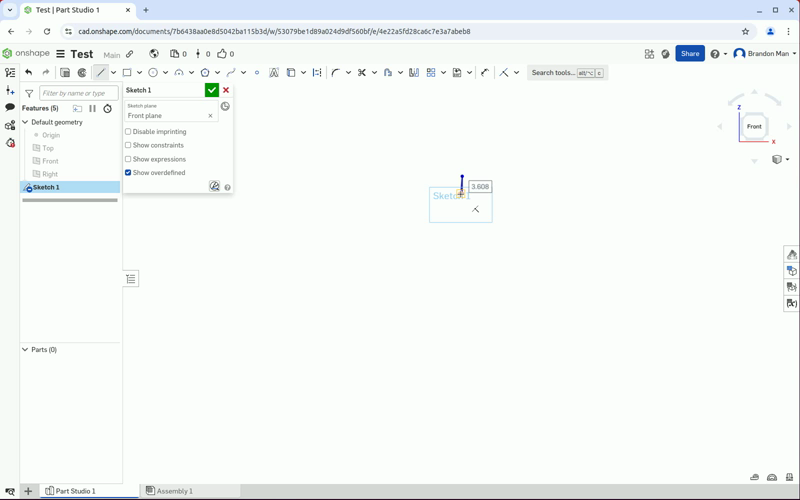
key(esc)
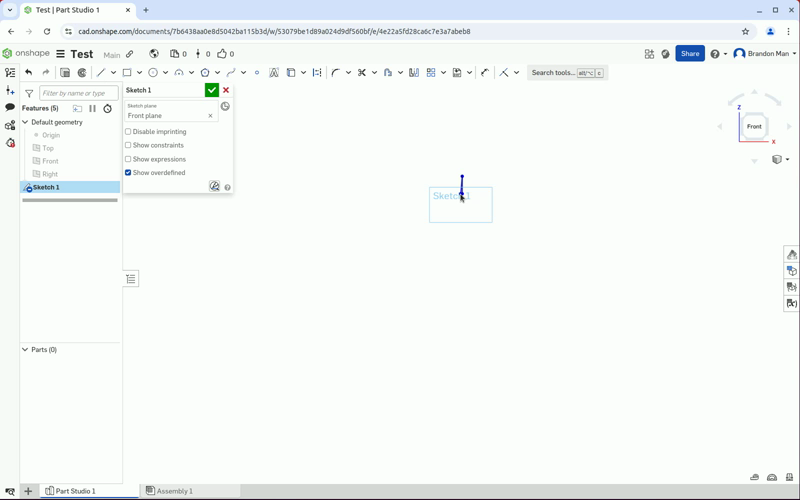
mouse_move(461, 190)
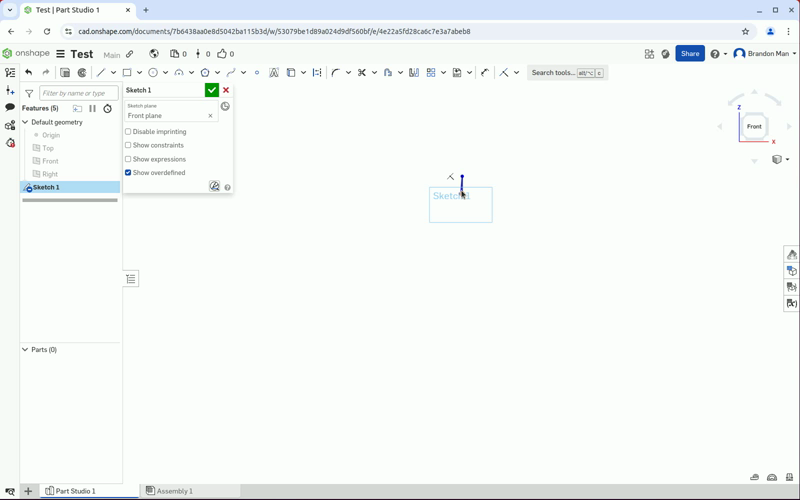
scroll(6)
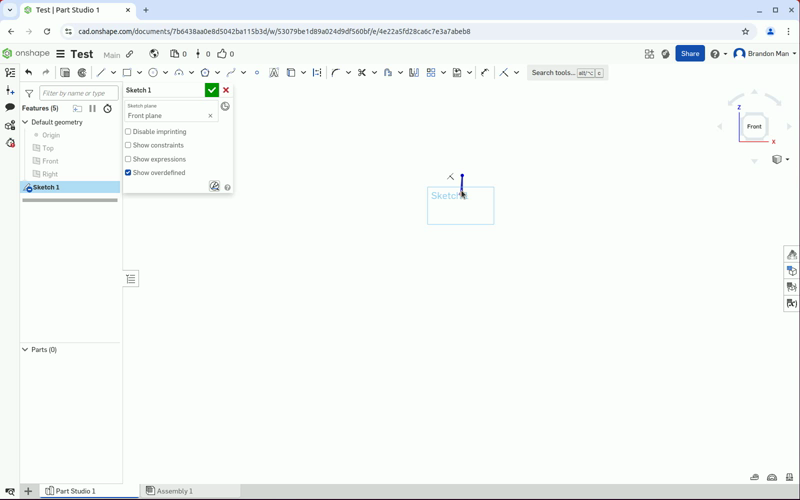
scroll(6)
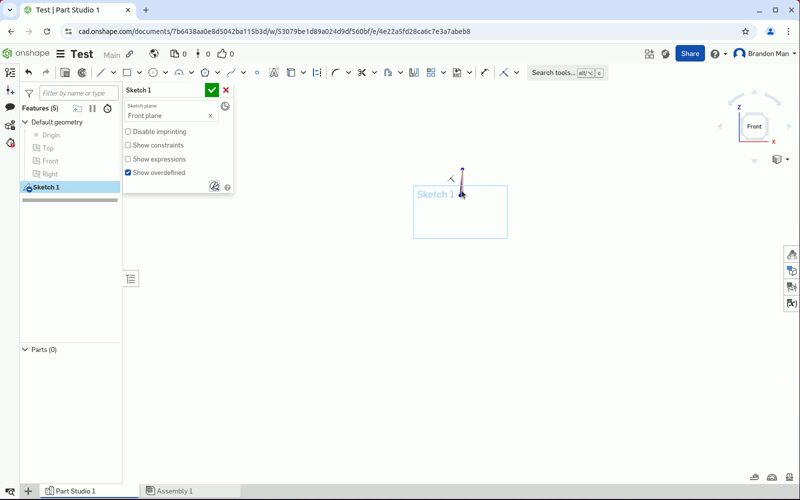
scroll(6)
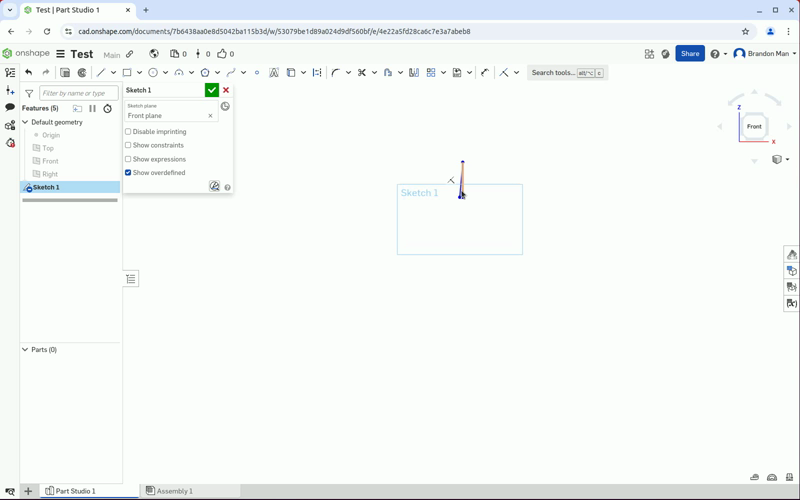
scroll(6)
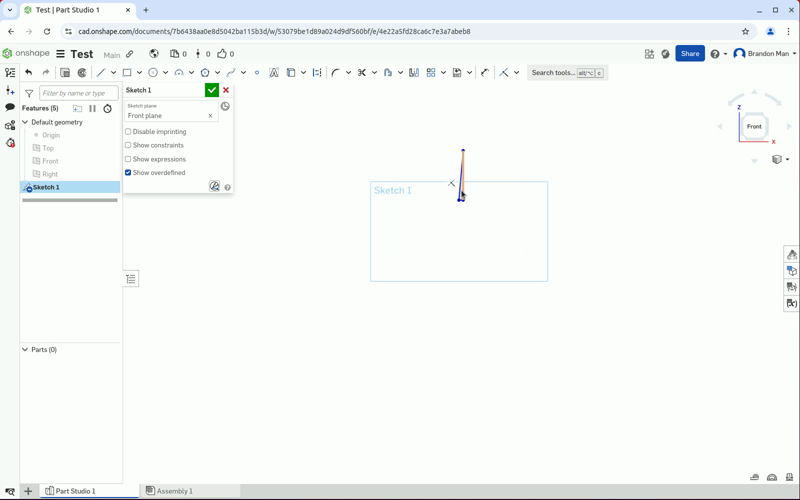
scroll(6)
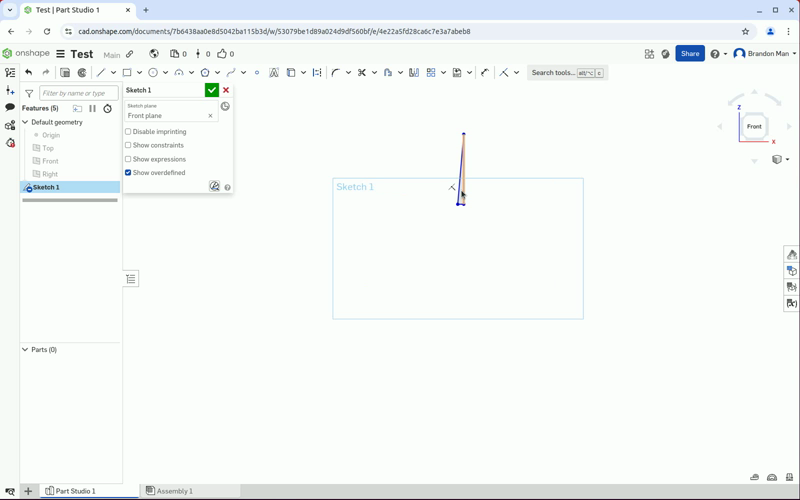
scroll(6)
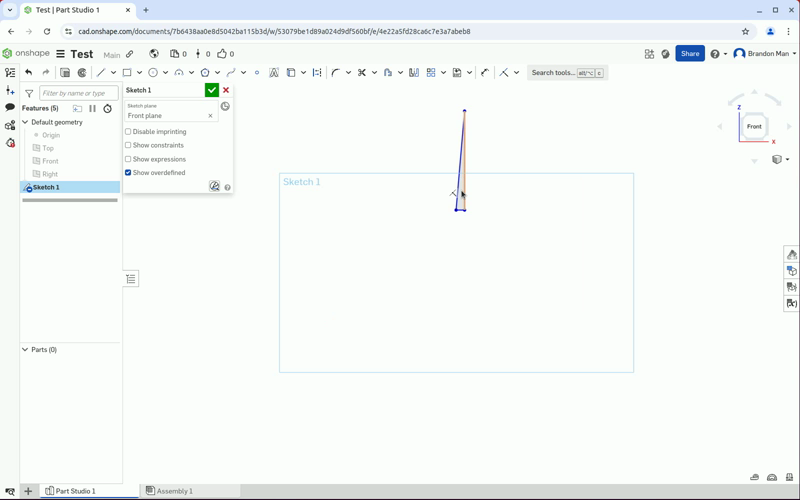
scroll(6)
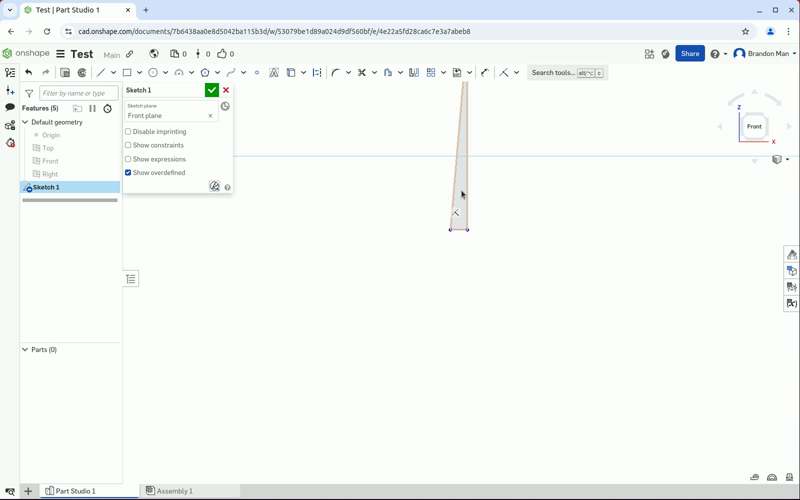
click(461, 190)
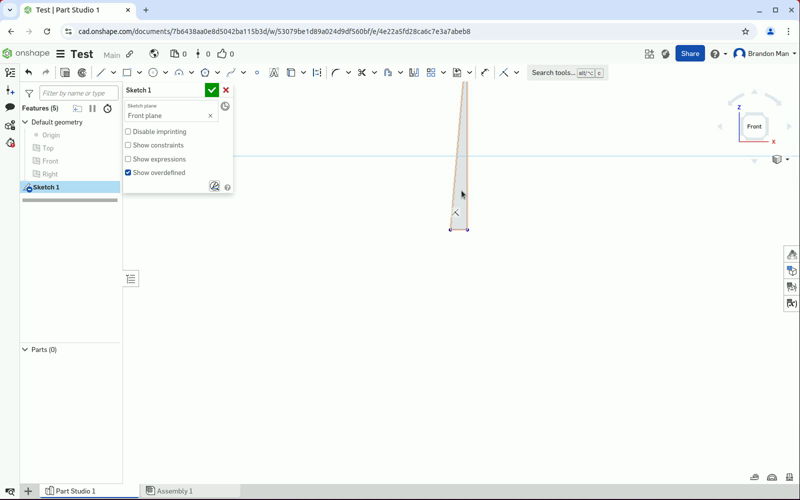
scroll(-6)
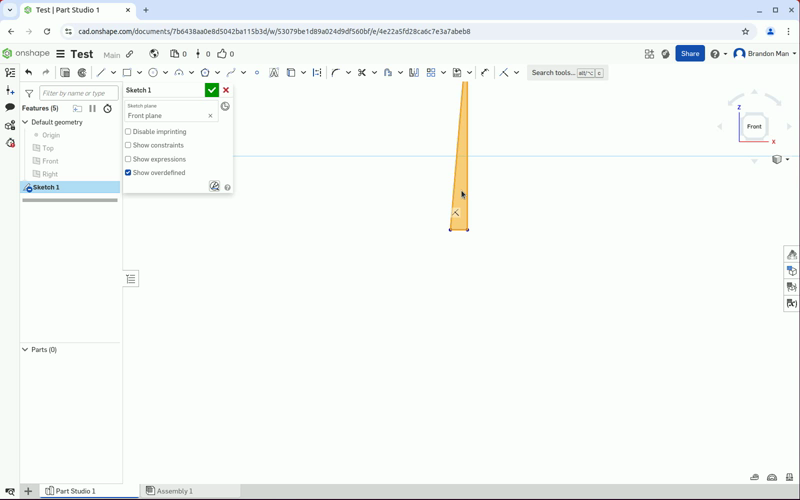
scroll(-6)
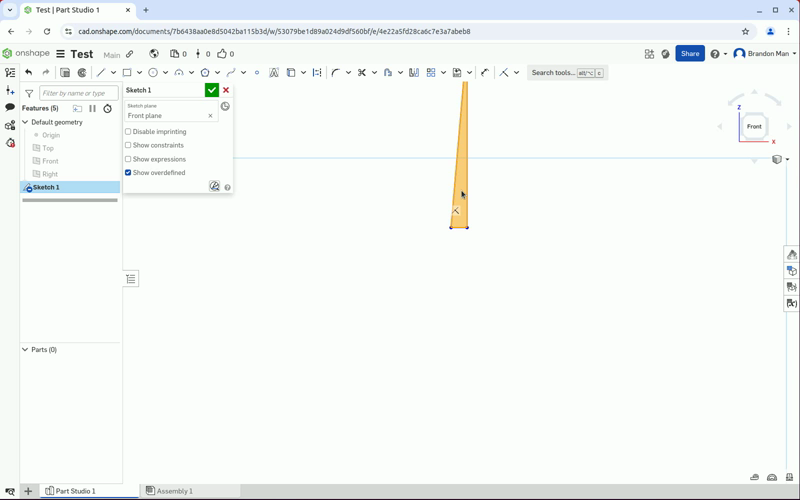
scroll(-6)
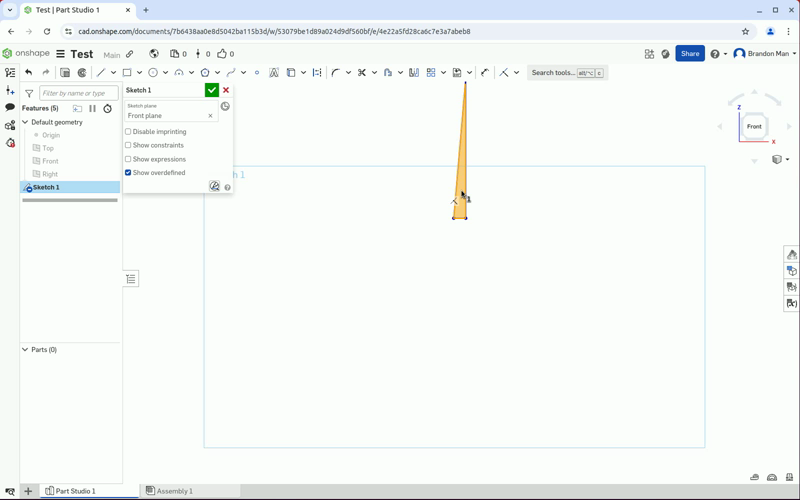
scroll(-6)
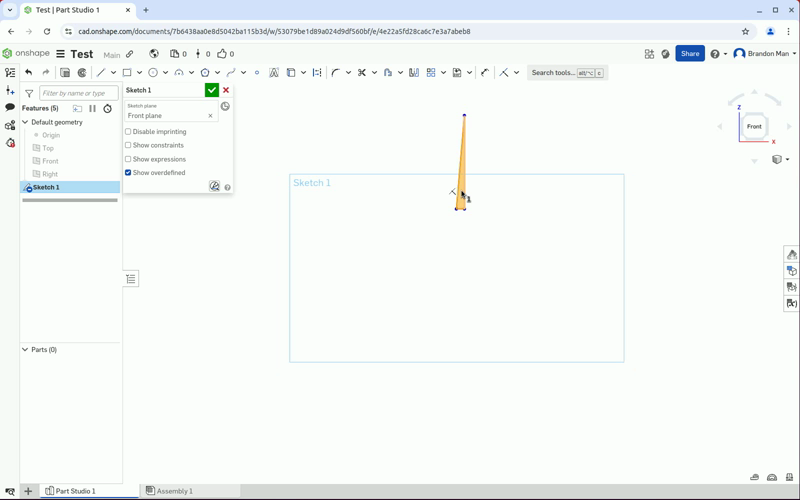
scroll(-6)
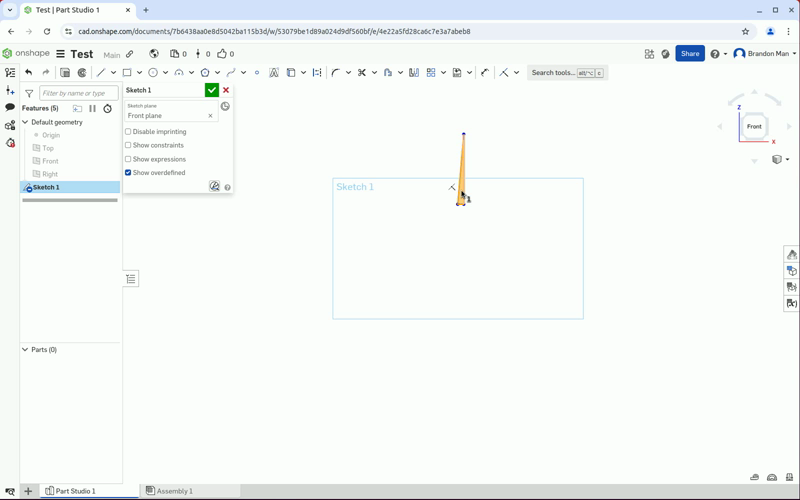
scroll(-6)
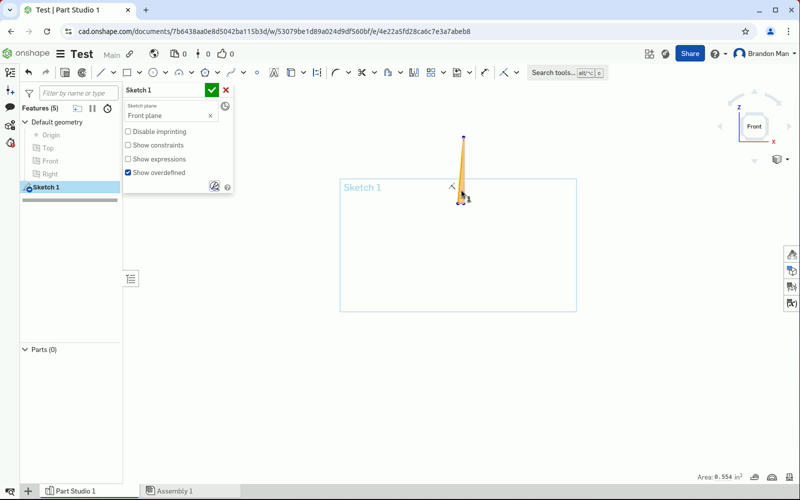
scroll(-6)
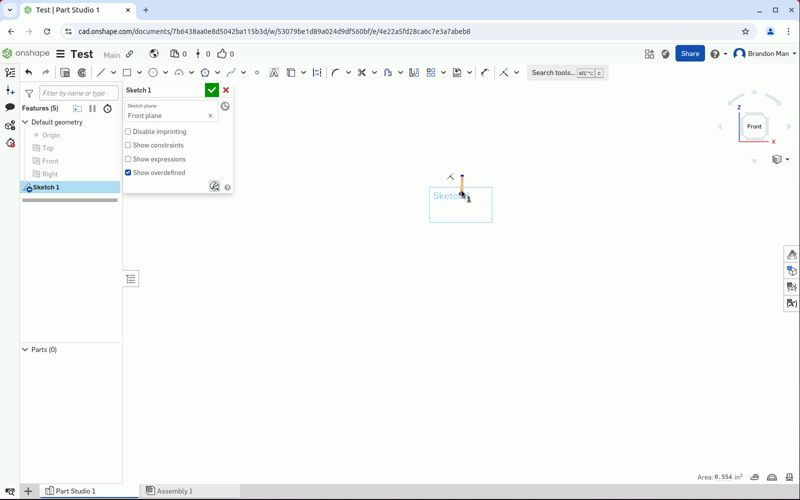
mouse_move(73, 352)
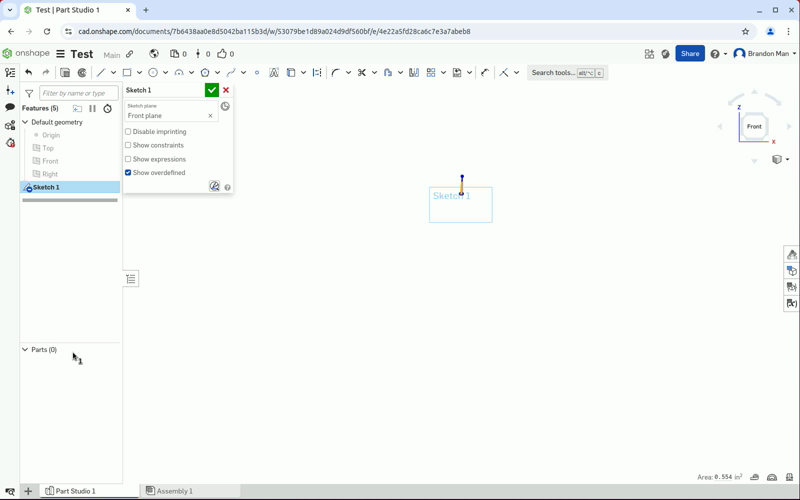
key(shift+y)
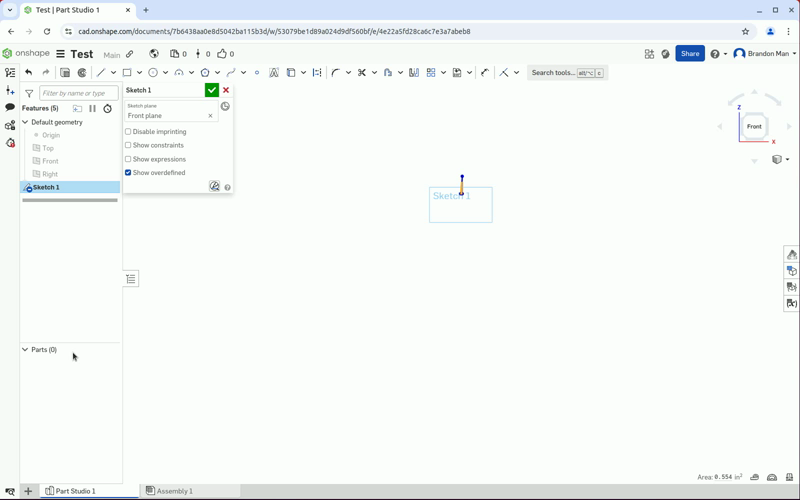
key(shift+e)
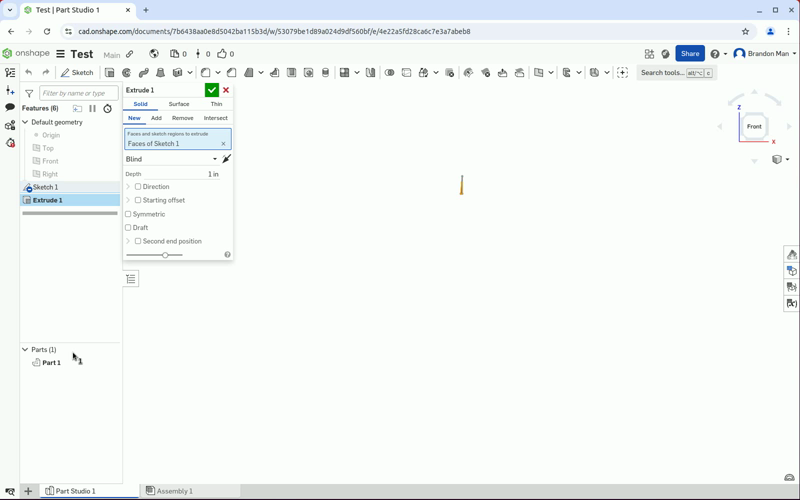
mouse_move(143, 106)
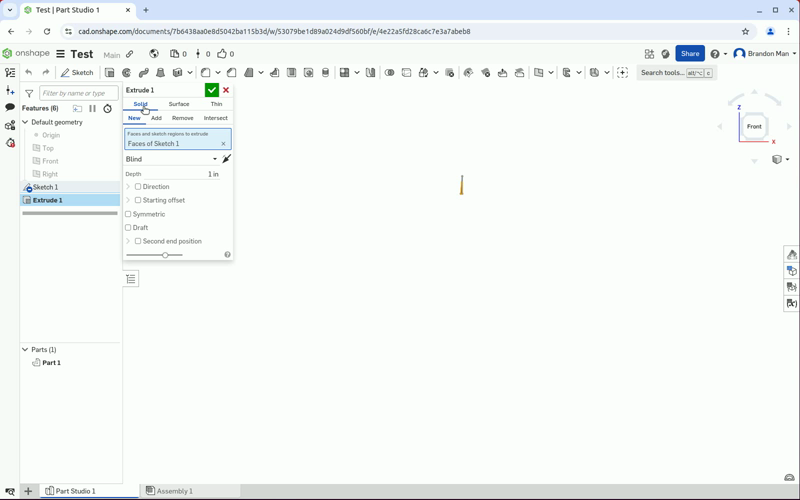
click(143, 106)
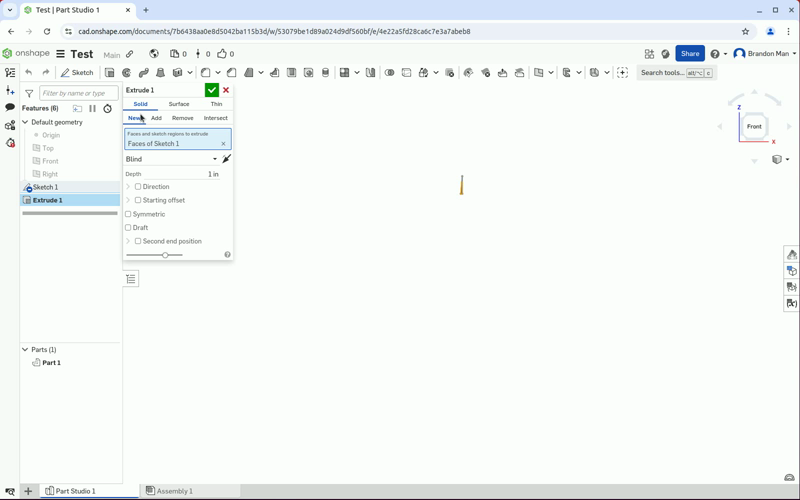
mouse_move(137, 120)
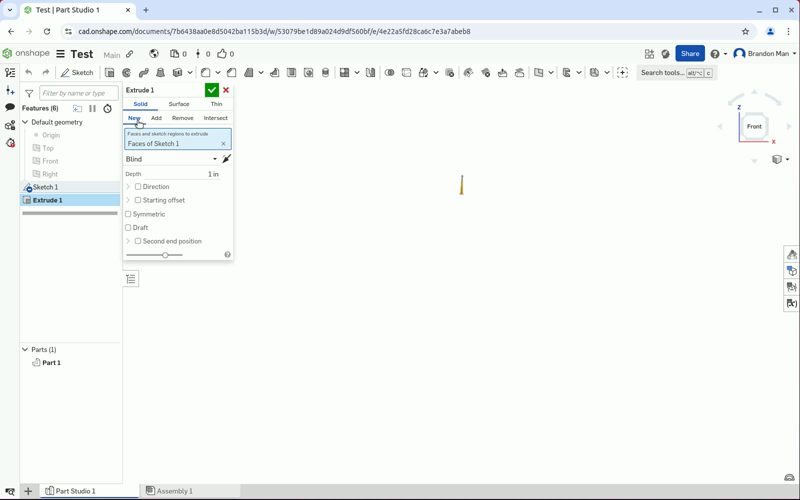
click(137, 120)
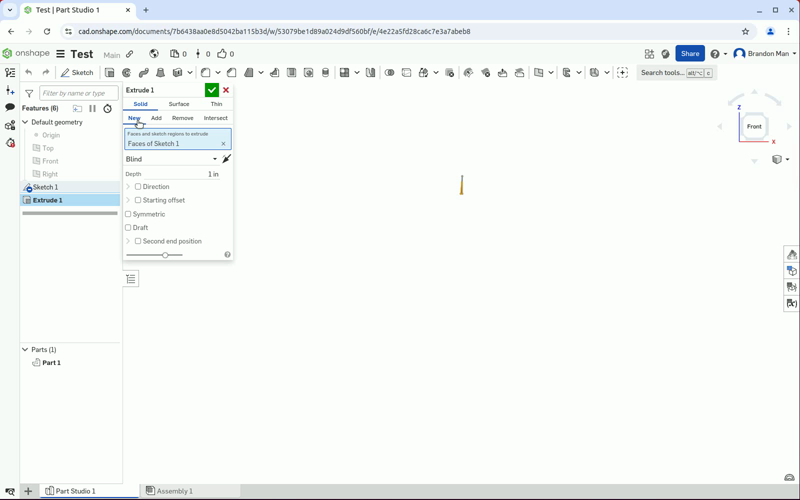
key(tab, 4)
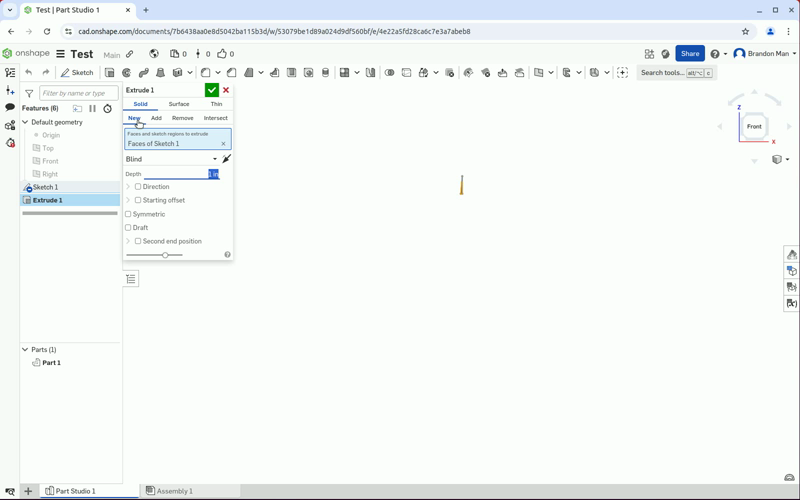
text(1.685)
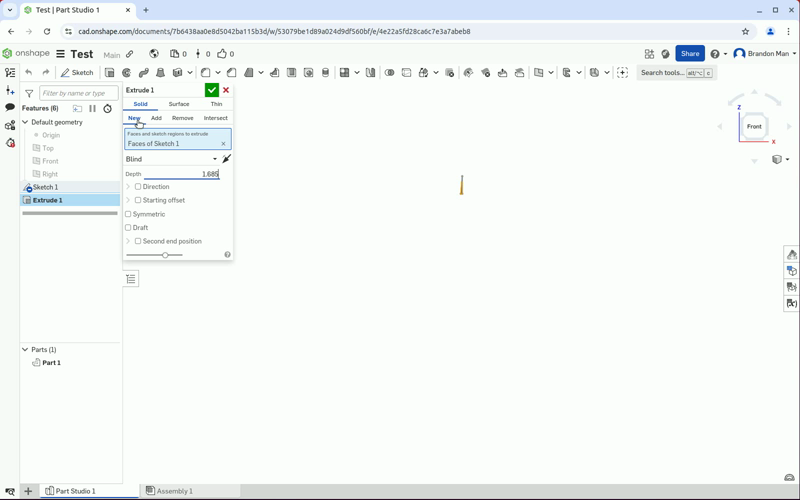
key(enter)
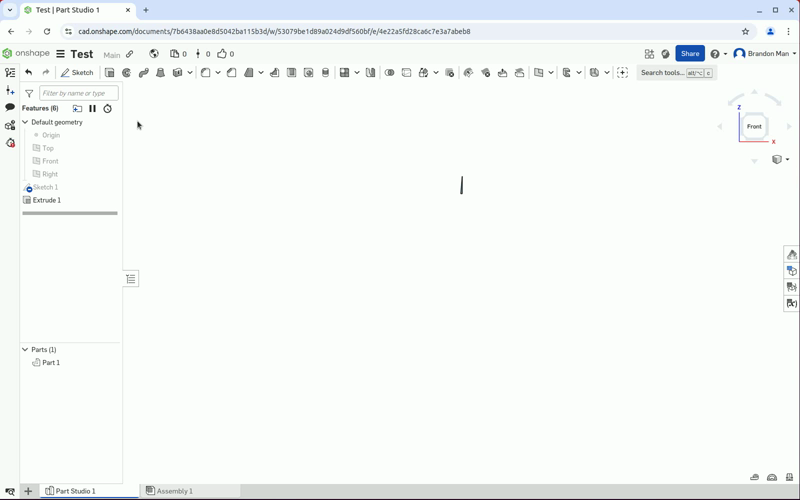
key(shift+h)
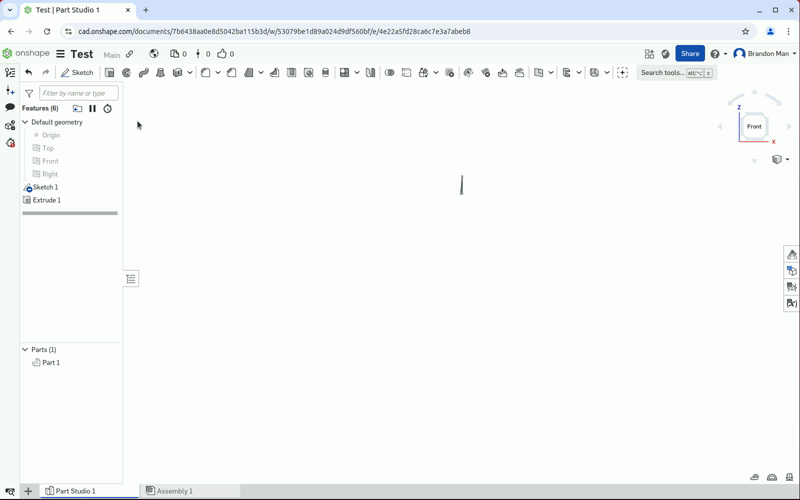
key(shift+h)
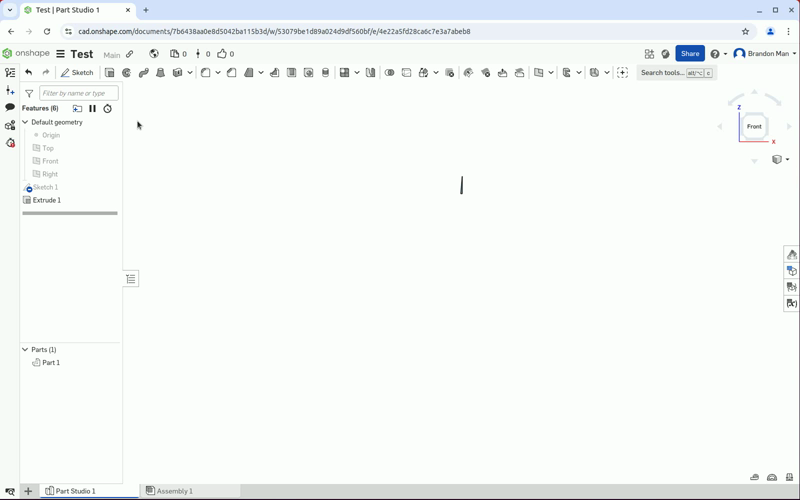
mouse_move(73, 189)
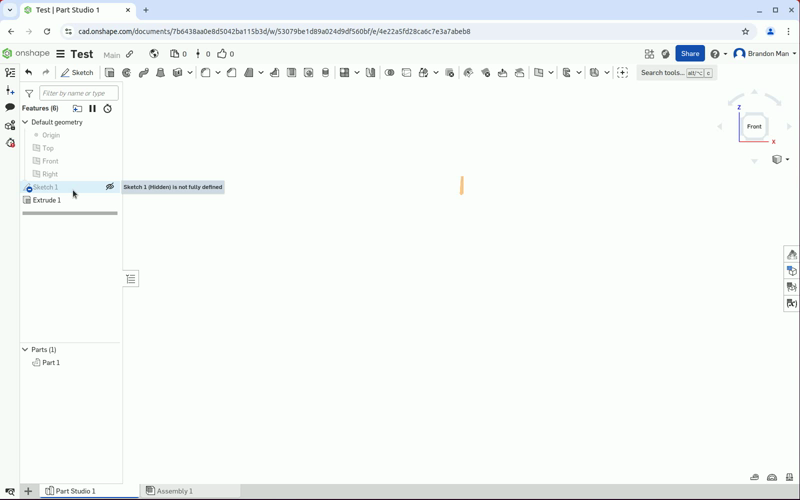
click(73, 189)
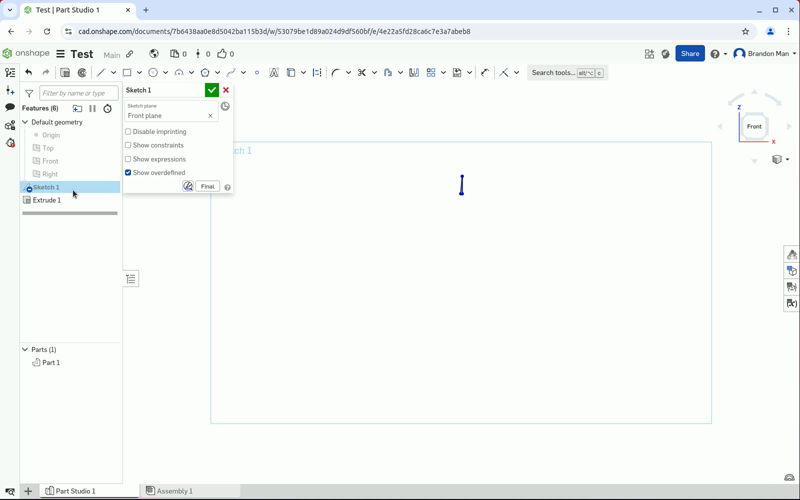
mouse_move(229, 92)
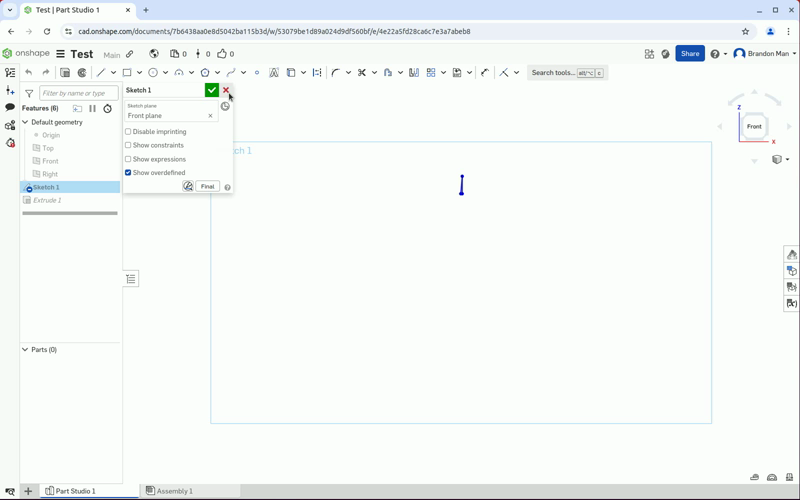
click(229, 92)
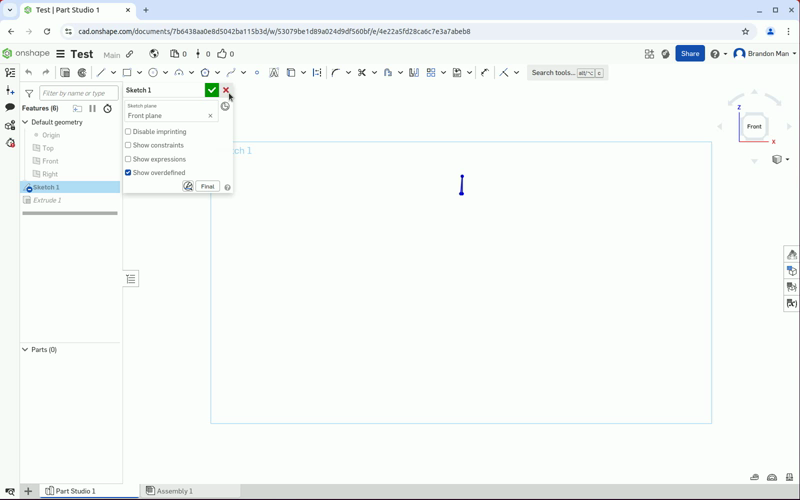
key(shift+s)
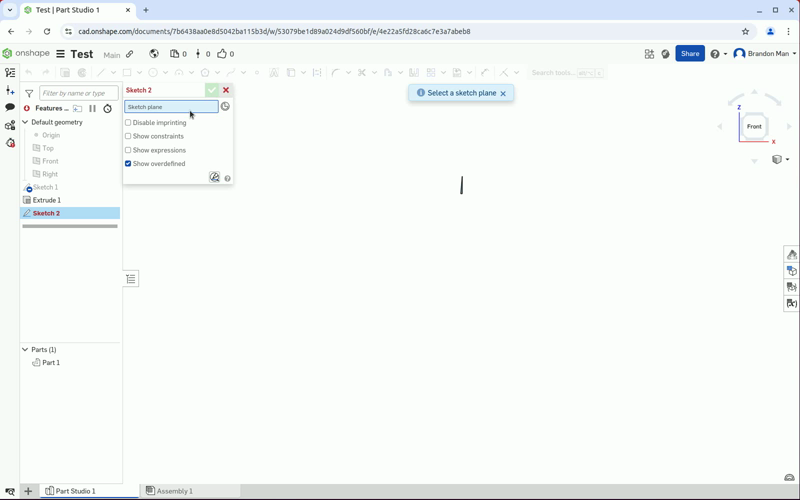
mouse_move(73, 163)
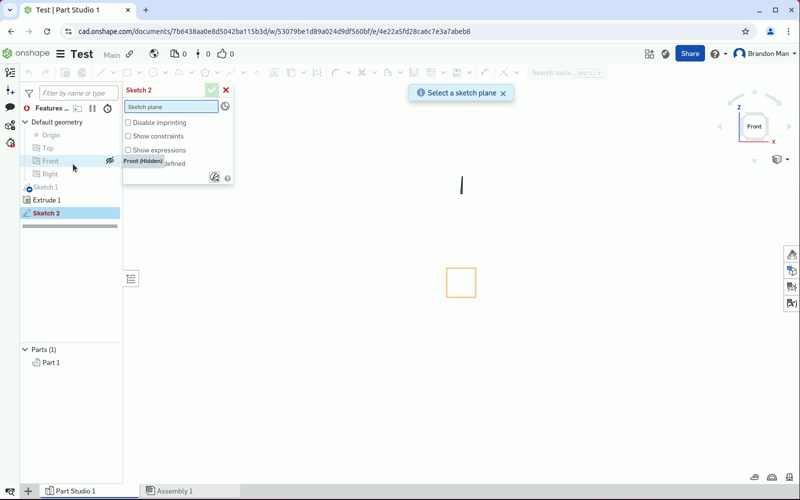
click(73, 163)
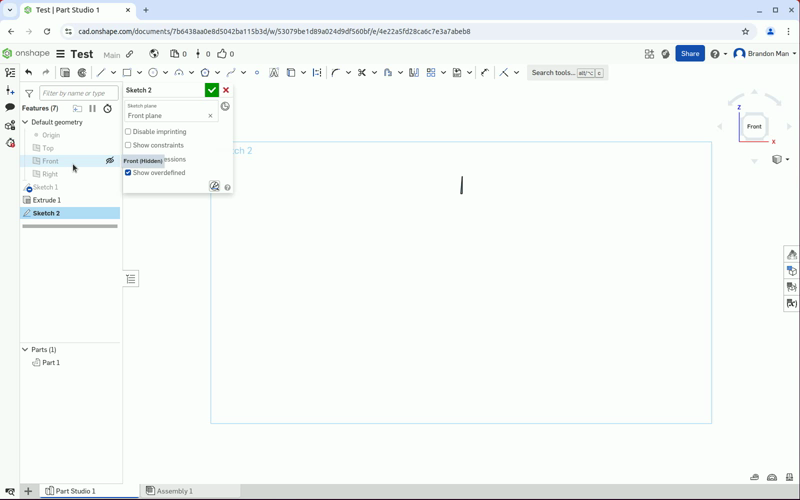
mouse_move(73, 352)
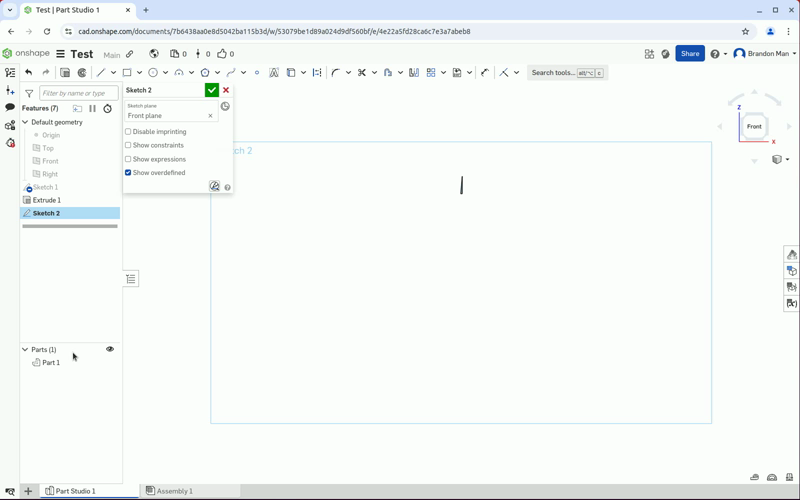
key(y)
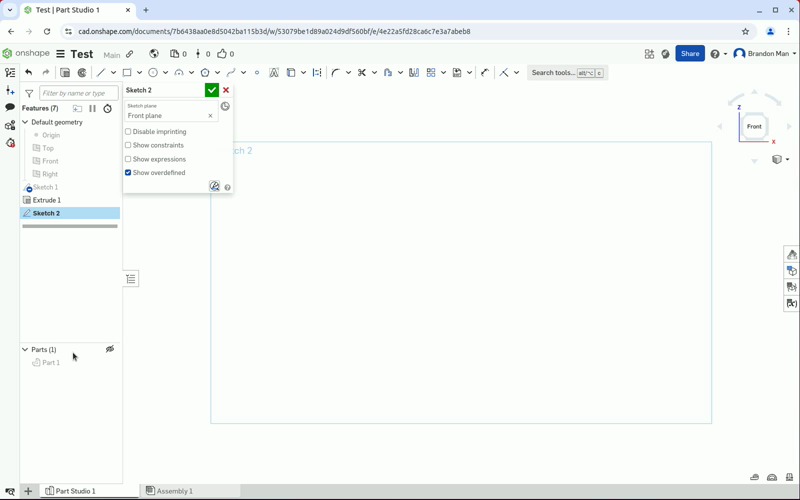
key(l)
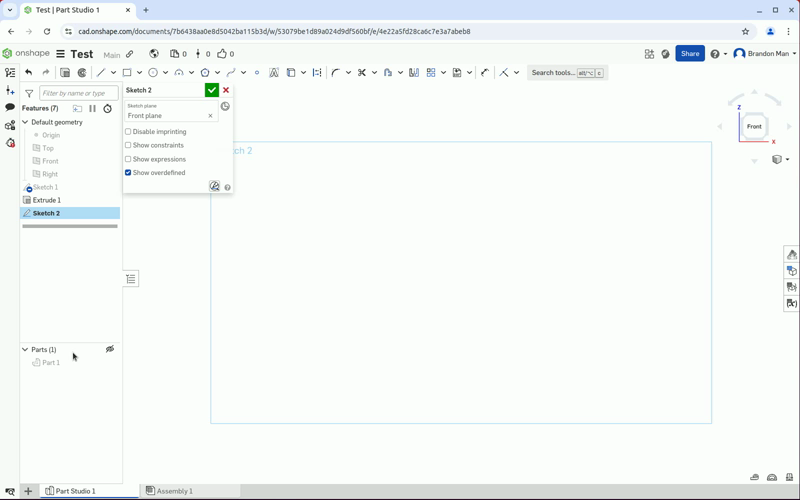
key_down(shift)
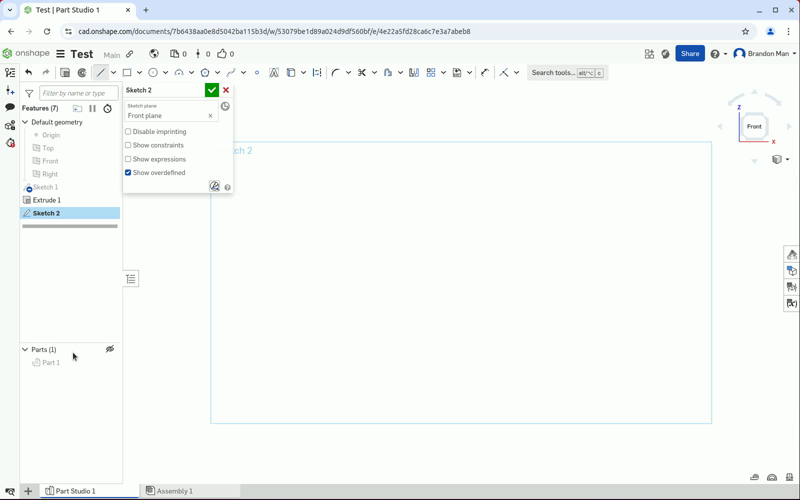
mouse_move(460, 216)
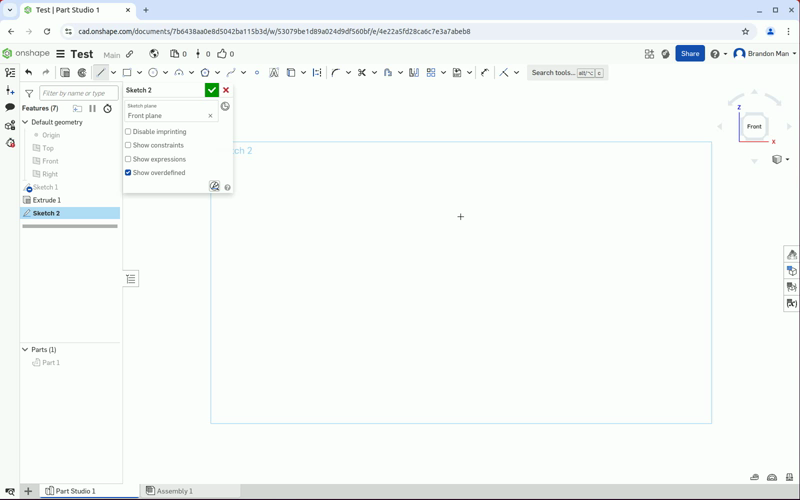
click(460, 216)
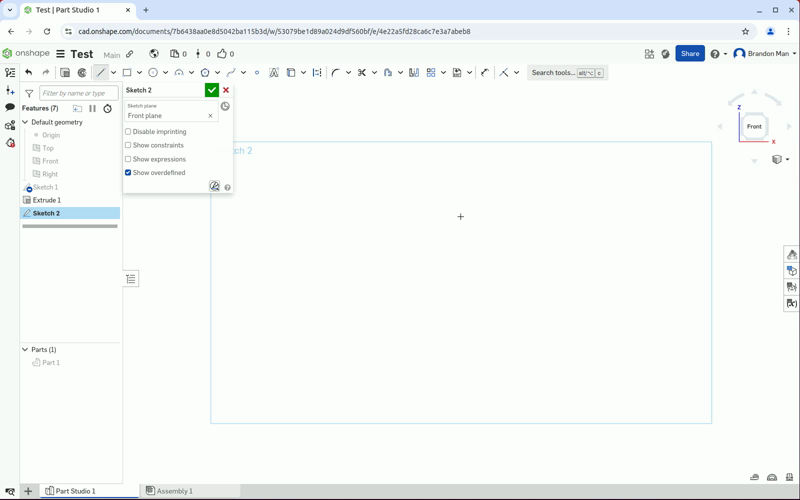
key_up(shift)
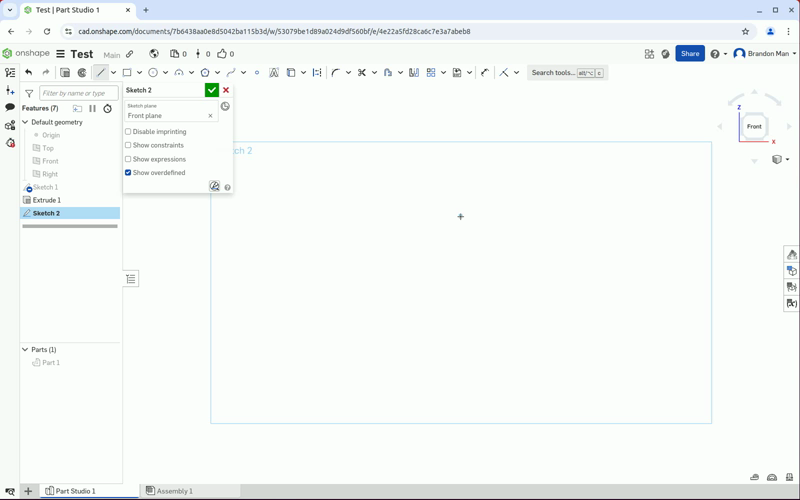
key_down(shift)
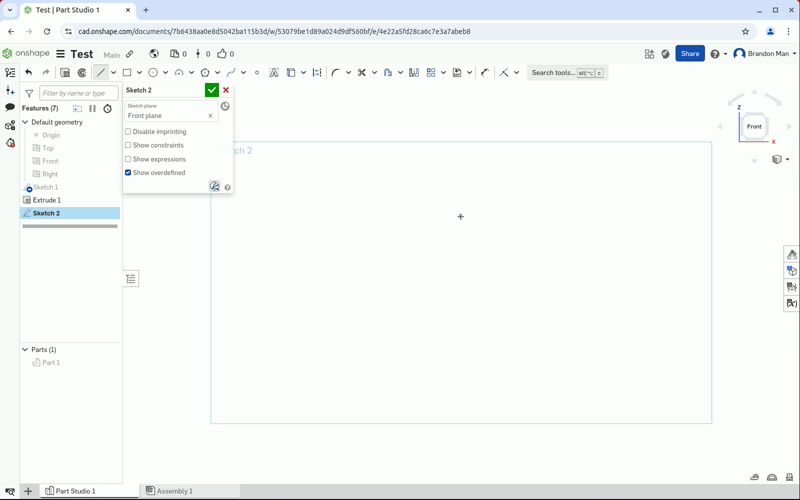
mouse_move(490, 216)
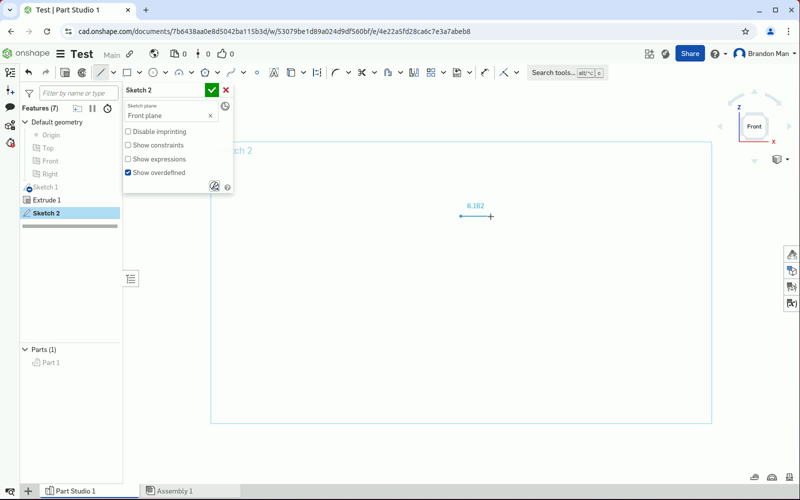
mouse_move(493, 216)
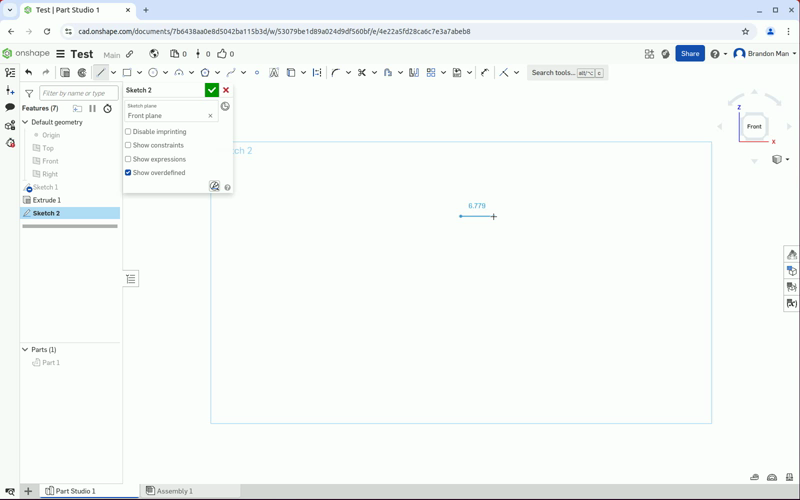
click(493, 216)
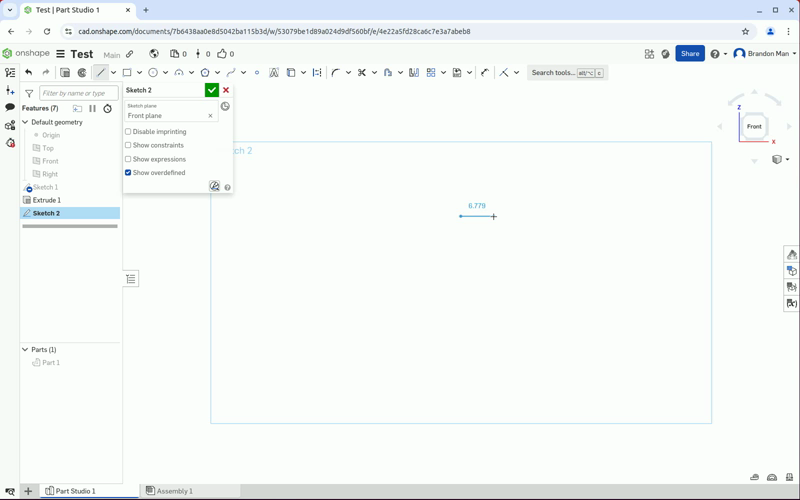
key_up(shift)
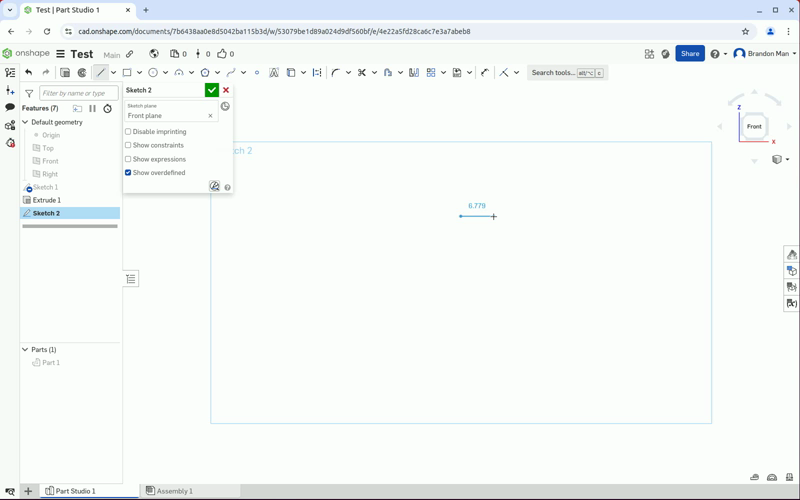
key_down(shift)
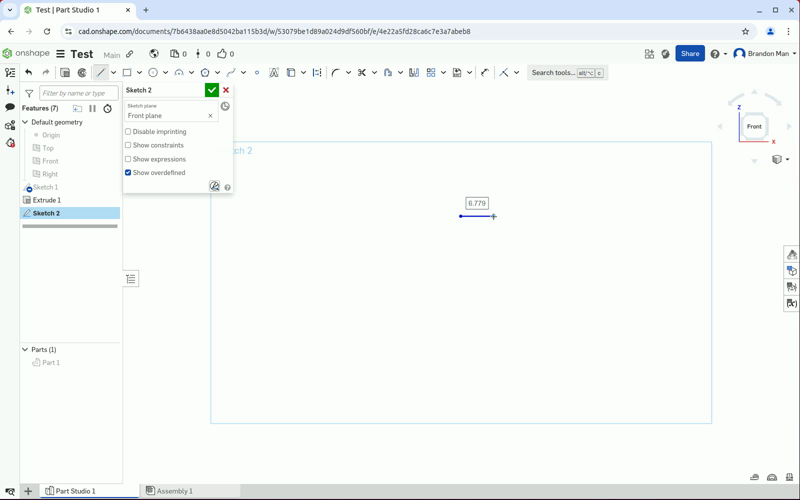
mouse_move(493, 283)
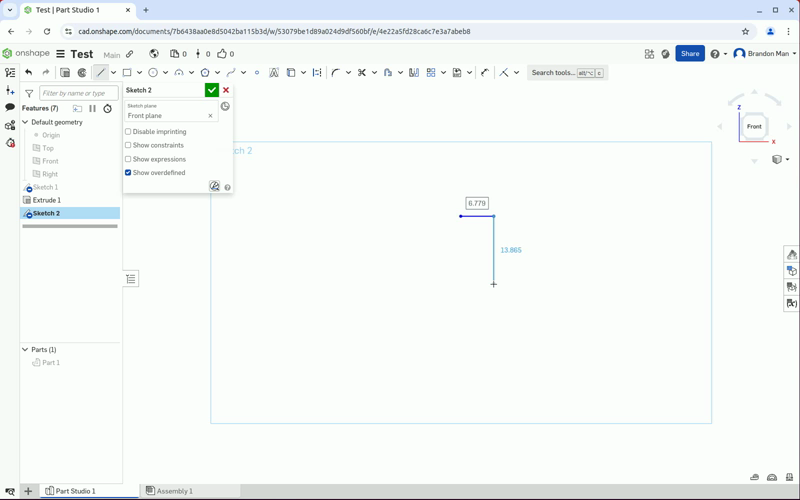
click(493, 283)
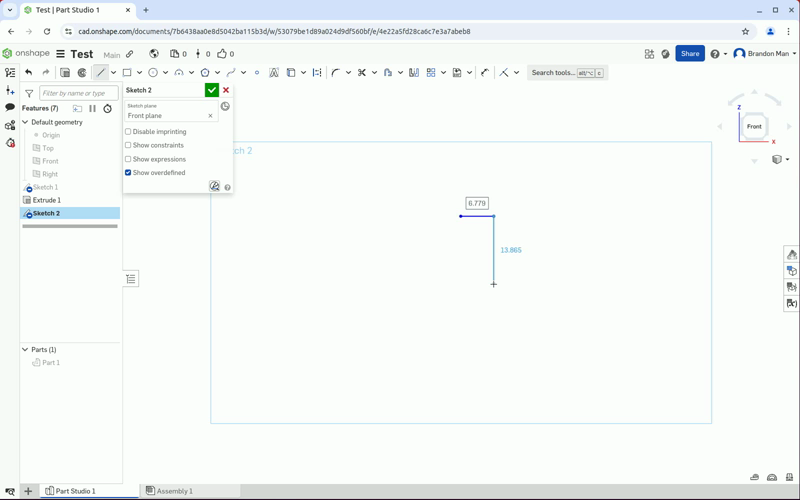
key_up(shift)
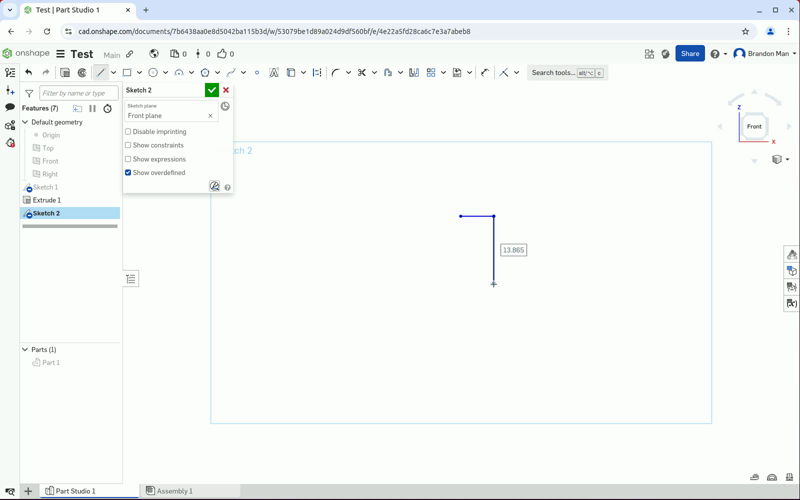
key_down(shift)
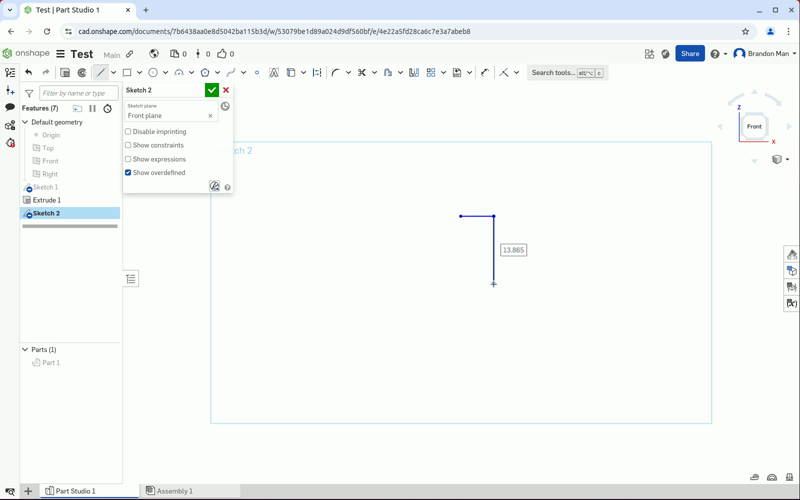
mouse_move(523, 283)
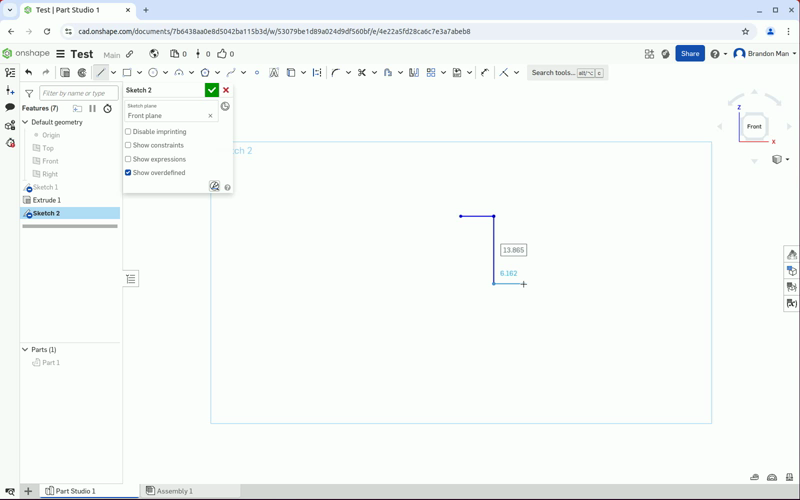
mouse_move(522, 283)
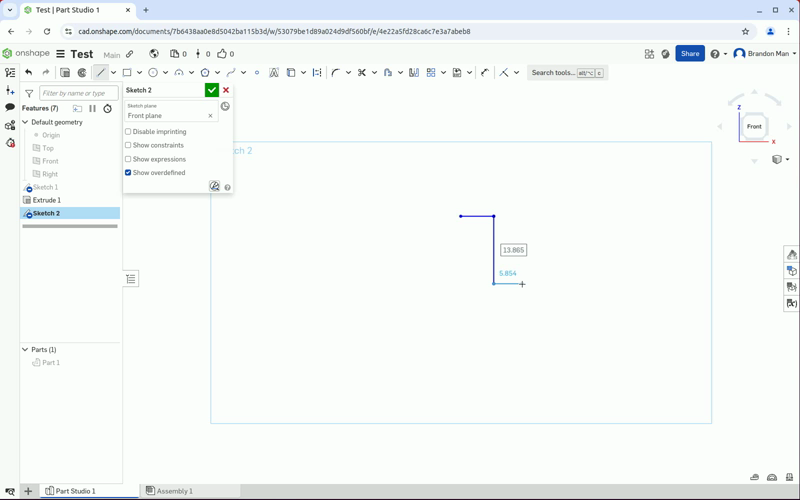
click(522, 283)
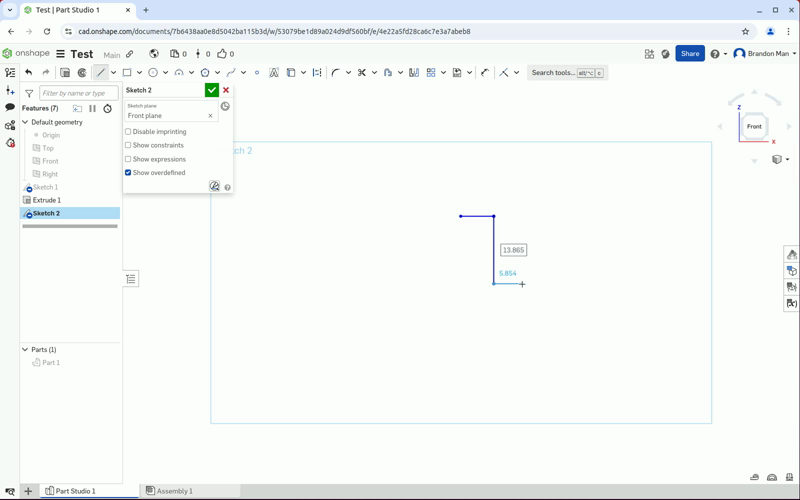
key_up(shift)
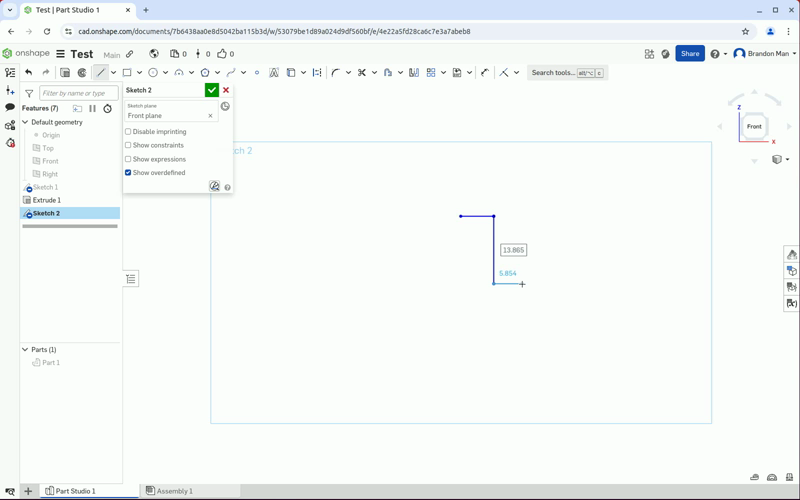
key_down(shift)
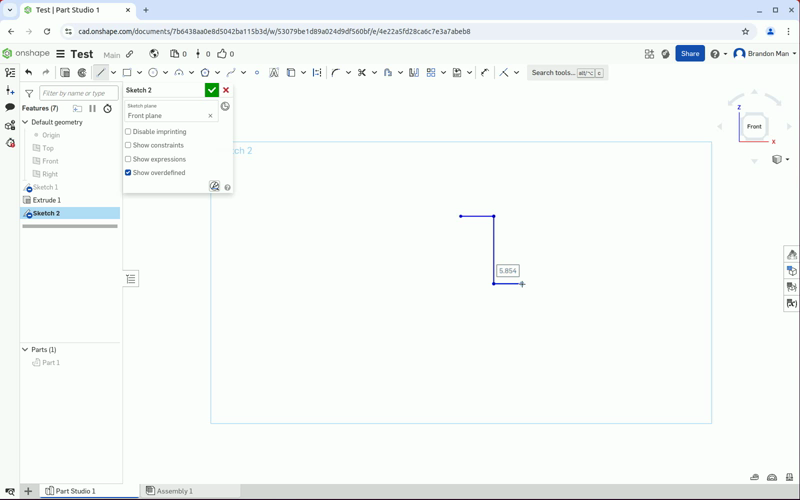
mouse_move(522, 216)
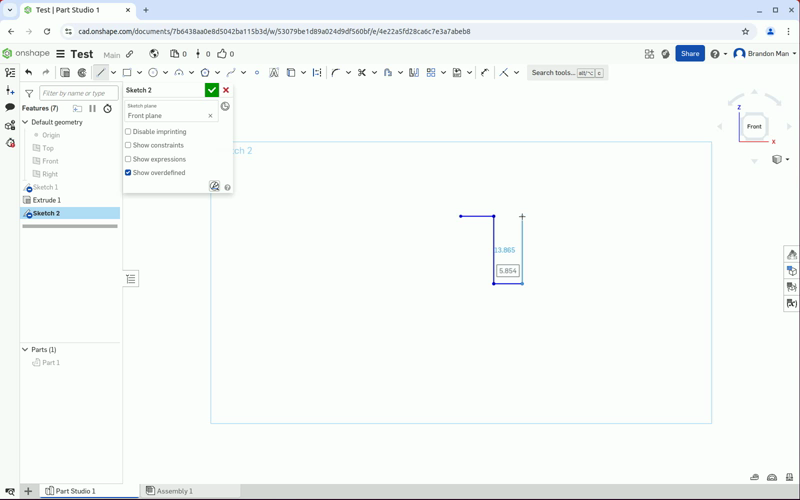
click(522, 216)
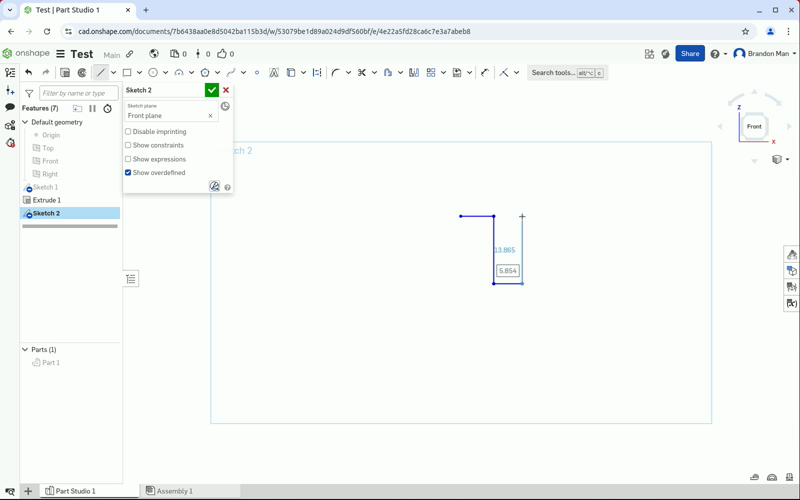
key_up(shift)
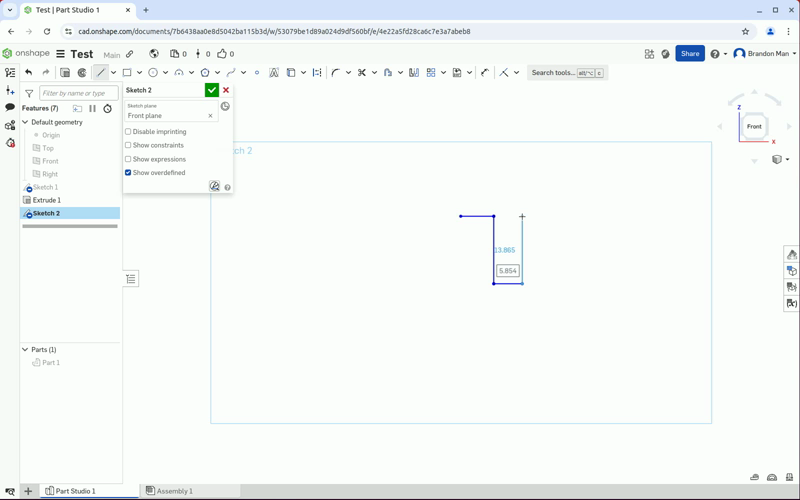
key_down(shift)
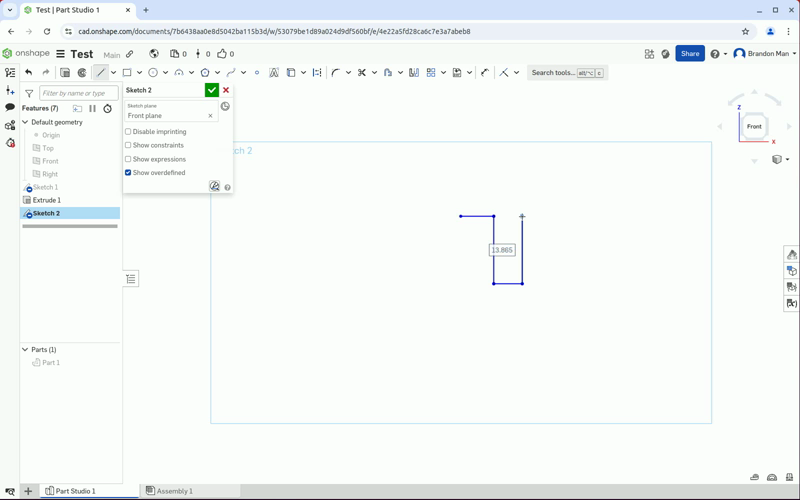
mouse_move(552, 216)
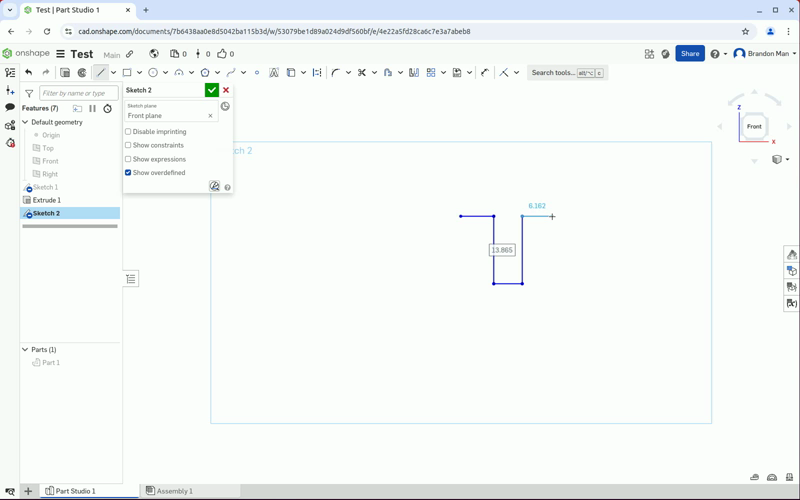
mouse_move(554, 216)
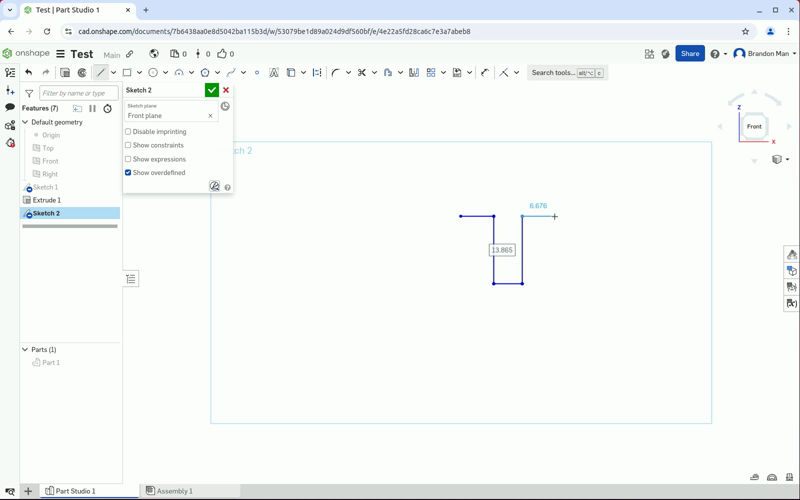
click(554, 216)
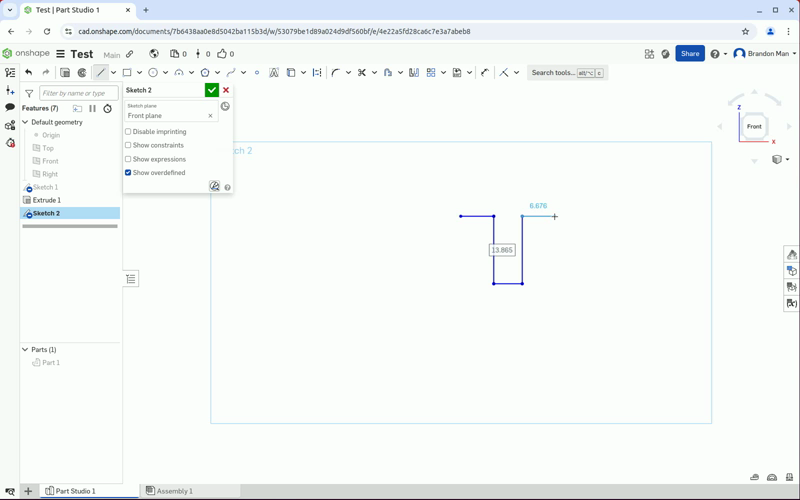
key_up(shift)
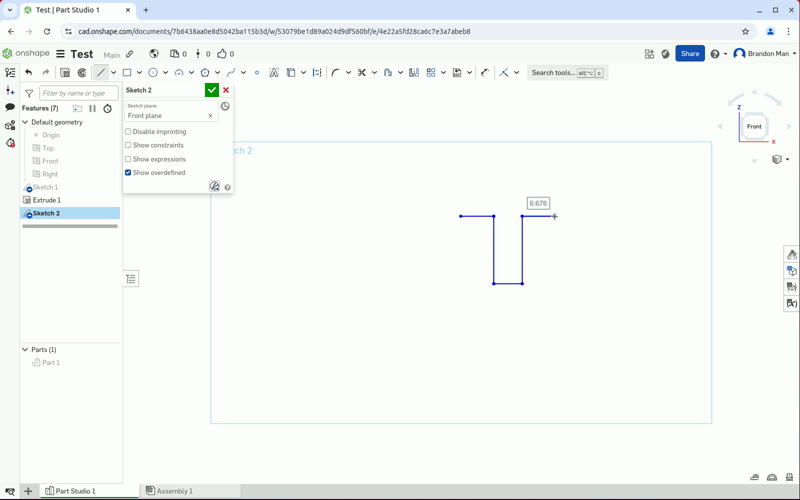
key_down(shift)
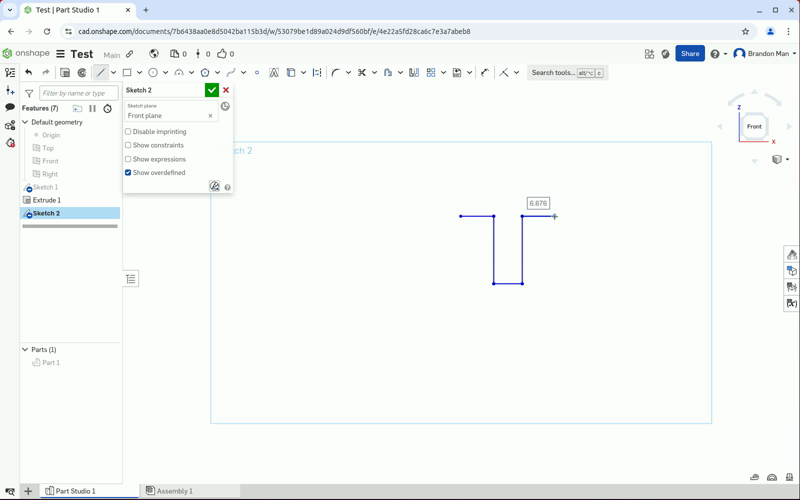
mouse_move(584, 216)
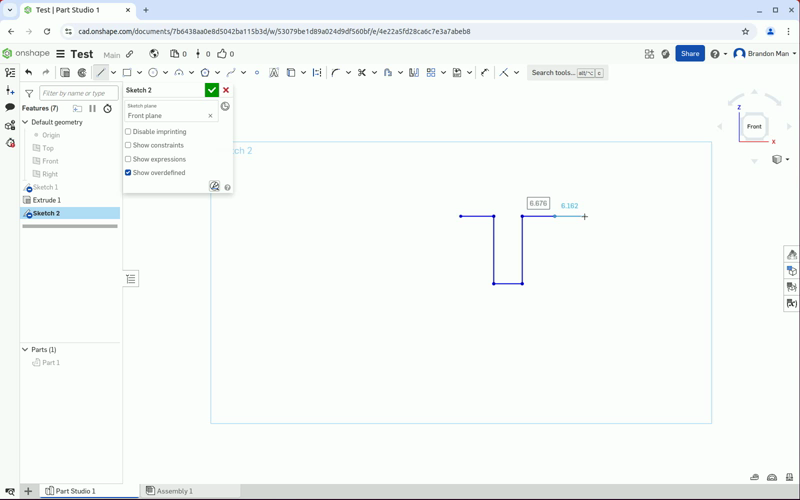
mouse_move(554, 194)
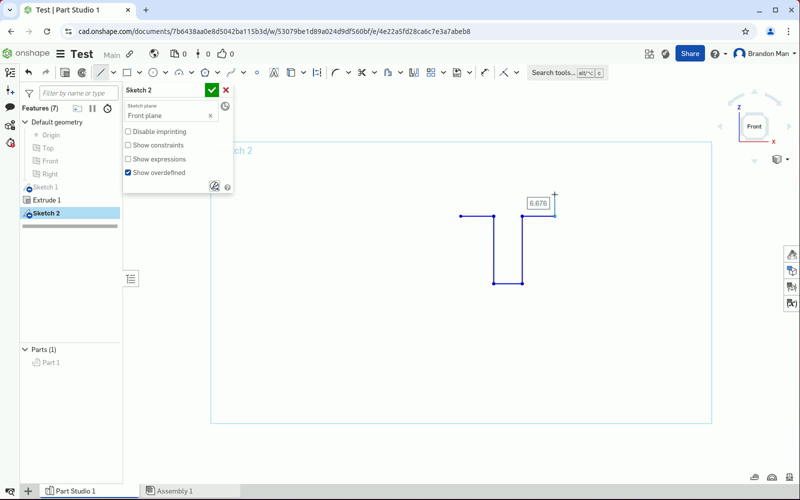
click(554, 194)
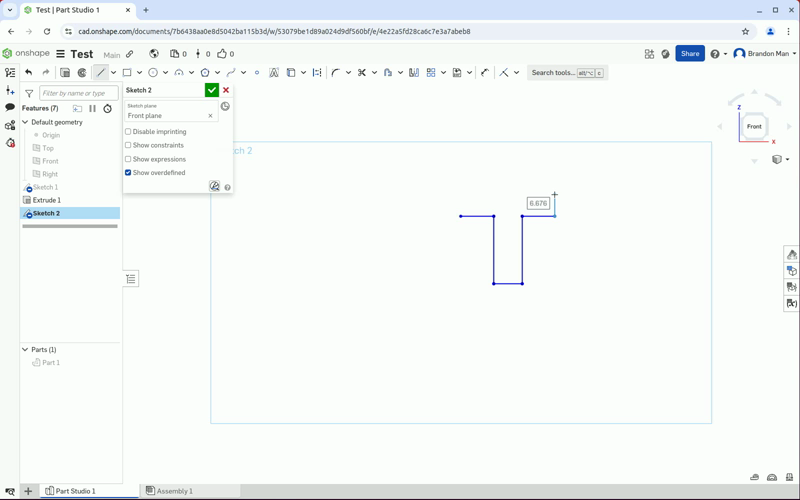
key_up(shift)
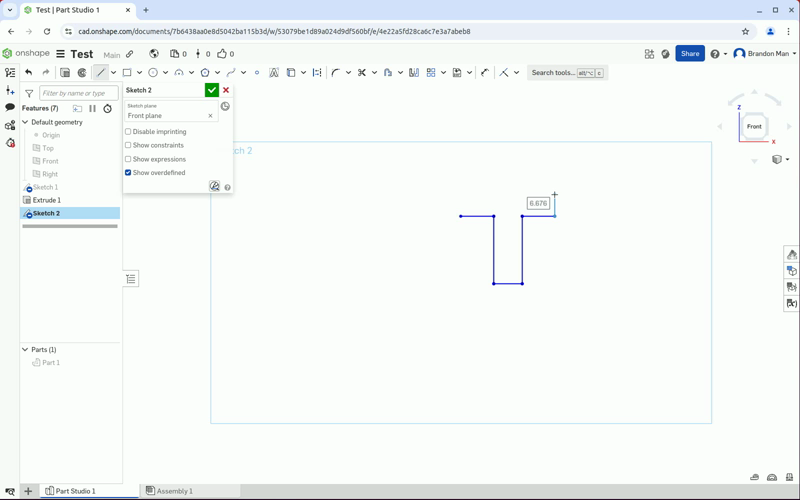
key_down(shift)
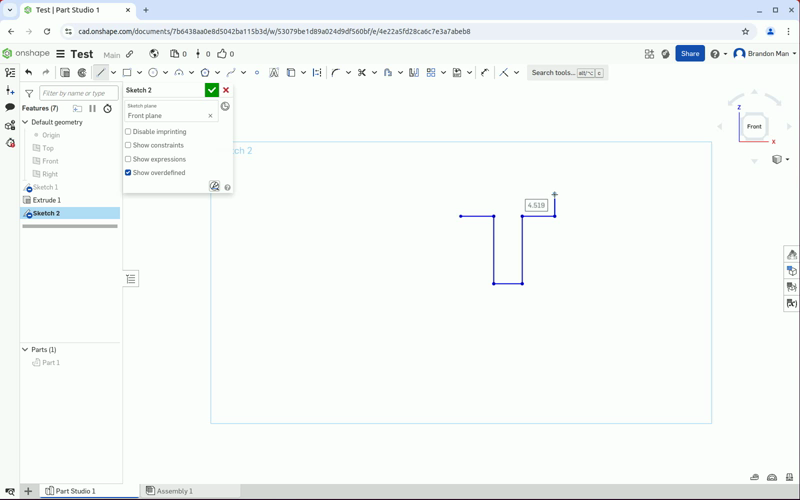
mouse_move(584, 194)
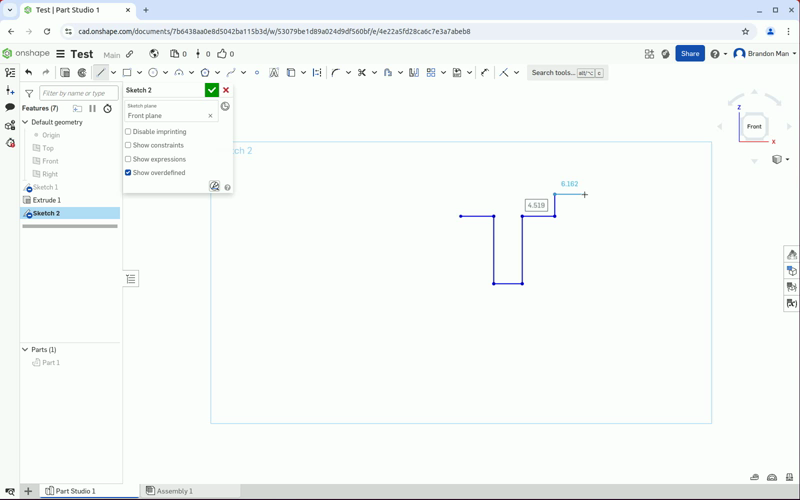
mouse_move(553, 177)
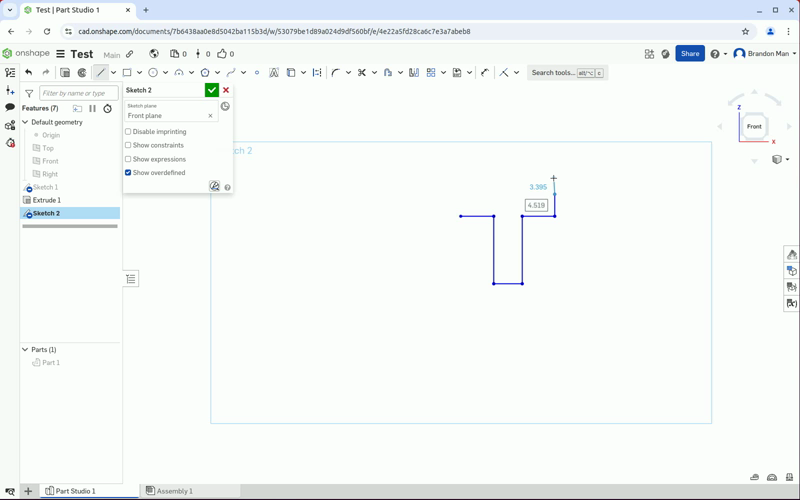
click(553, 177)
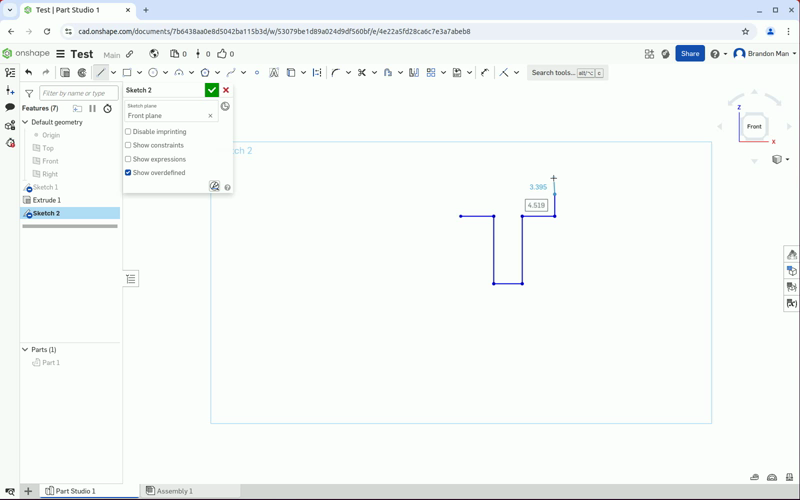
key_up(shift)
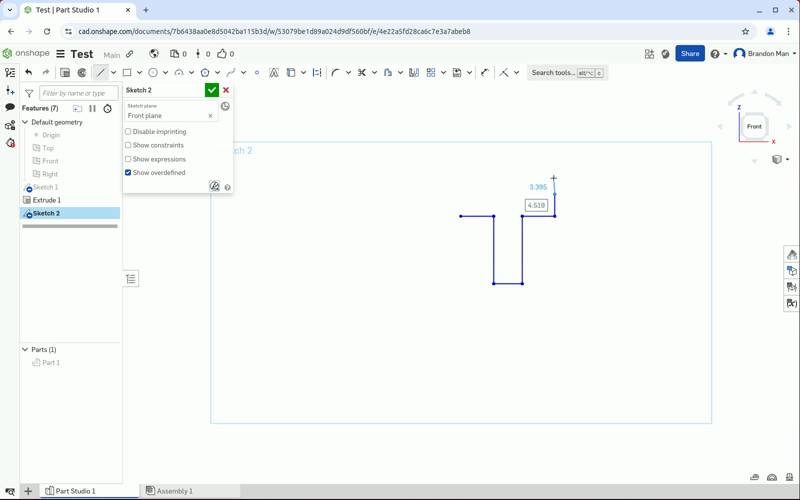
key_down(shift)
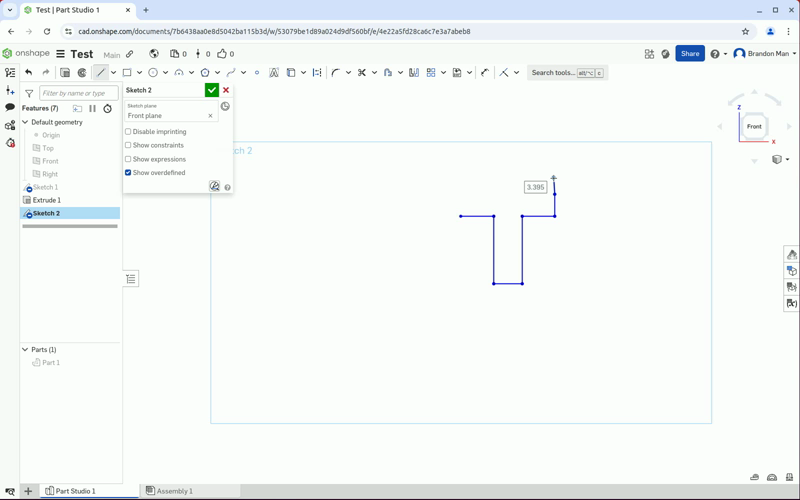
mouse_move(583, 177)
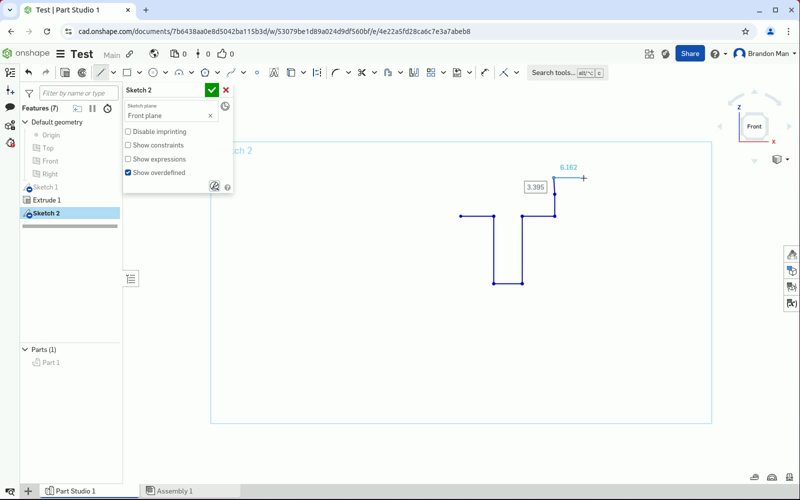
mouse_move(524, 170)
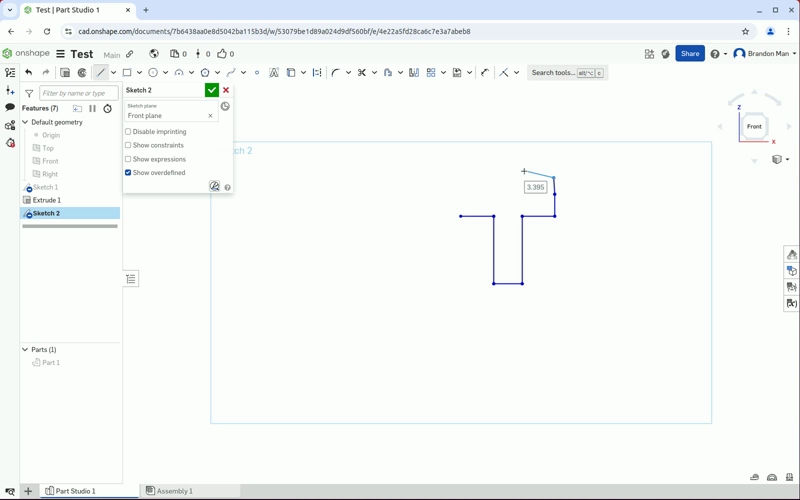
click(524, 170)
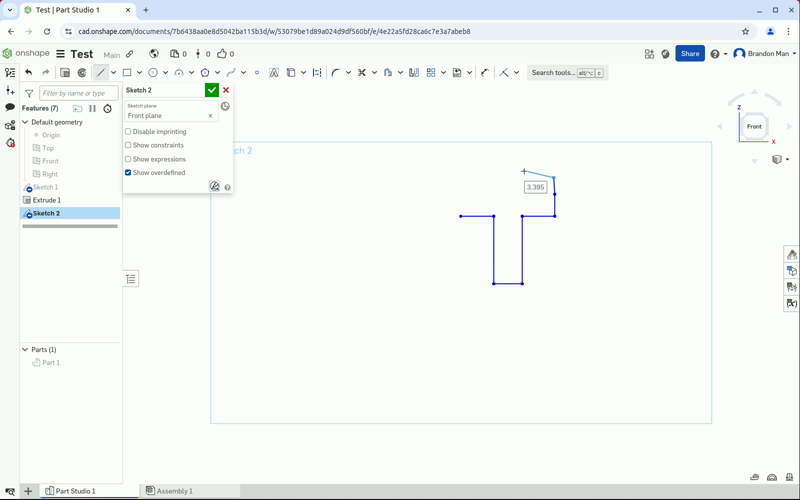
key_up(shift)
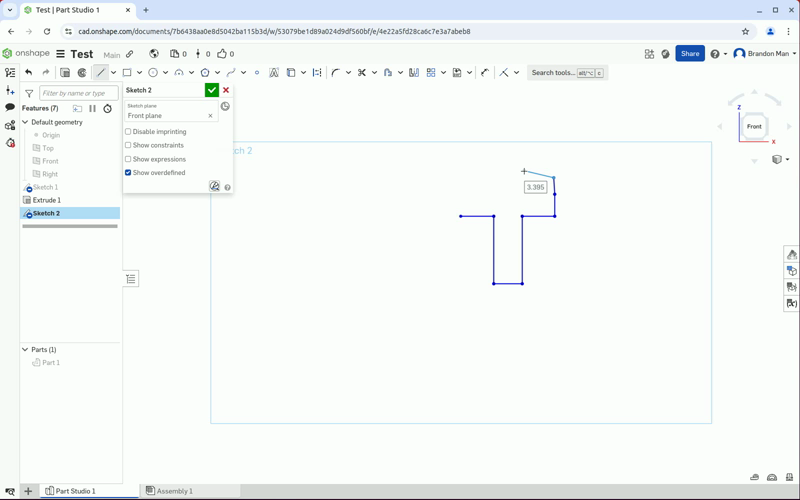
key_down(shift)
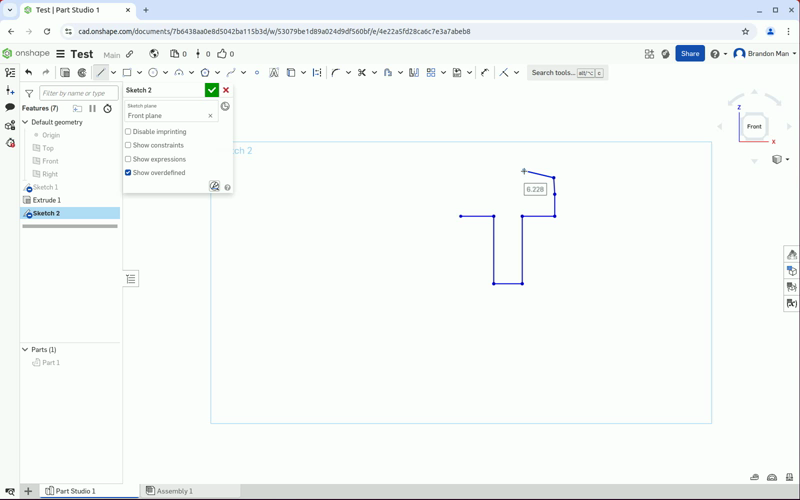
mouse_move(554, 170)
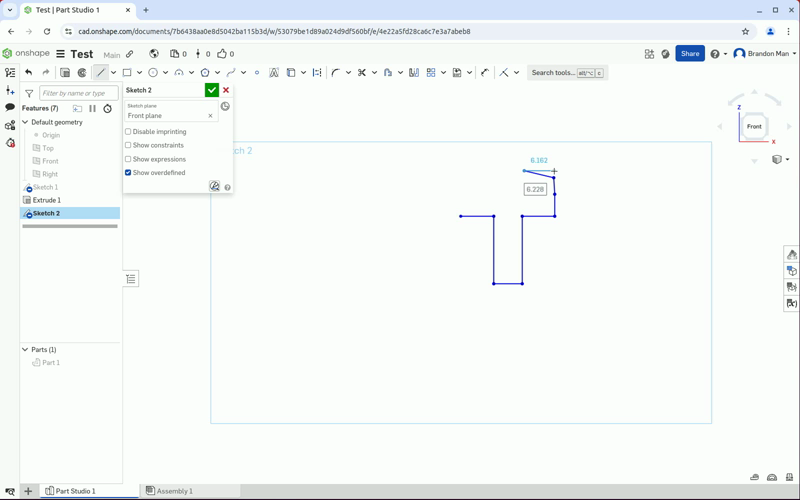
mouse_move(508, 170)
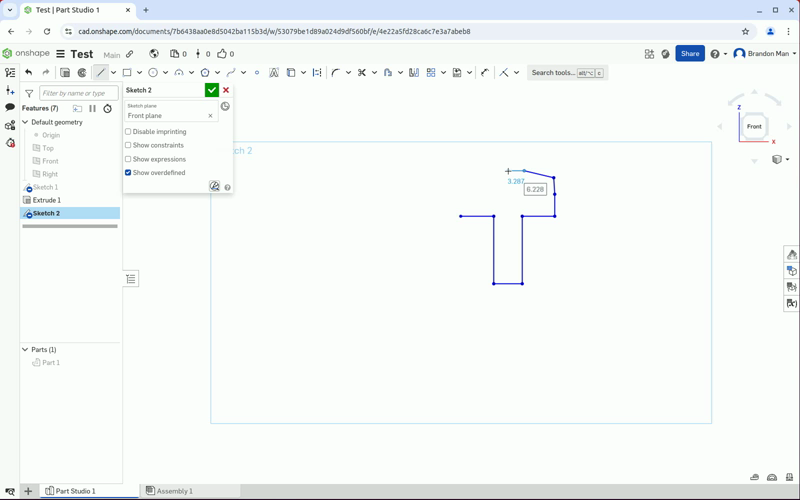
click(508, 170)
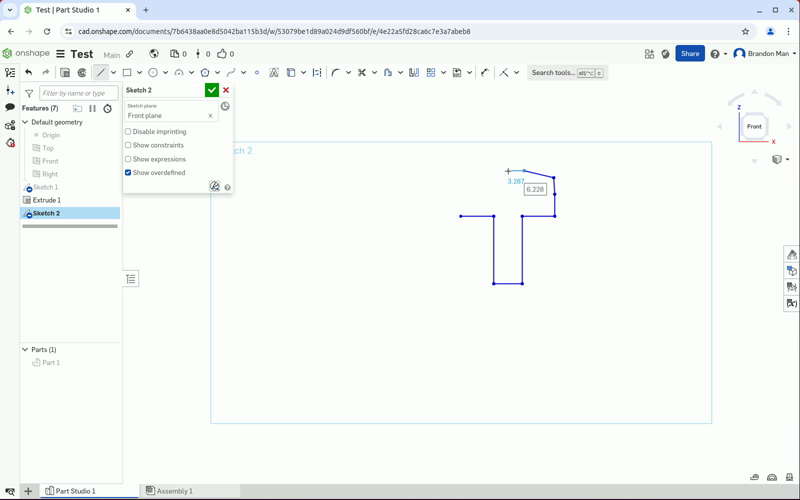
key_up(shift)
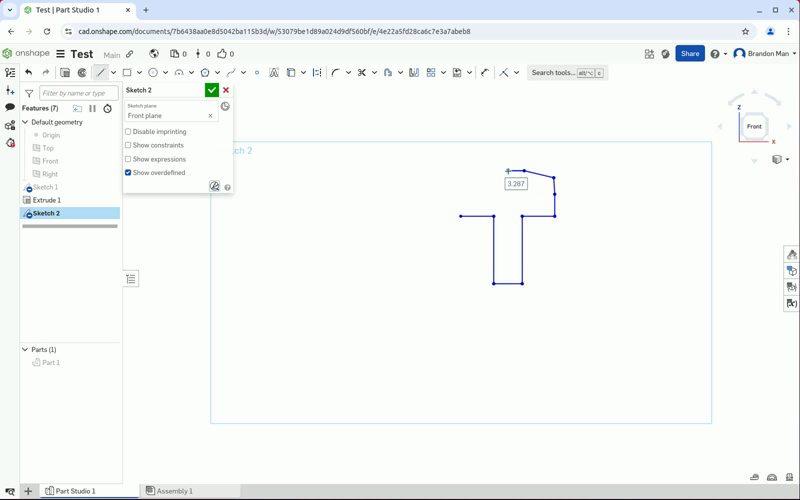
key_down(shift)
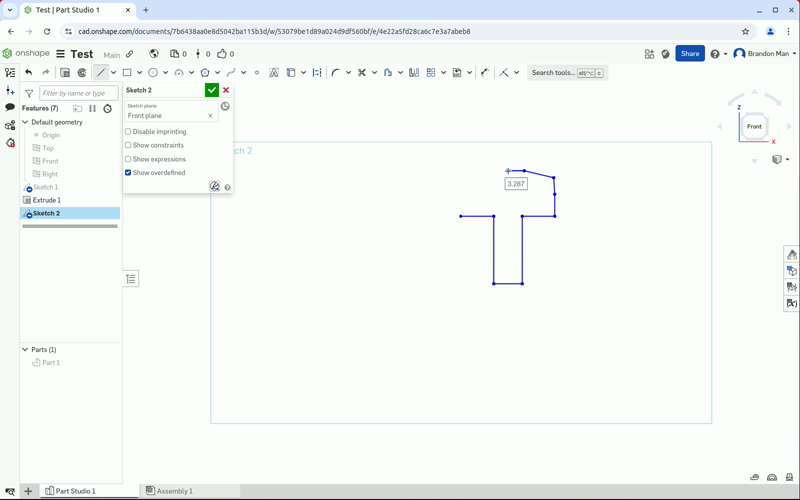
mouse_move(538, 170)
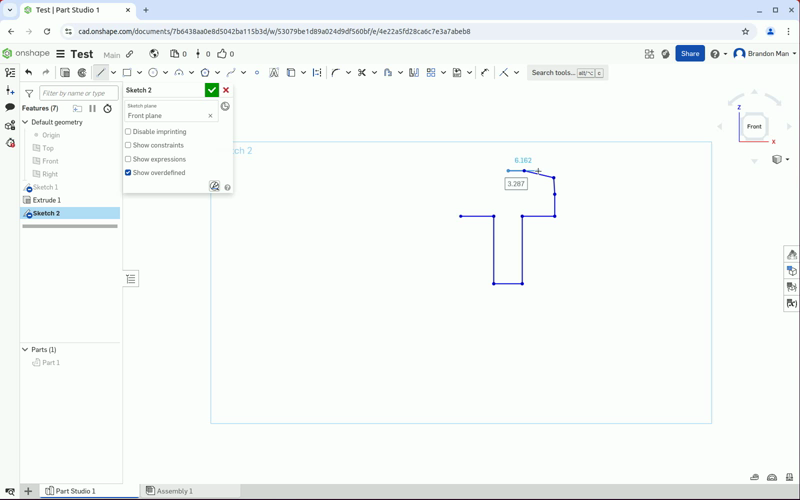
mouse_move(491, 170)
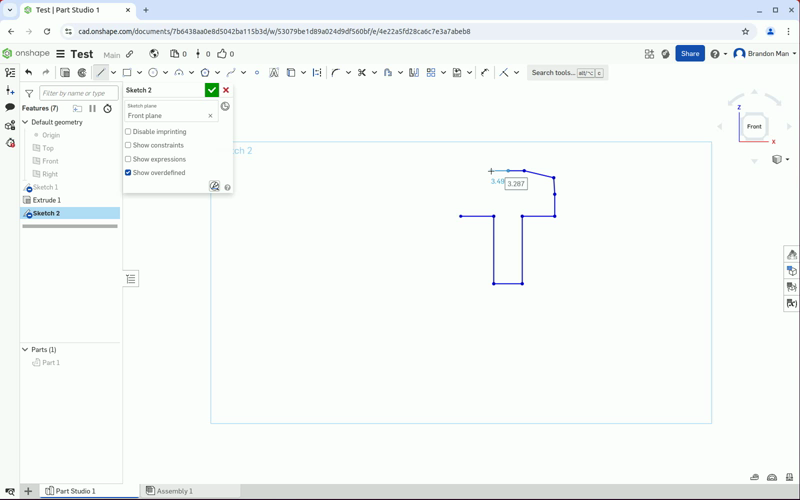
click(491, 170)
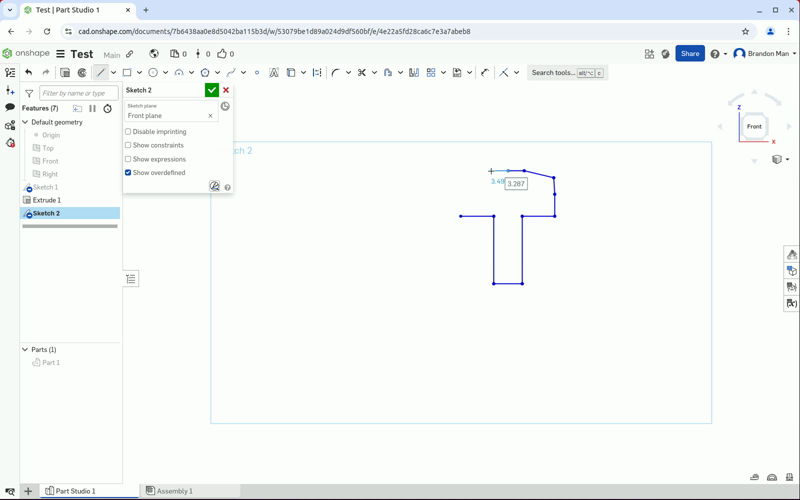
key_up(shift)
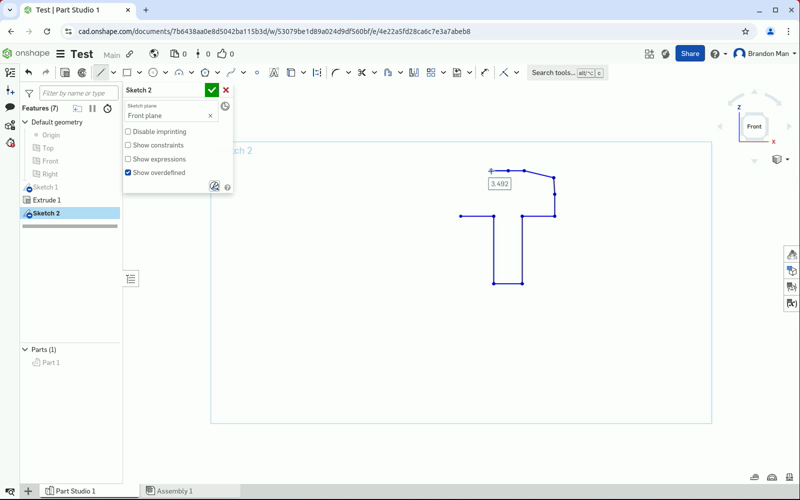
key_down(shift)
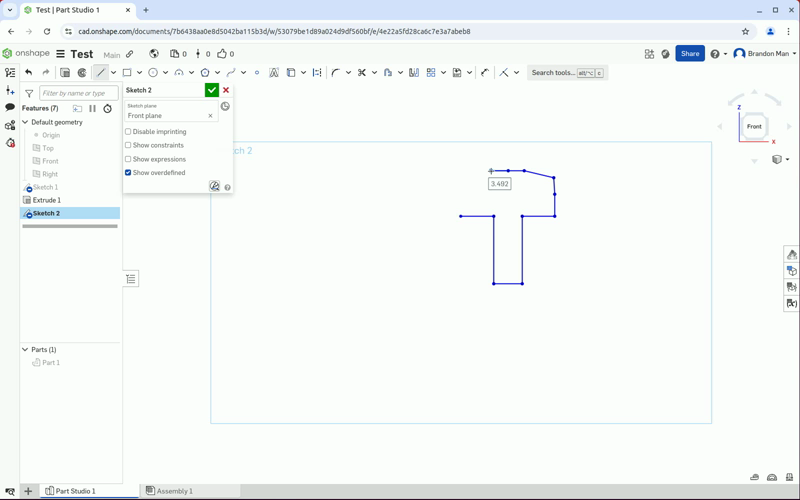
mouse_move(521, 170)
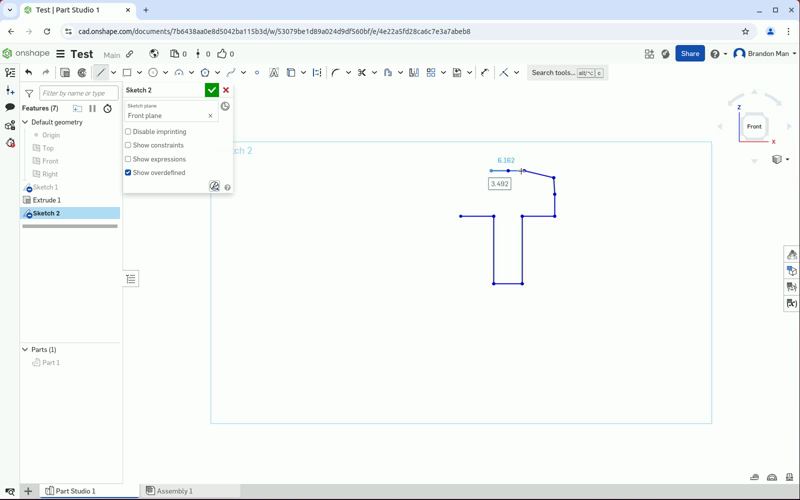
mouse_move(461, 177)
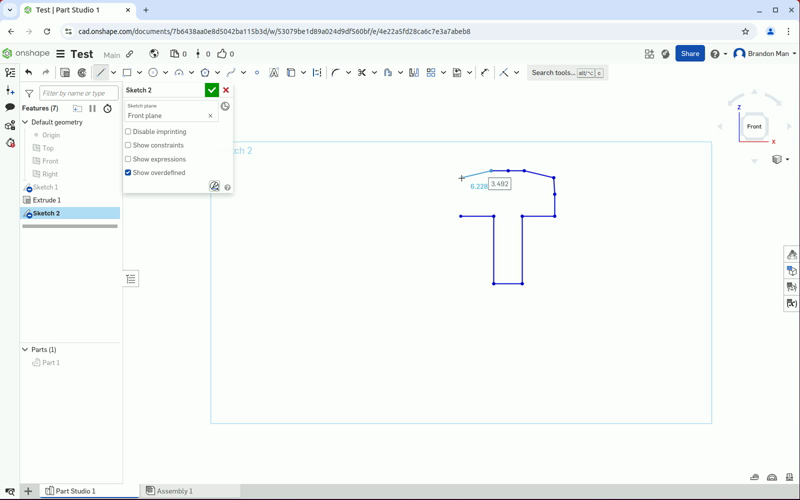
click(461, 177)
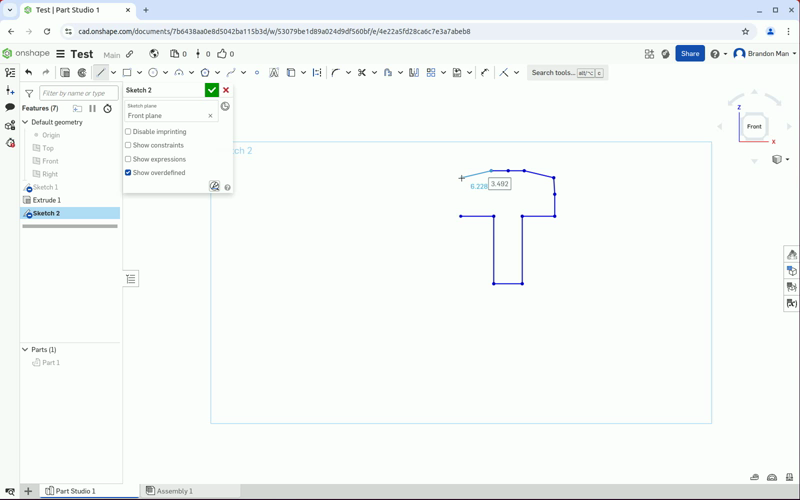
key_up(shift)
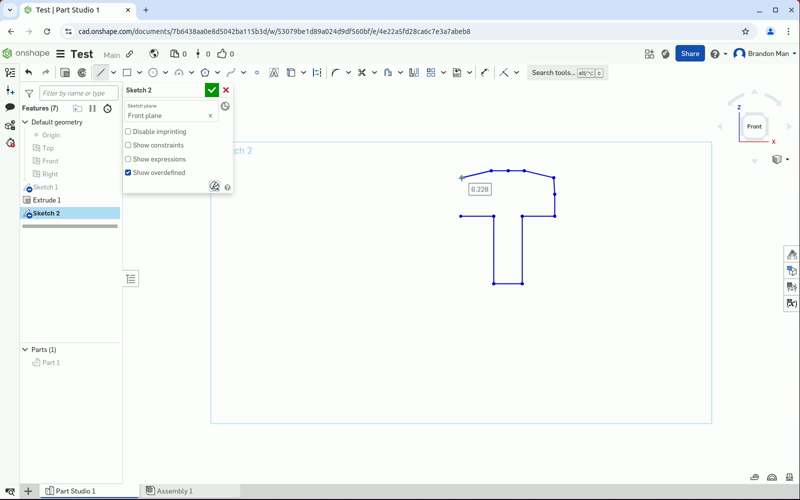
key_down(shift)
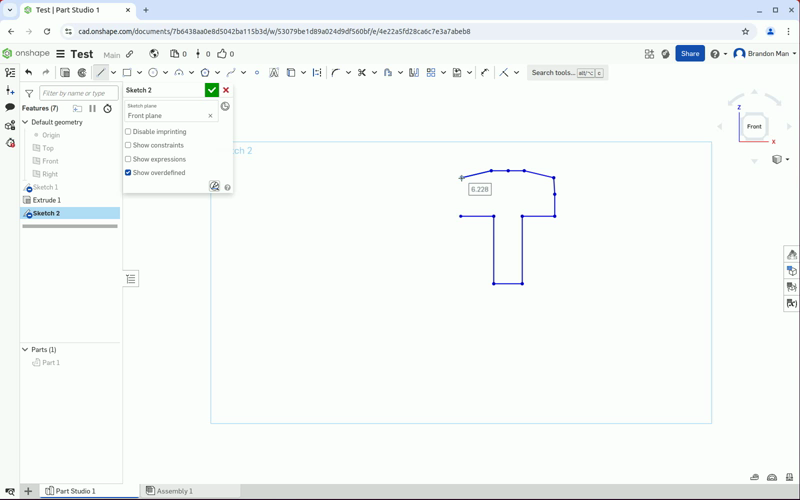
mouse_move(491, 177)
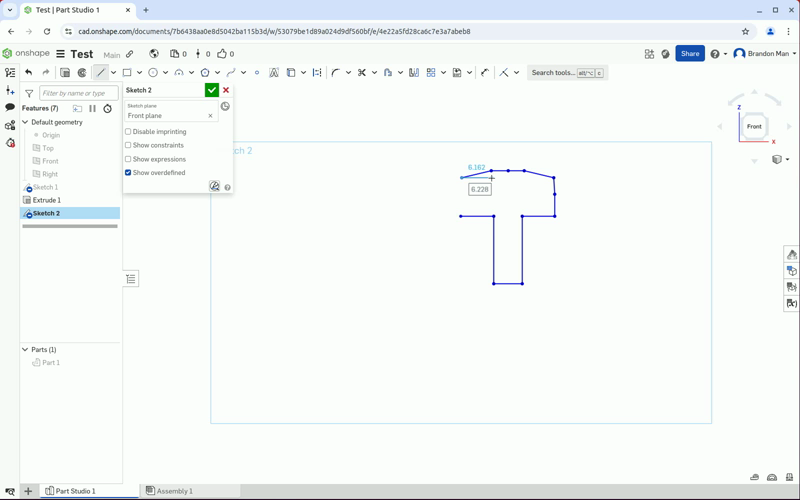
mouse_move(461, 194)
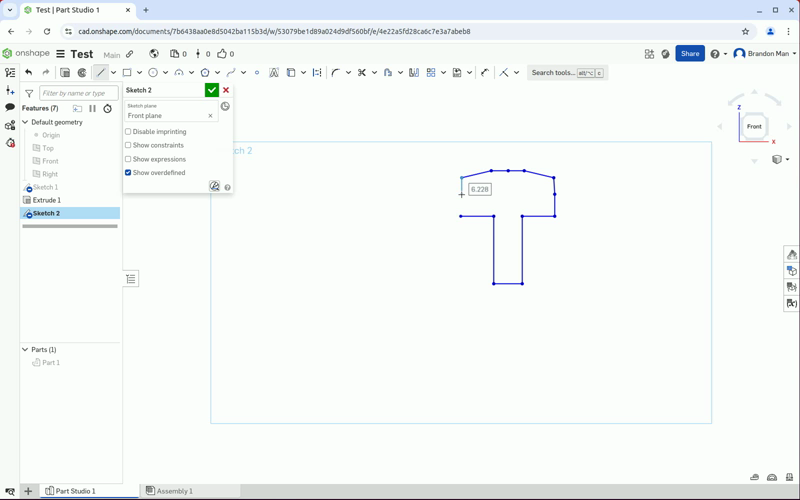
click(461, 194)
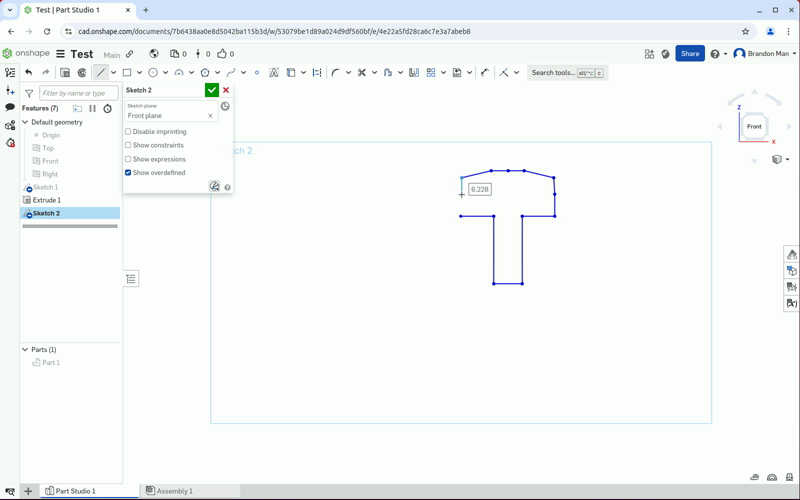
key_up(shift)
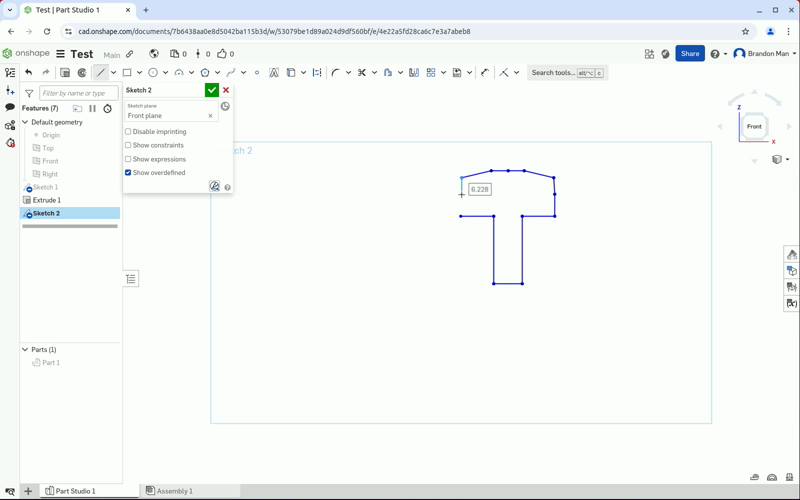
key_down(shift)
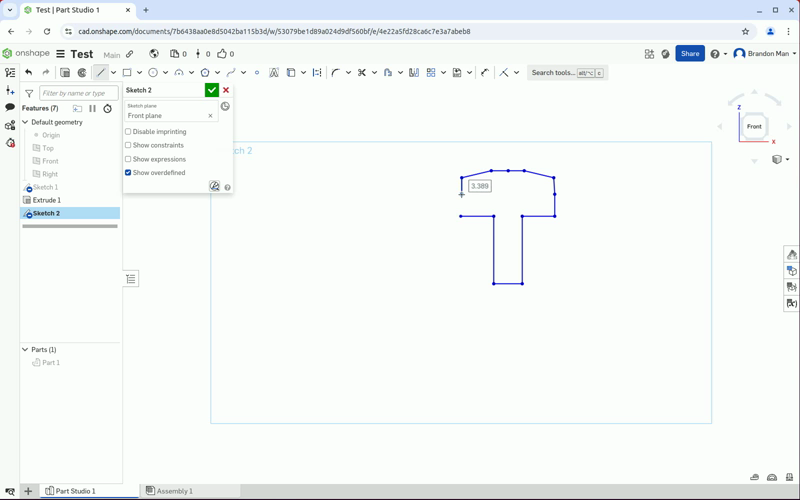
mouse_move(491, 194)
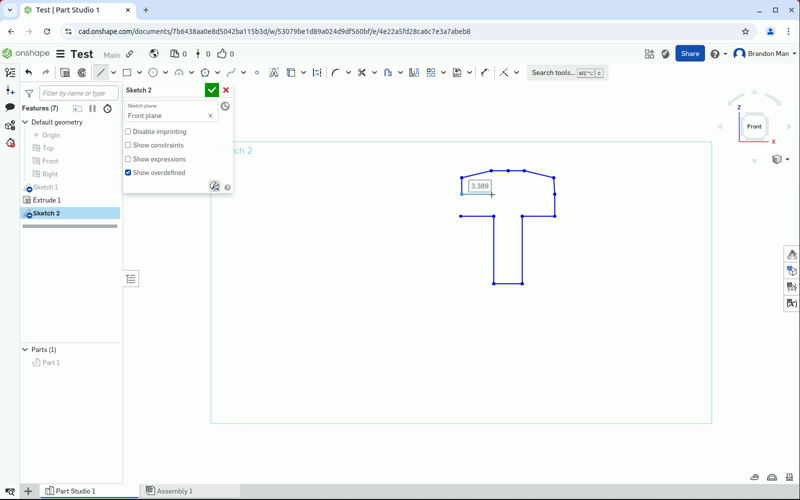
mouse_move(460, 194)
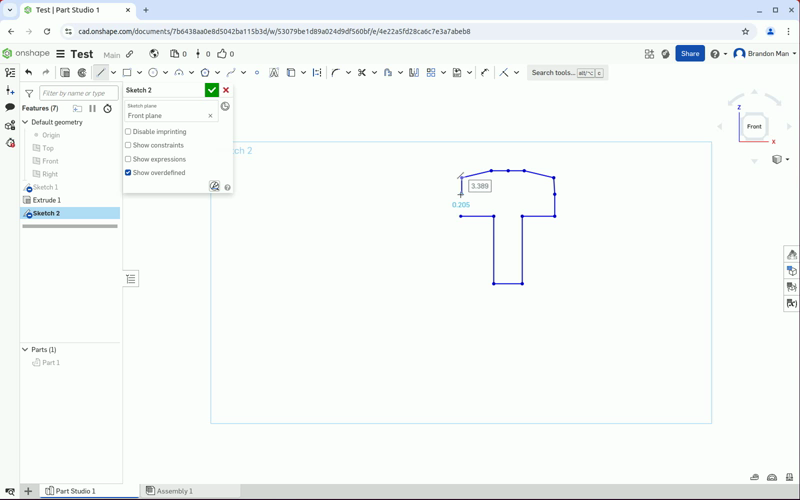
scroll(6)
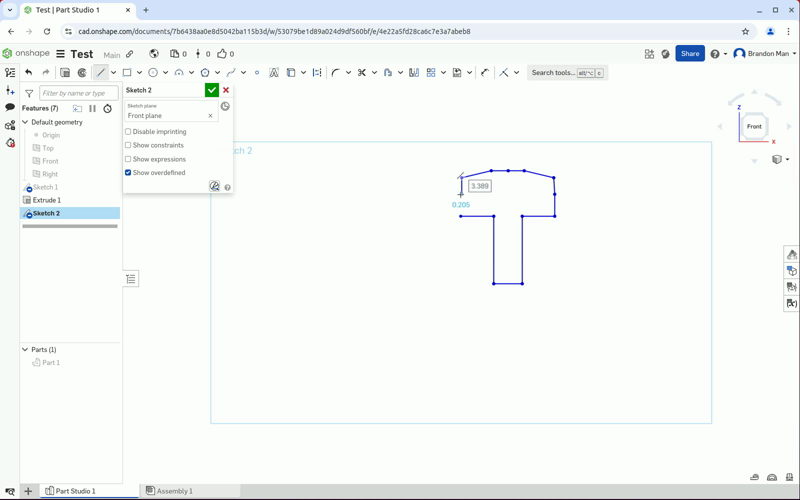
scroll(6)
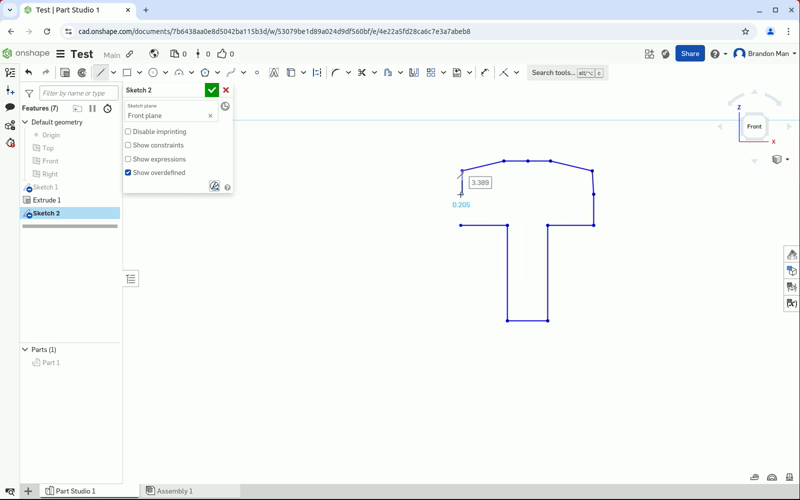
scroll(6)
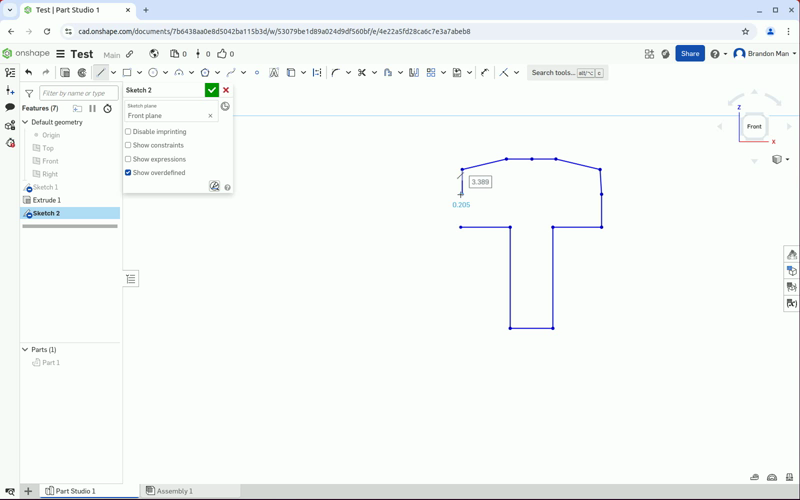
scroll(6)
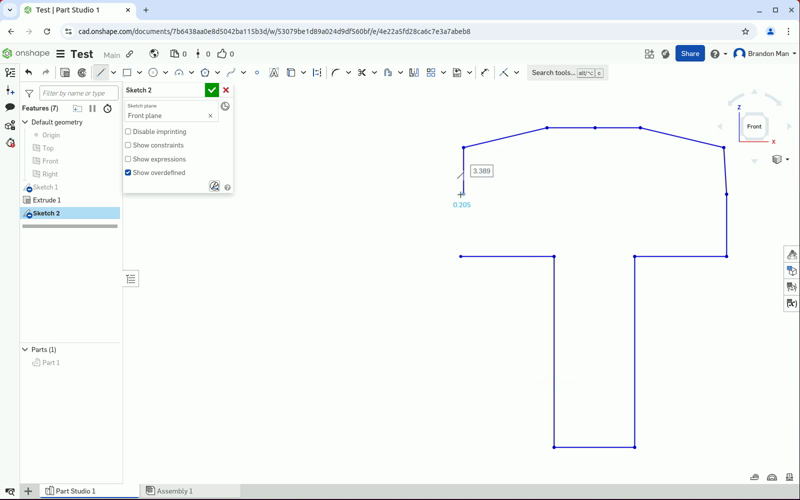
scroll(6)
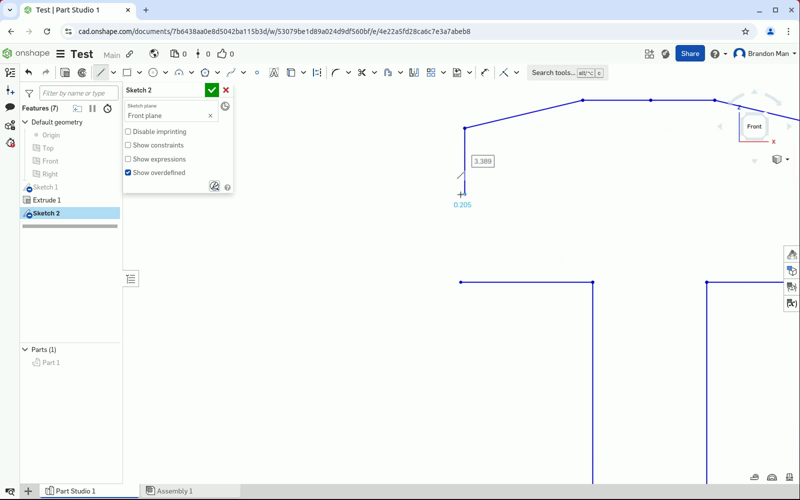
scroll(6)
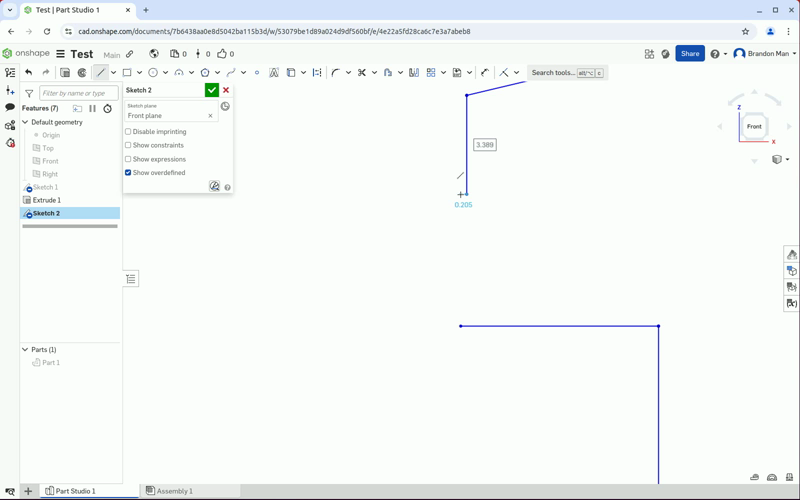
scroll(6)
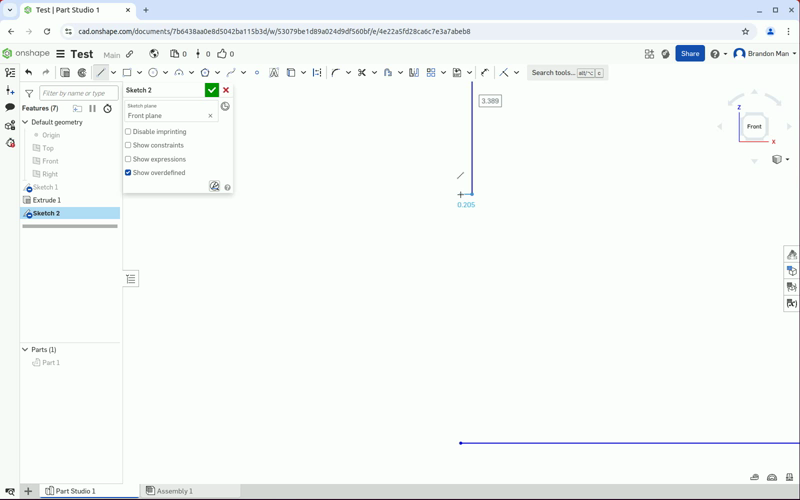
click(460, 194)
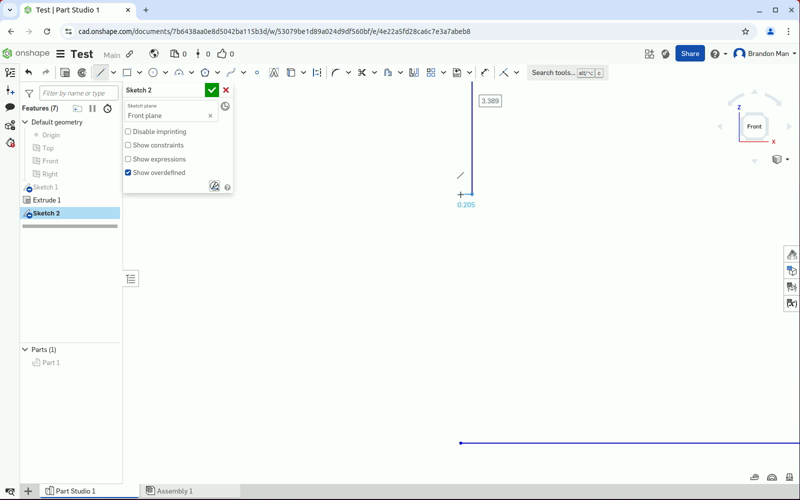
scroll(-6)
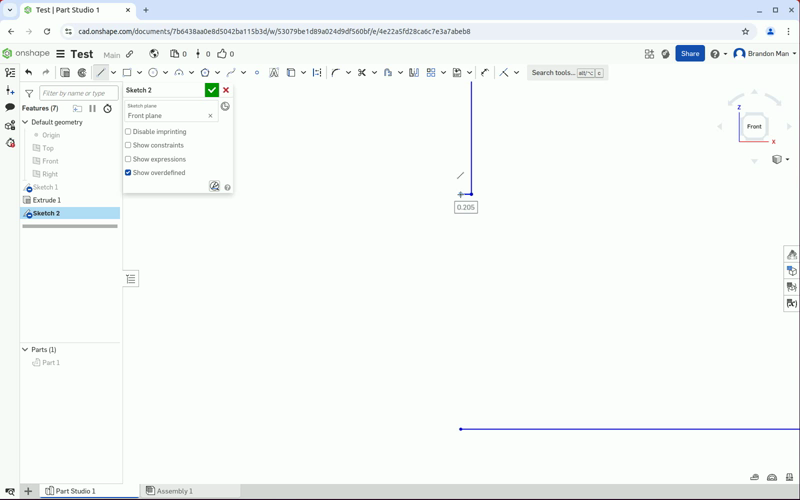
scroll(-6)
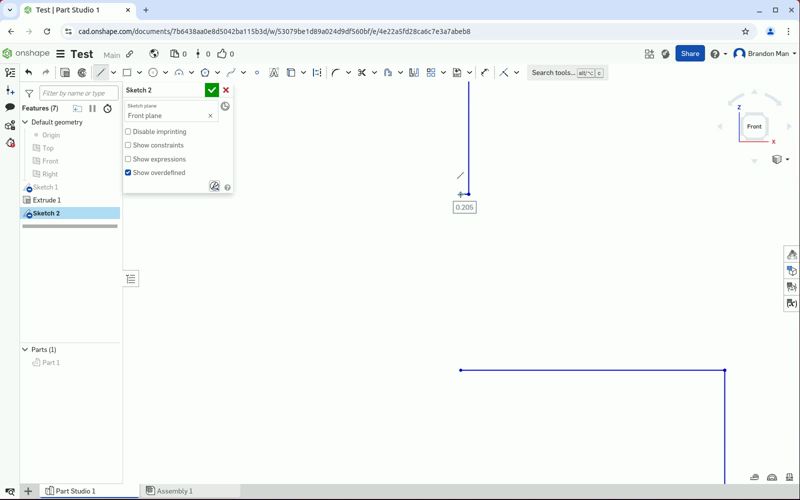
scroll(-6)
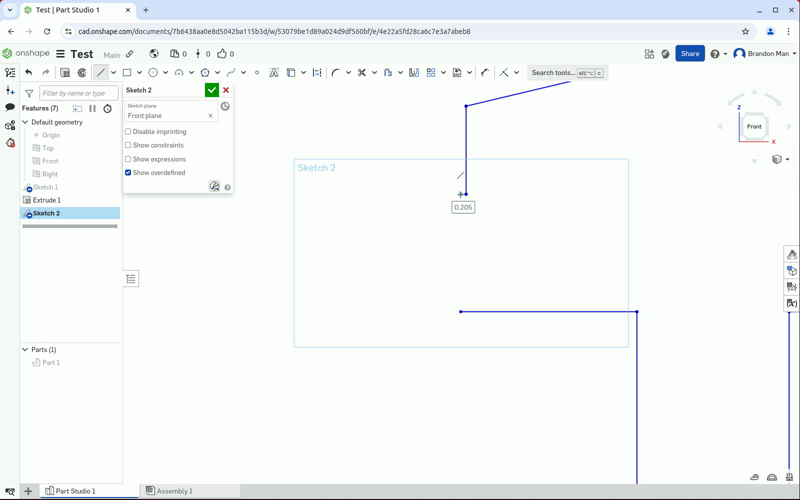
scroll(-6)
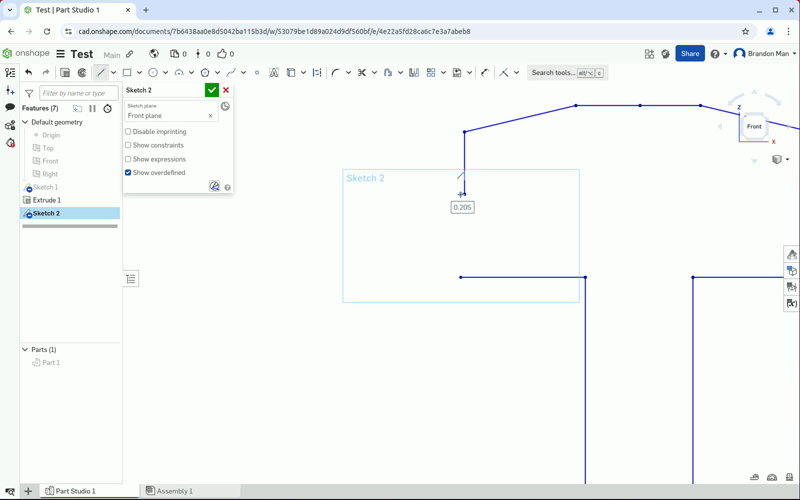
scroll(-6)
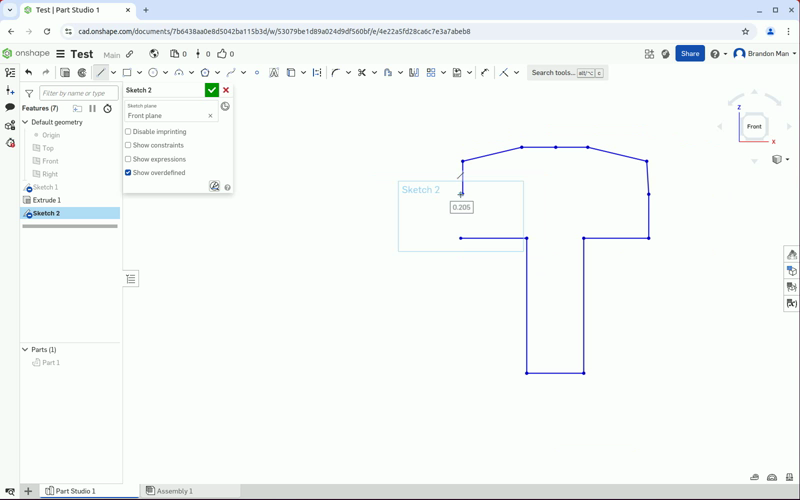
scroll(-6)
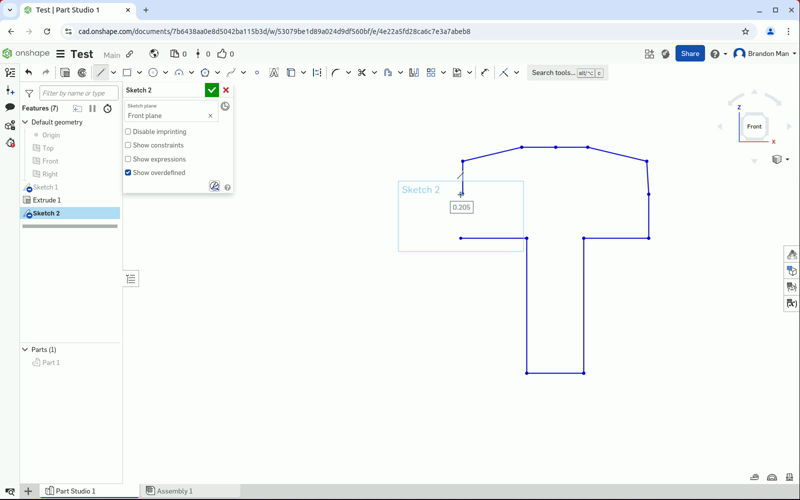
scroll(-6)
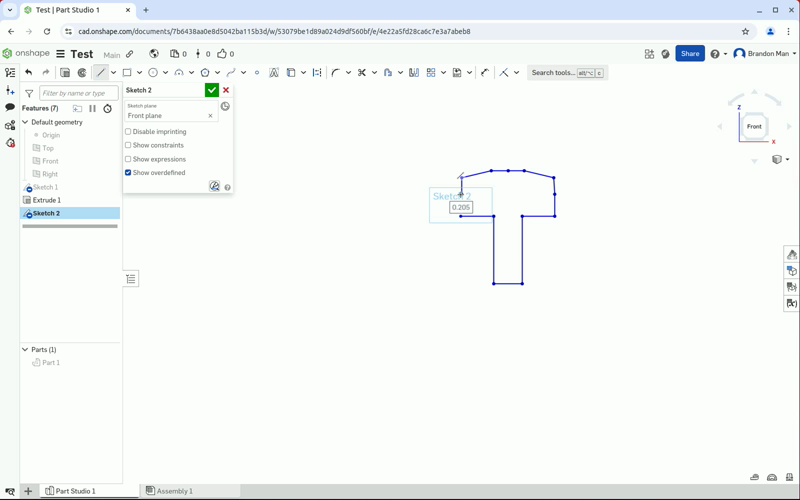
key_up(shift)
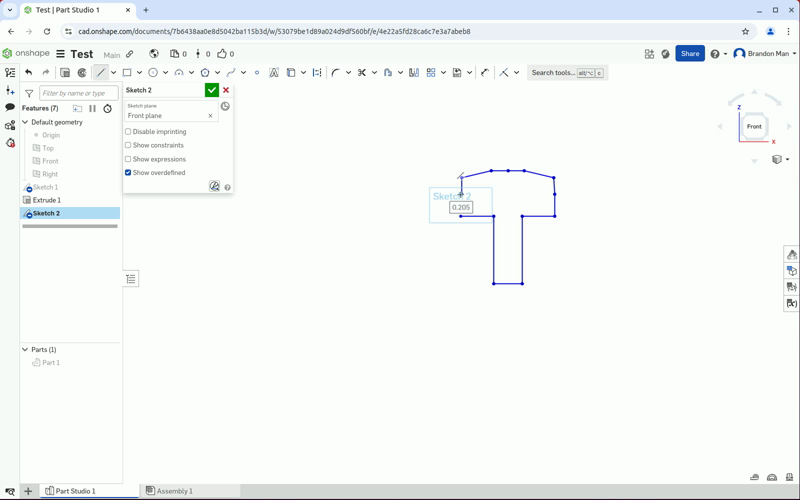
mouse_move(490, 194)
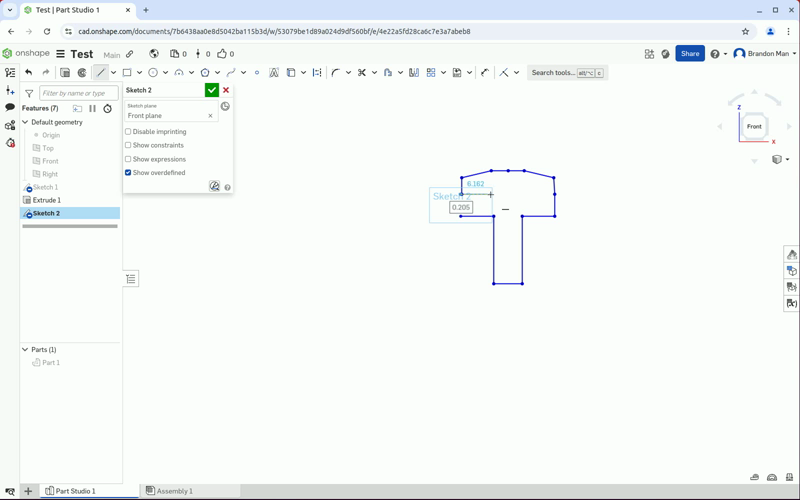
key_down(shift)
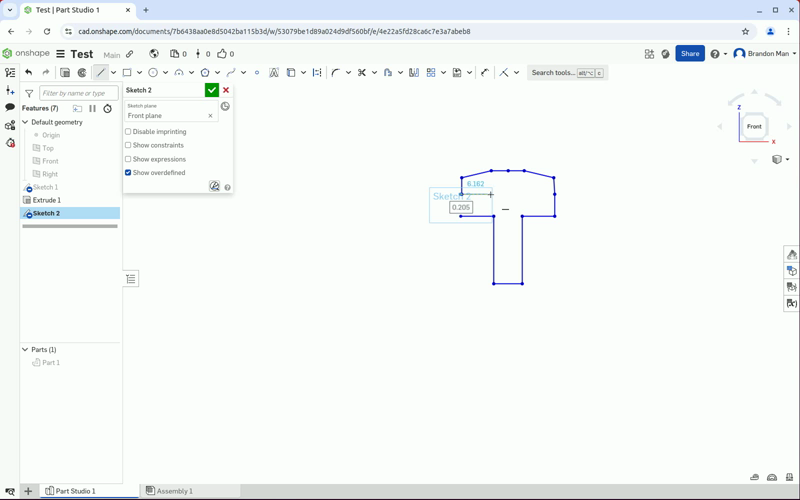
mouse_move(460, 216)
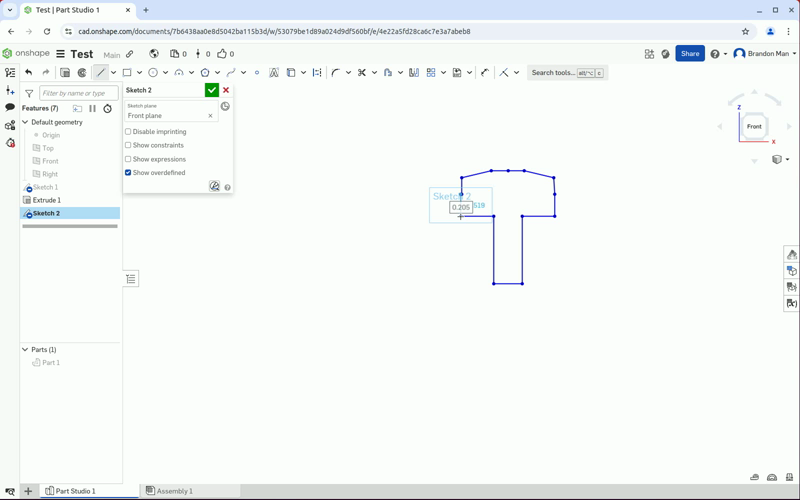
key_up(shift)
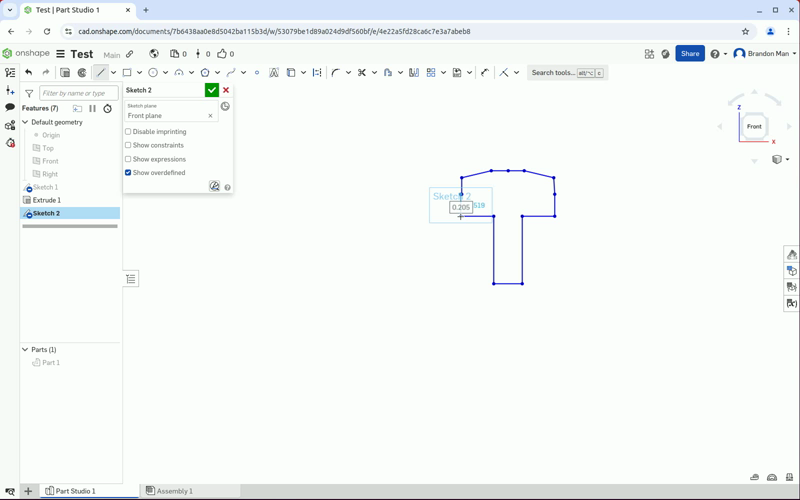
click(460, 216)
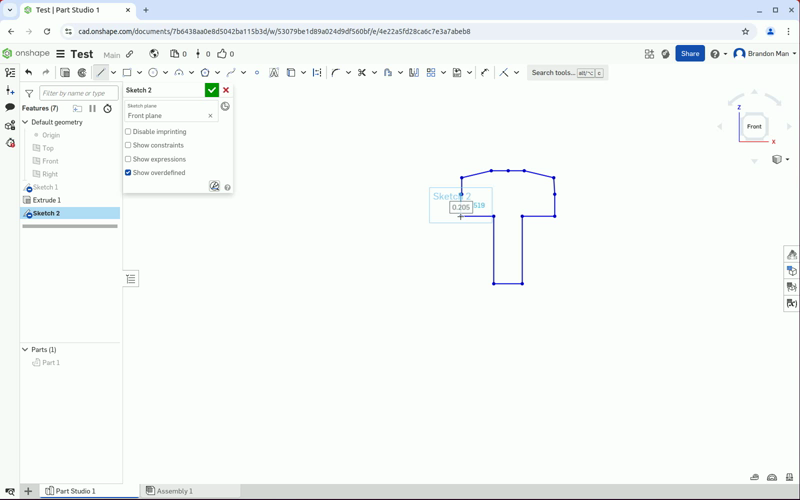
key(esc)
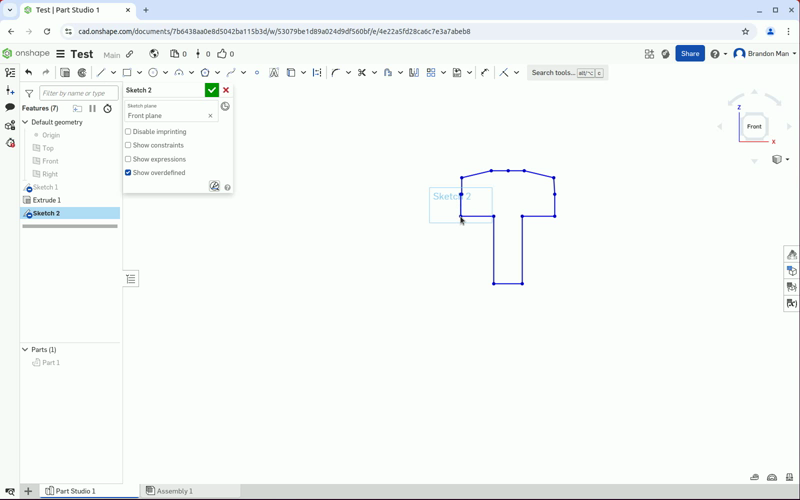
mouse_move(467, 211)
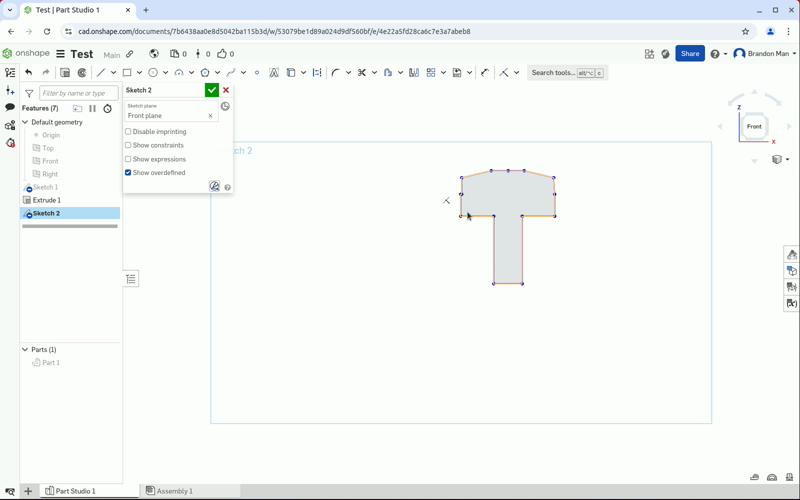
click(467, 211)
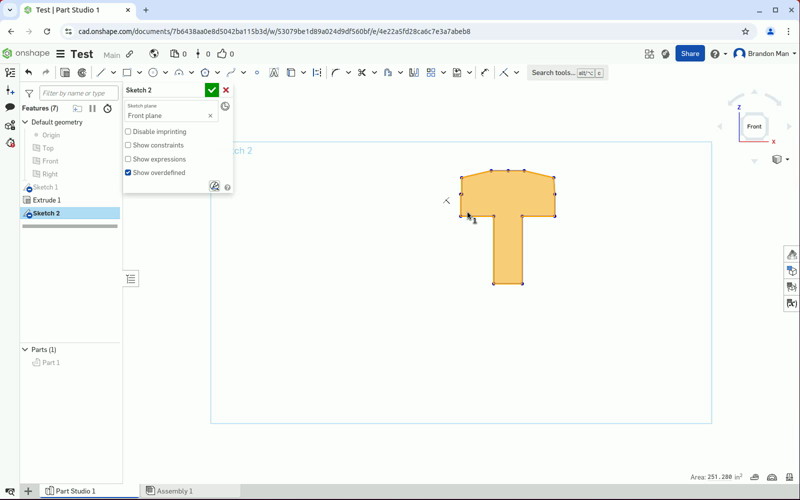
mouse_move(73, 352)
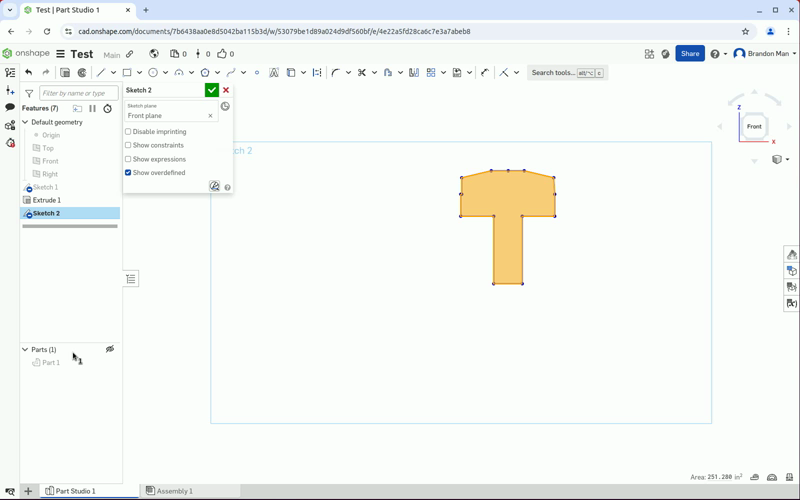
key(shift+y)
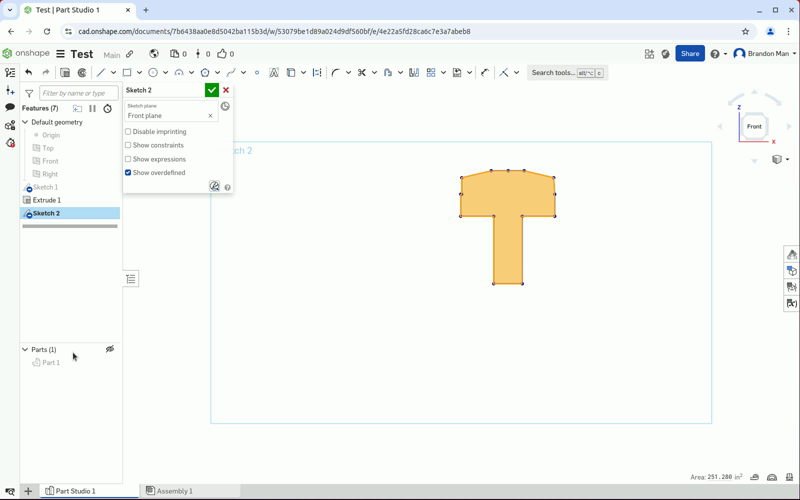
key(shift+e)
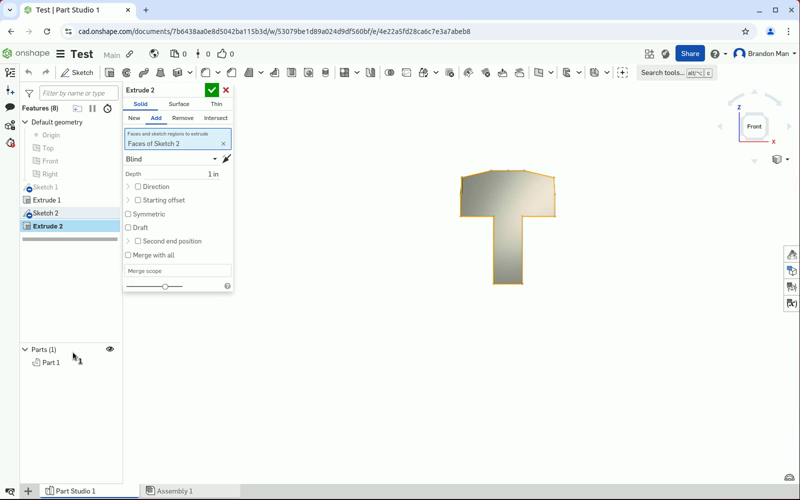
mouse_move(143, 106)
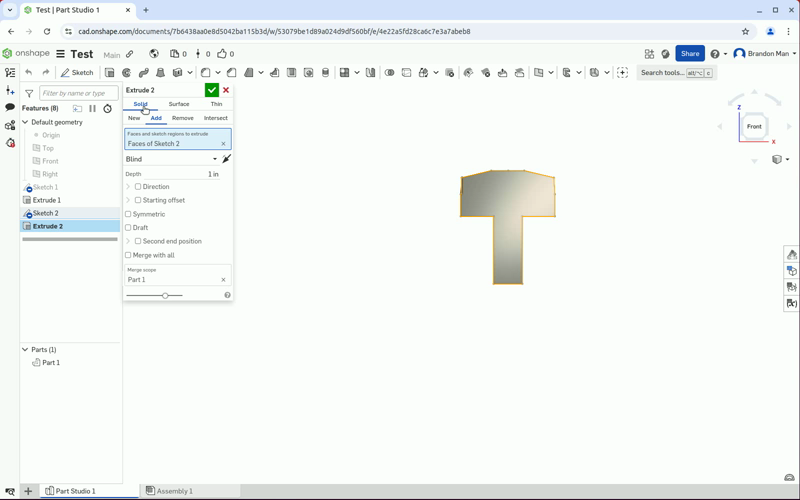
click(143, 106)
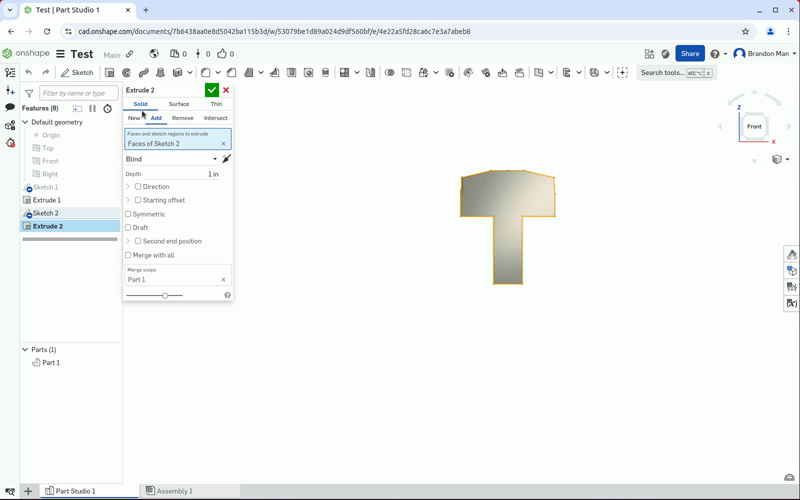
mouse_move(137, 120)
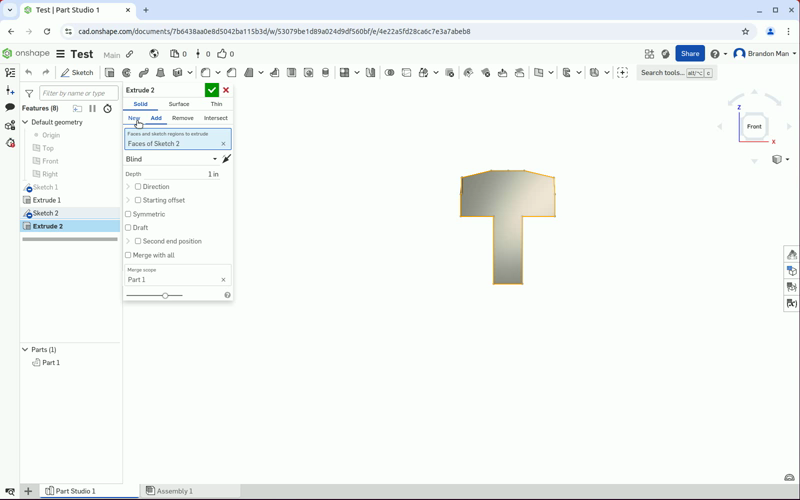
click(137, 120)
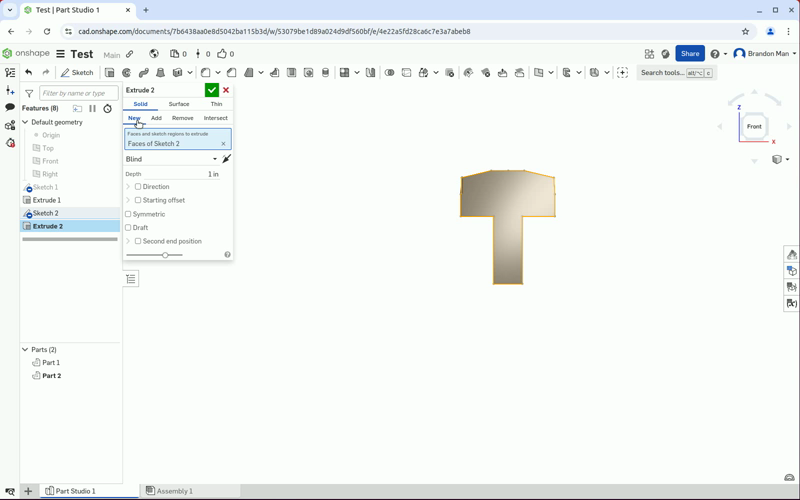
key(tab, 4)
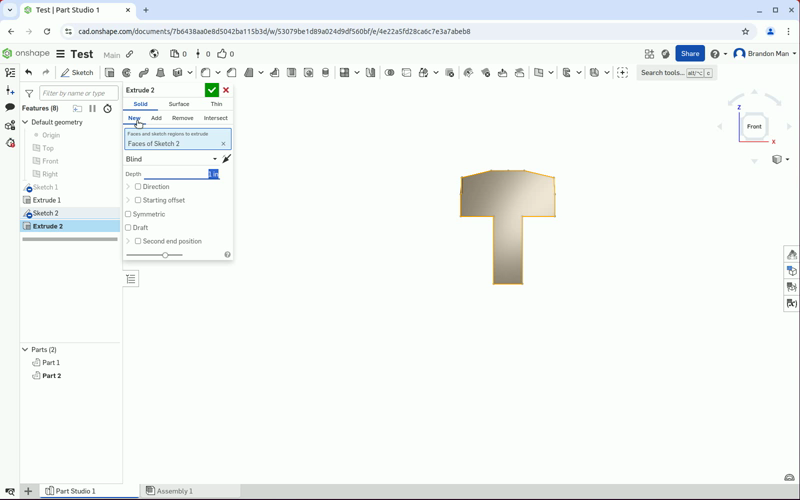
text(1.685)
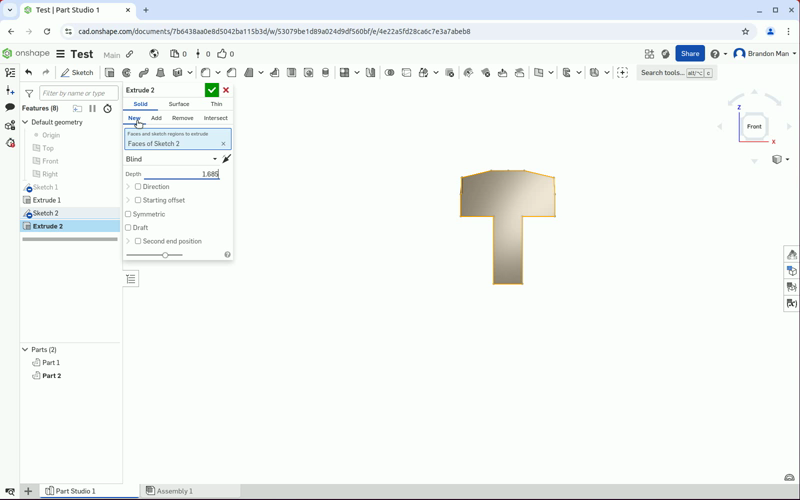
key(enter)
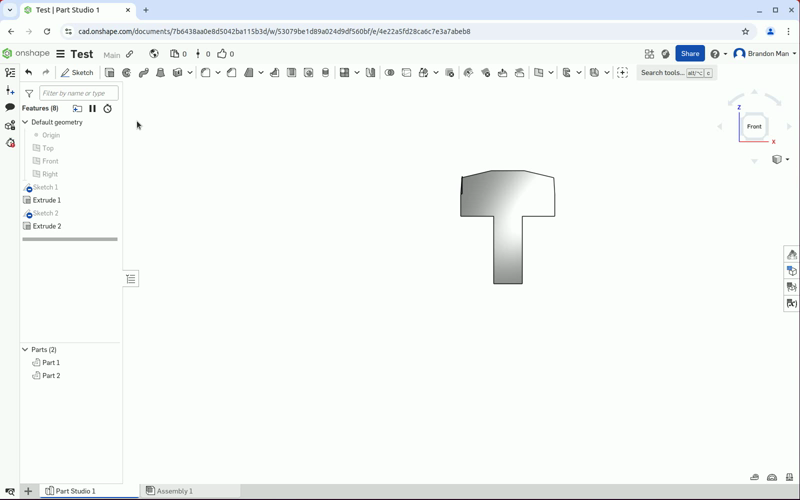
key(shift+h)
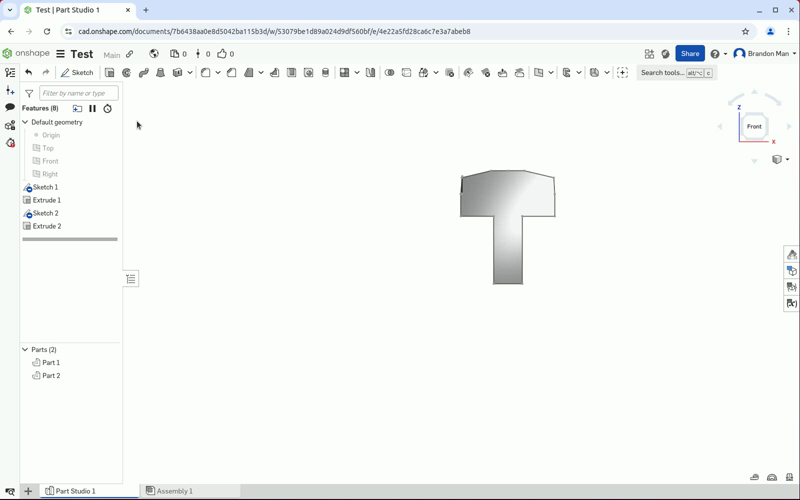
key(shift+h)
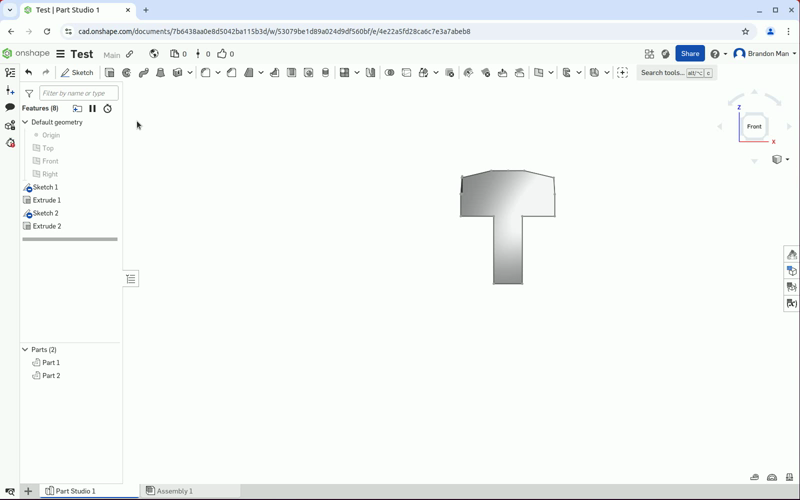
key(shift+7)
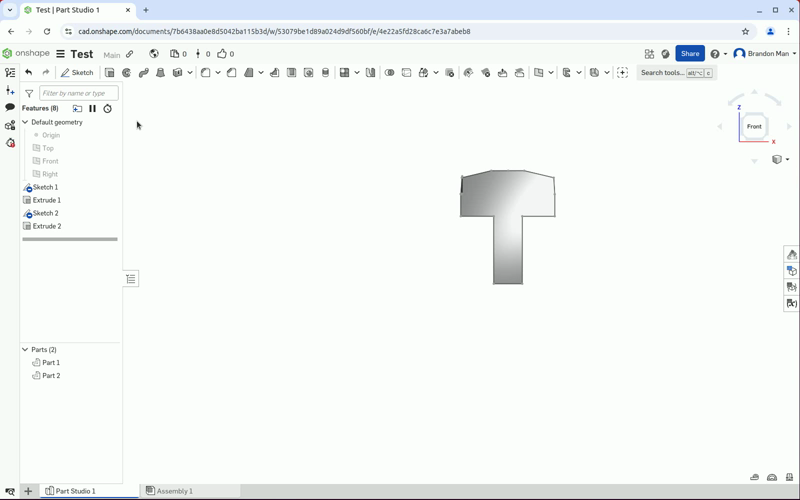
key(left, 2)
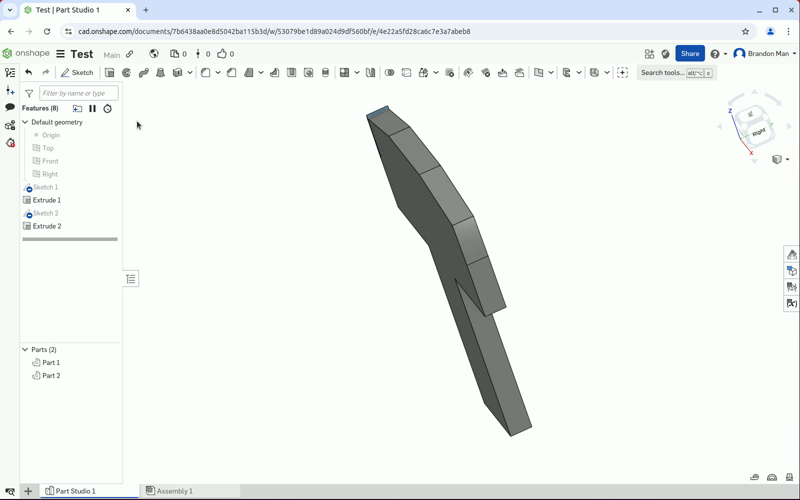
key(down, 2)
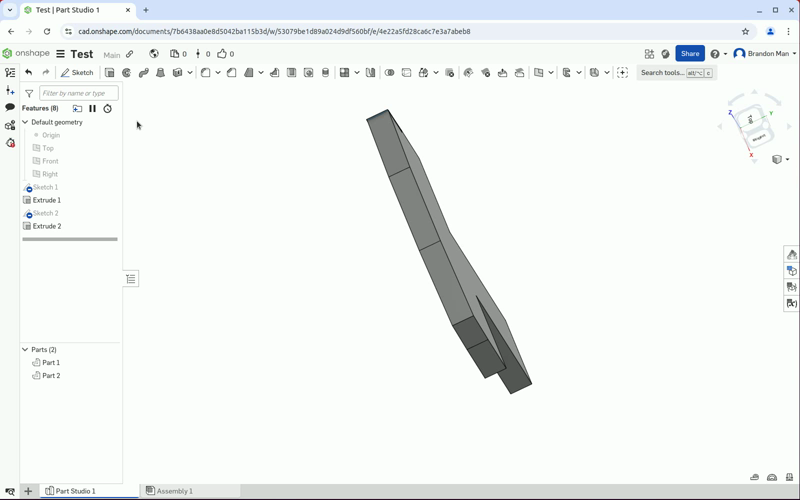
key(up, 2)
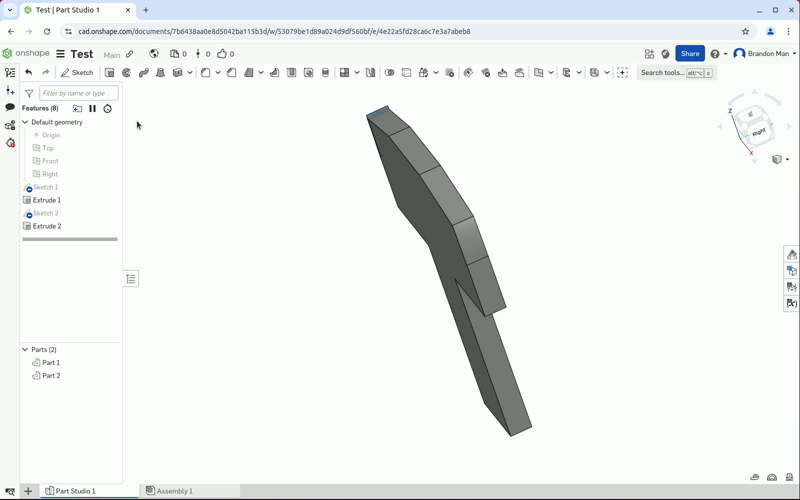
key(right, 2)
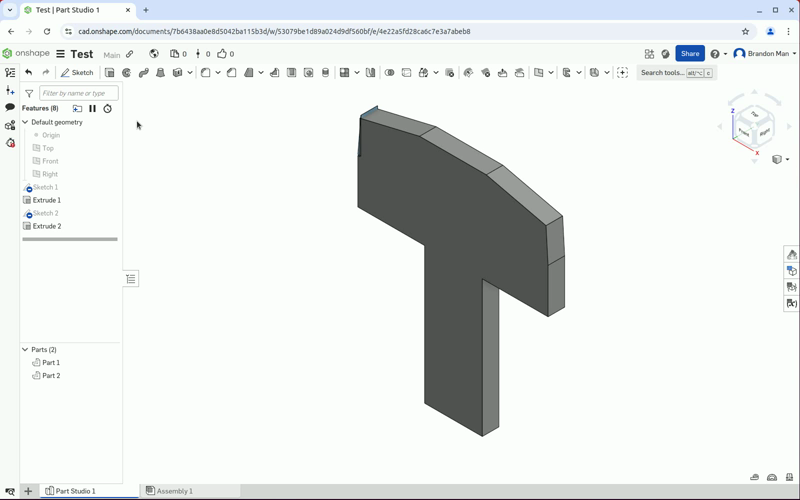
mouse_move(73, 189)
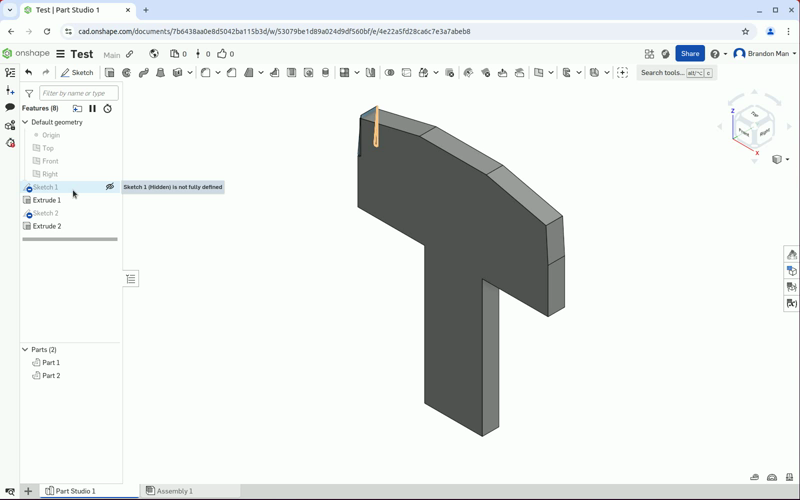
click(73, 189)